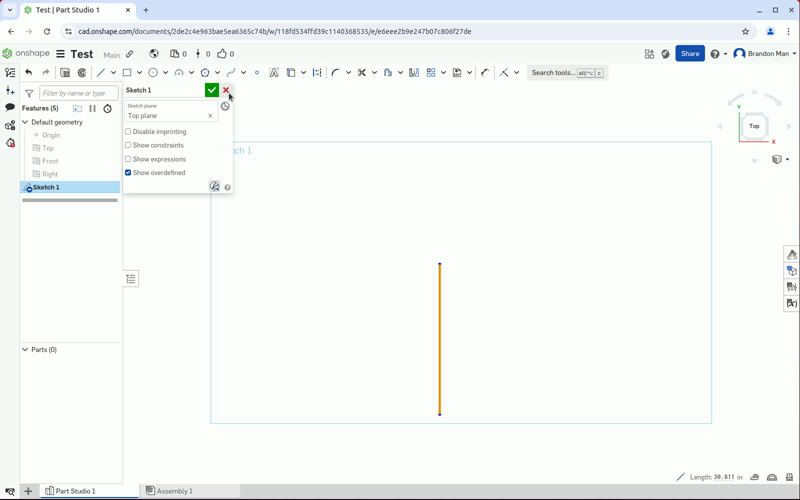
key(shift+h)
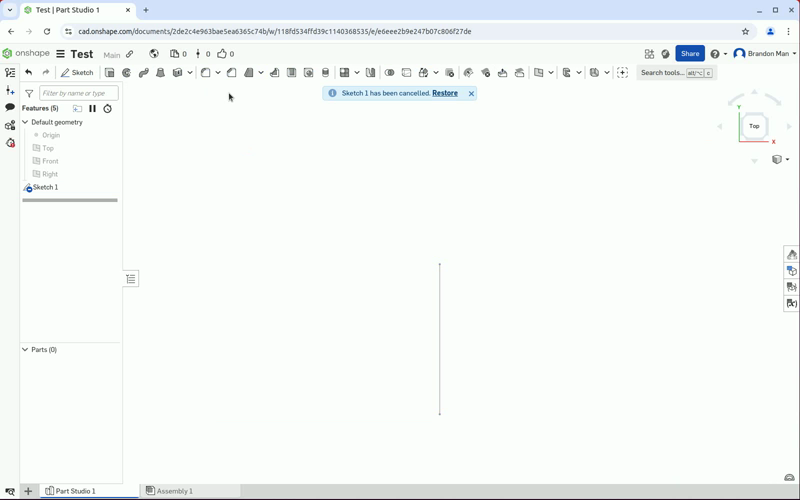
key(shift+s)
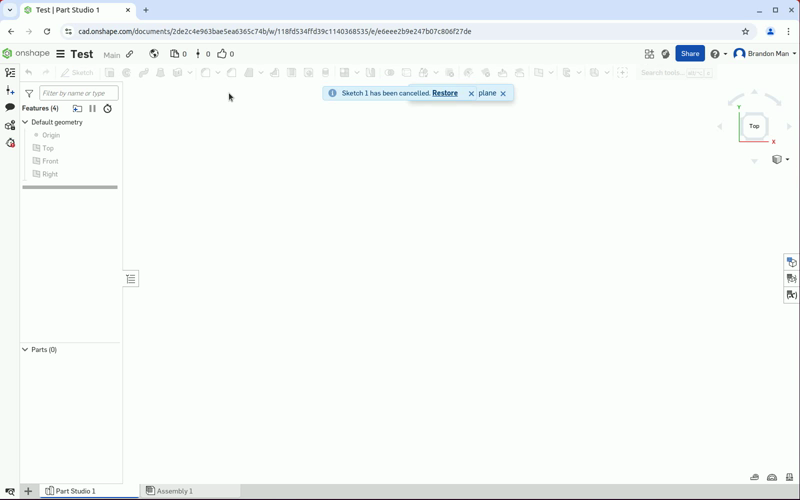
mouse_move(73, 150)
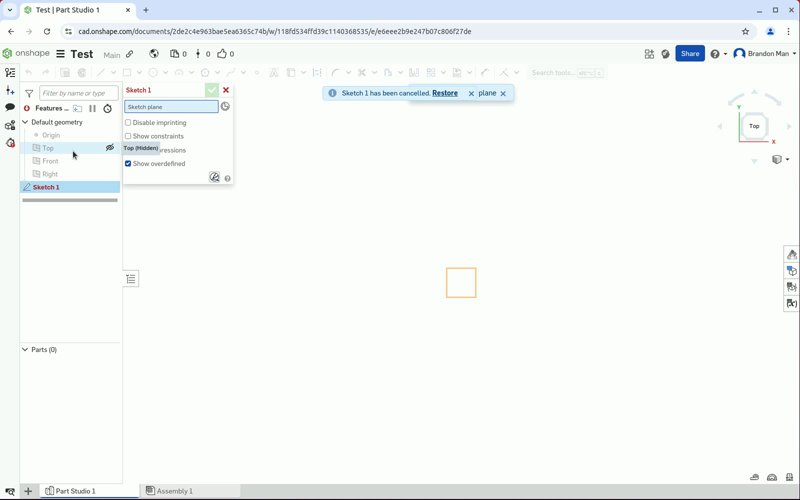
click(73, 150)
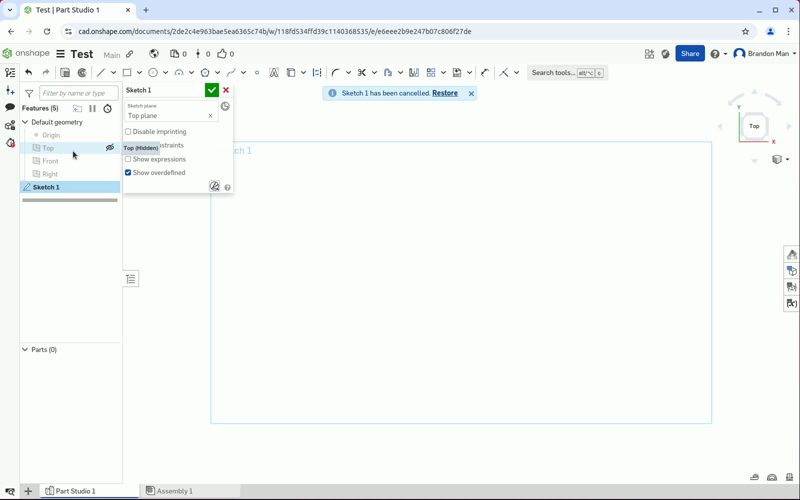
mouse_move(73, 352)
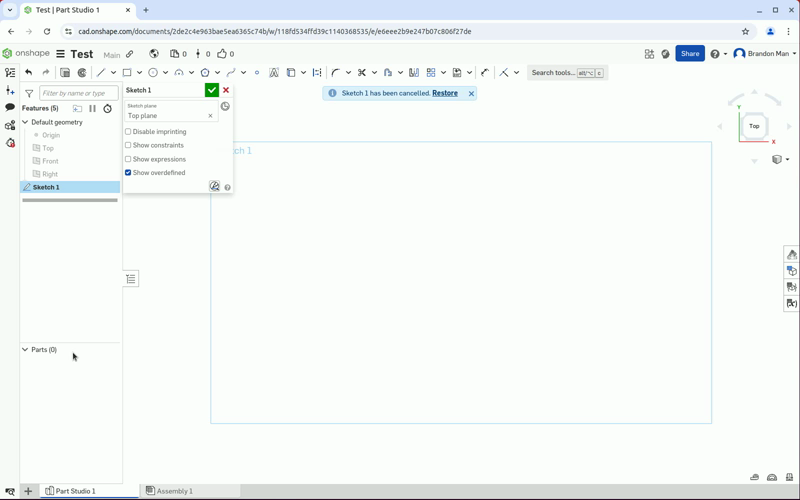
key(y)
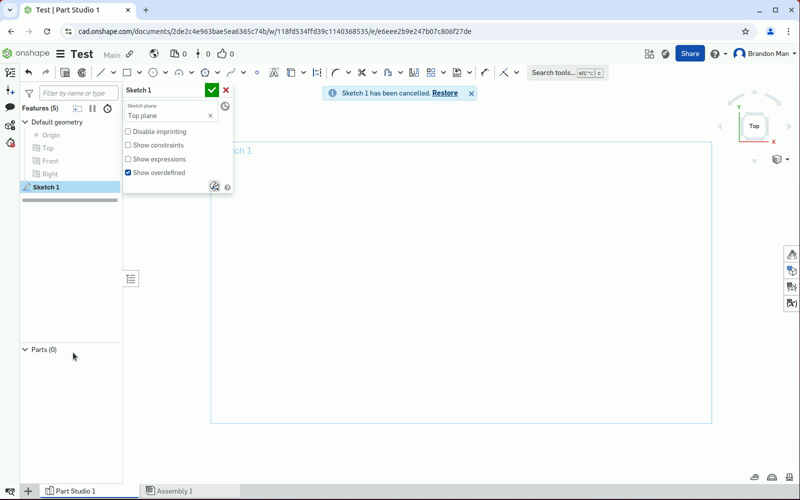
key(l)
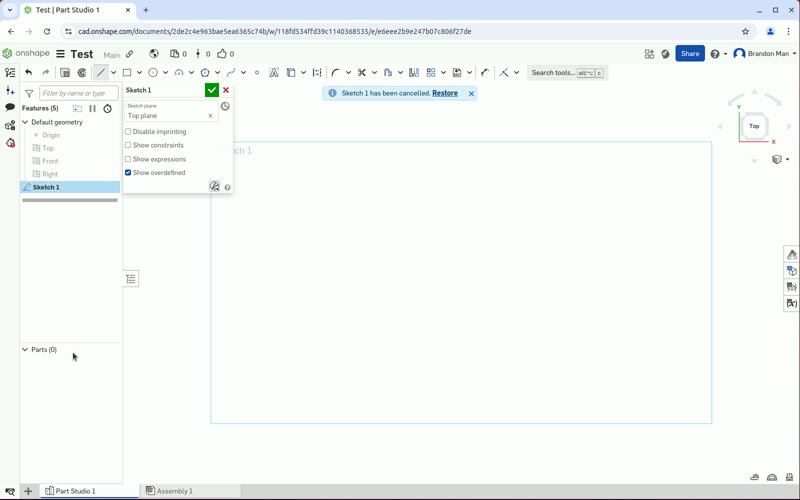
key_down(shift)
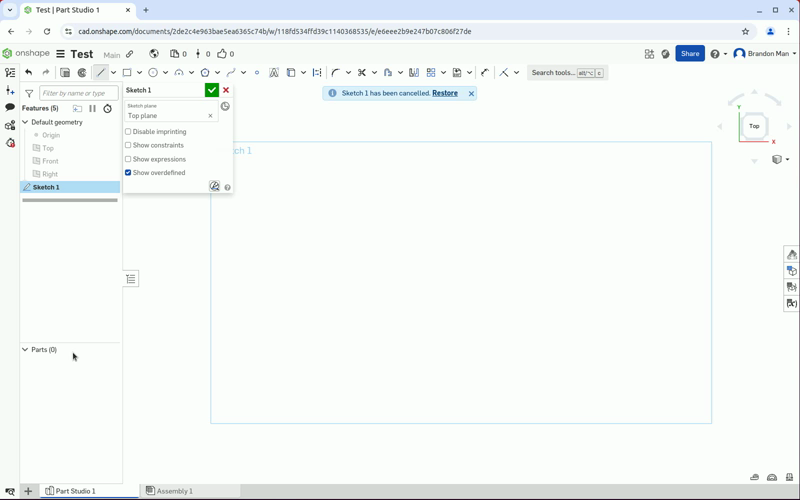
mouse_move(348, 261)
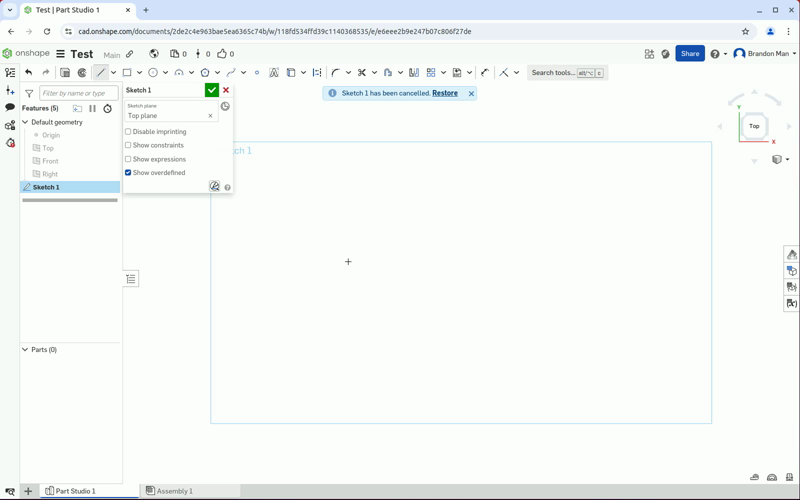
click(348, 261)
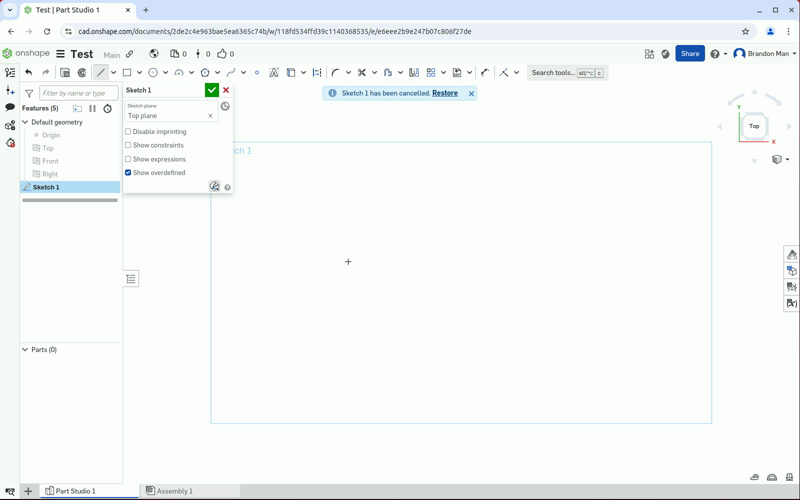
key_up(shift)
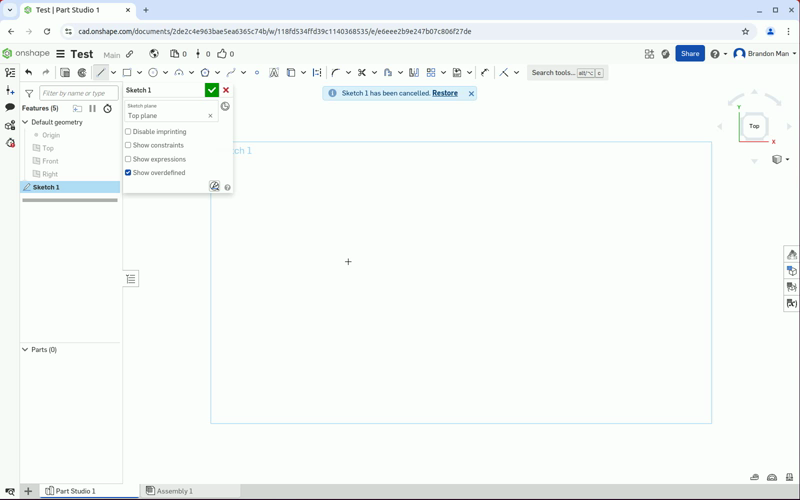
key_down(shift)
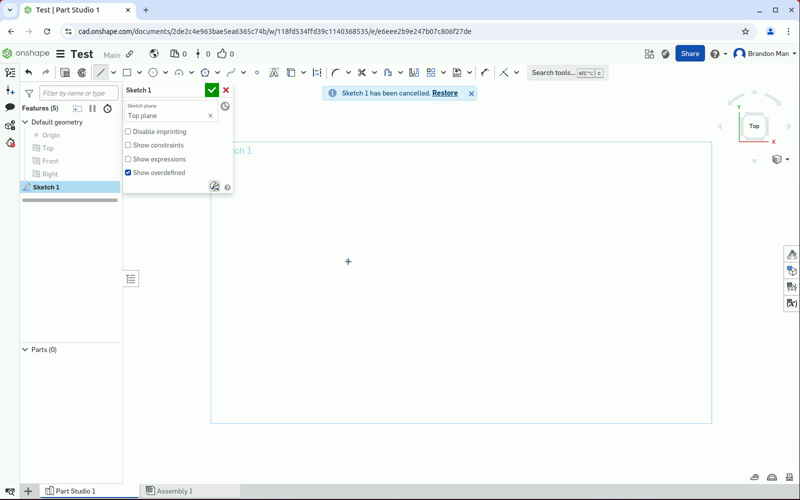
mouse_move(464, 261)
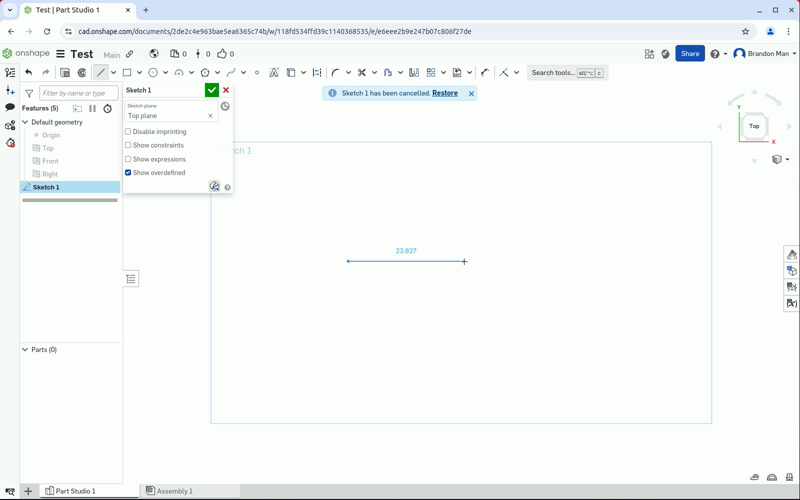
click(464, 261)
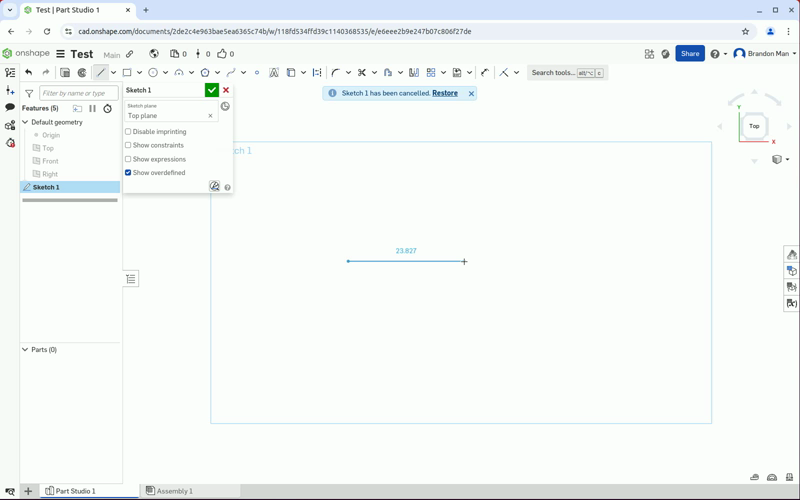
key_up(shift)
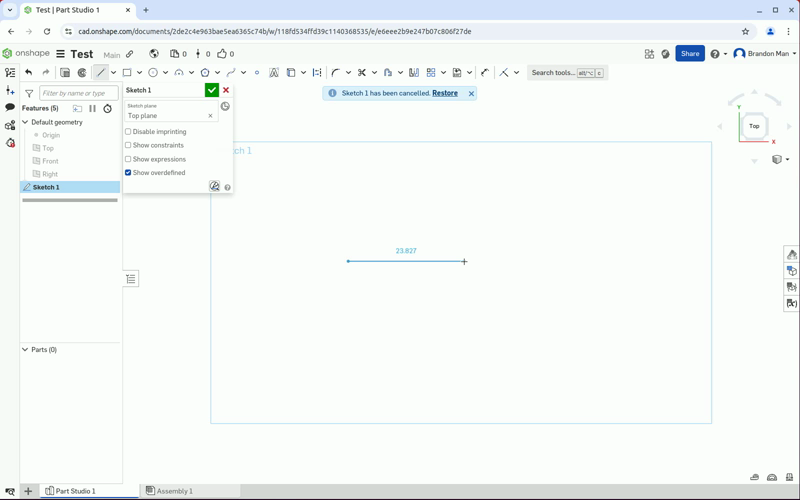
key_down(shift)
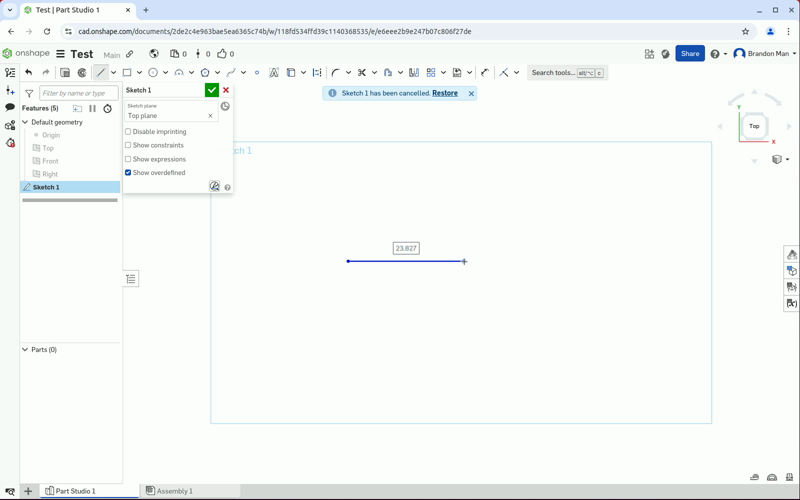
mouse_move(494, 261)
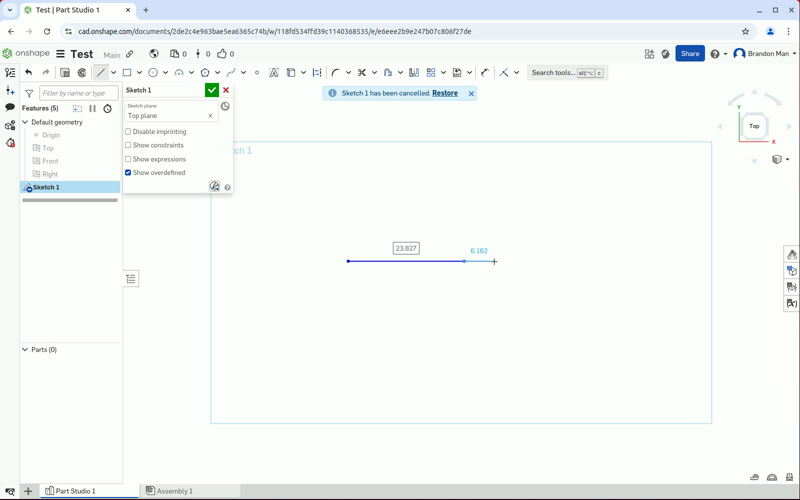
mouse_move(472, 253)
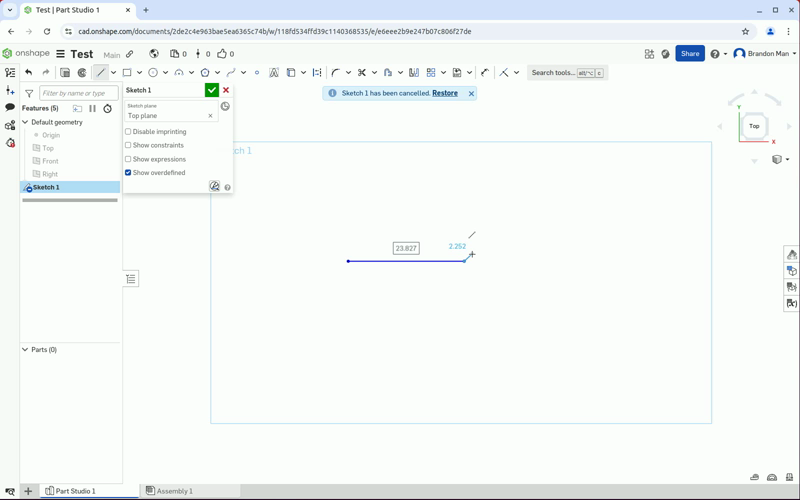
click(472, 253)
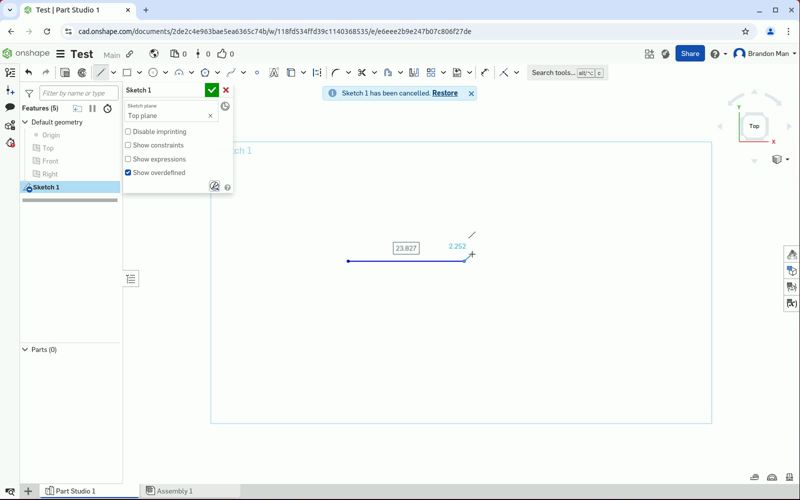
key_up(shift)
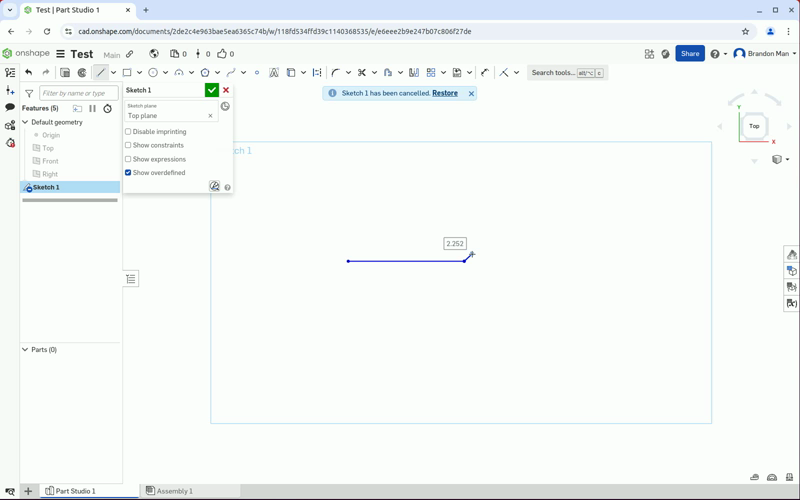
key_down(shift)
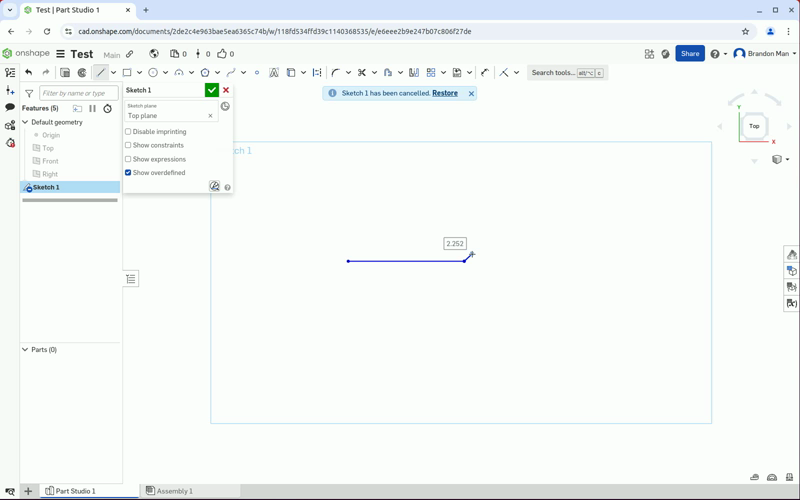
mouse_move(502, 253)
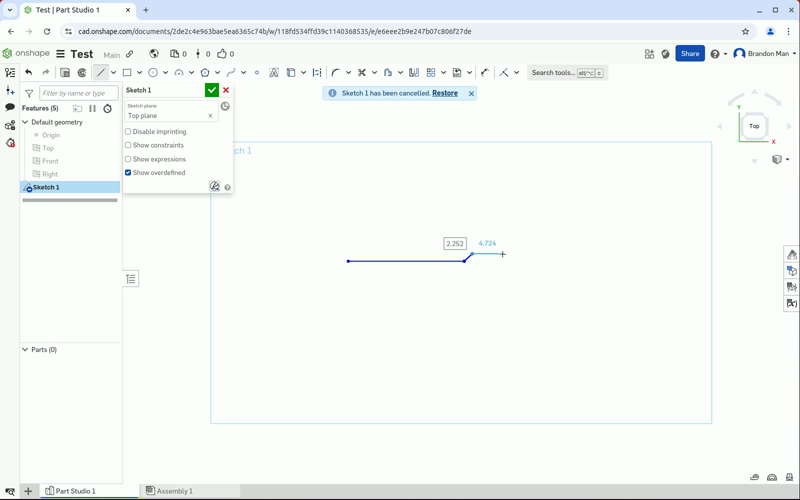
mouse_move(472, 244)
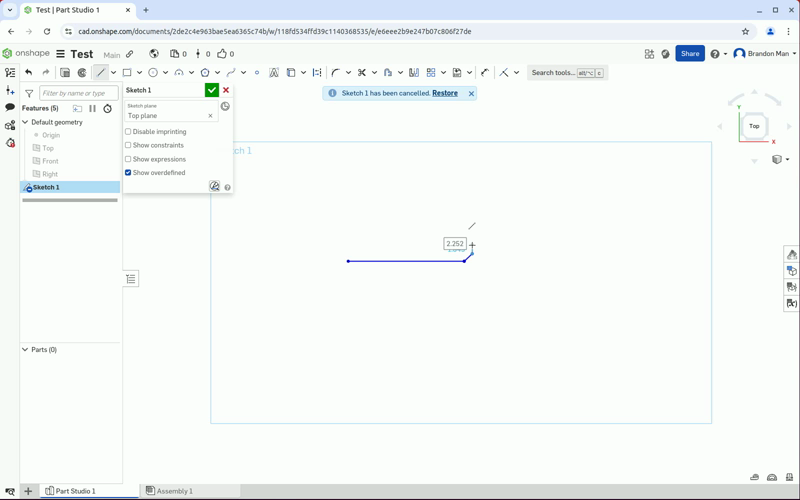
click(472, 244)
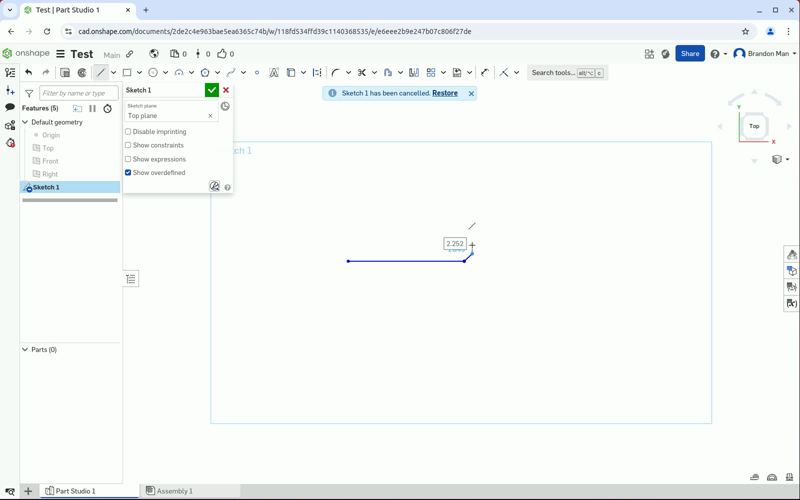
key_up(shift)
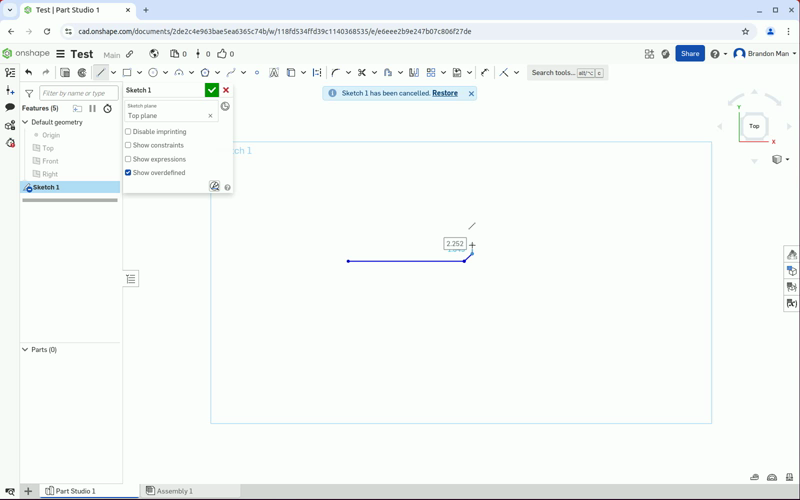
key_down(shift)
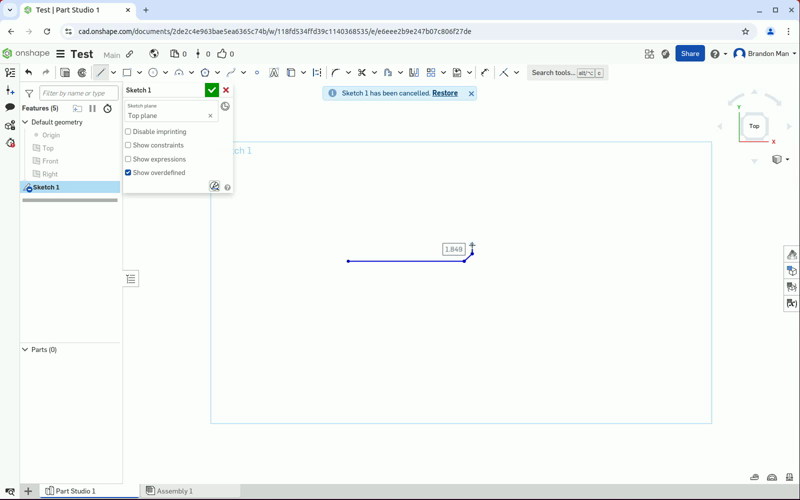
mouse_move(502, 244)
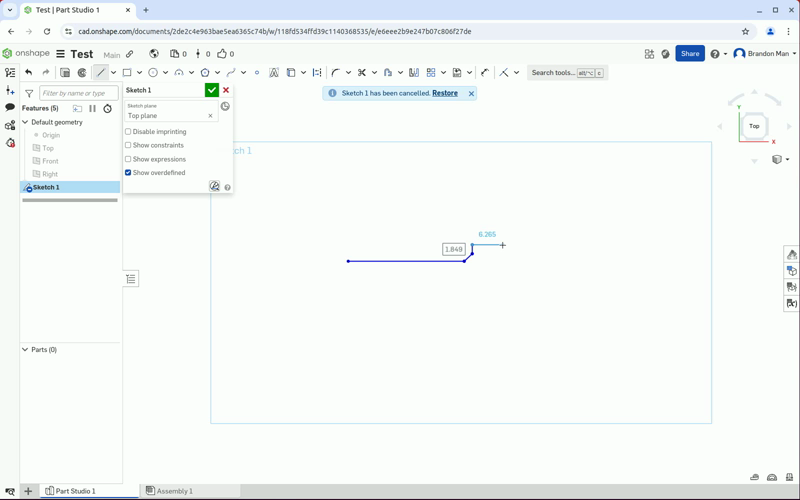
mouse_move(448, 244)
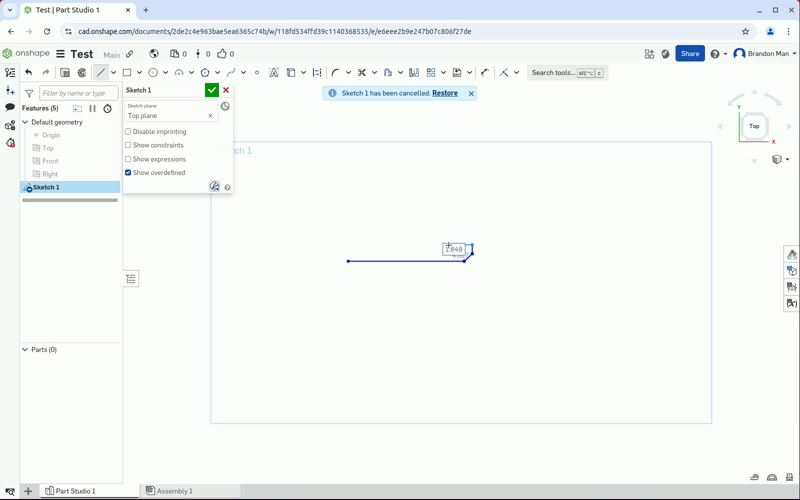
click(448, 244)
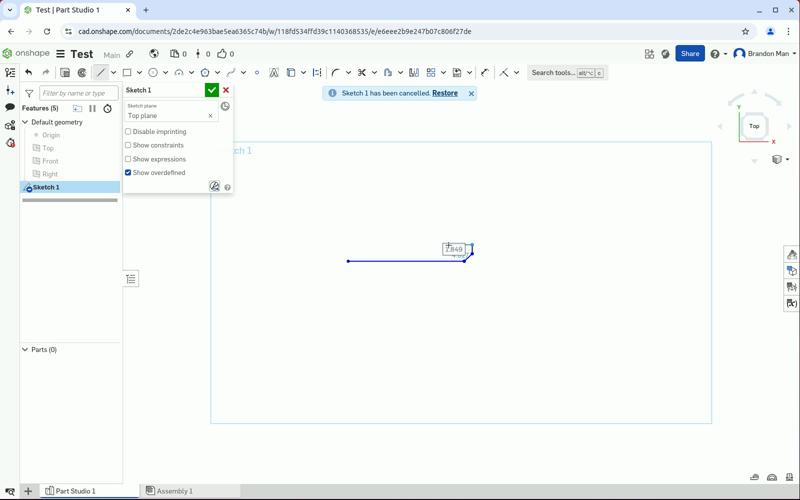
key_up(shift)
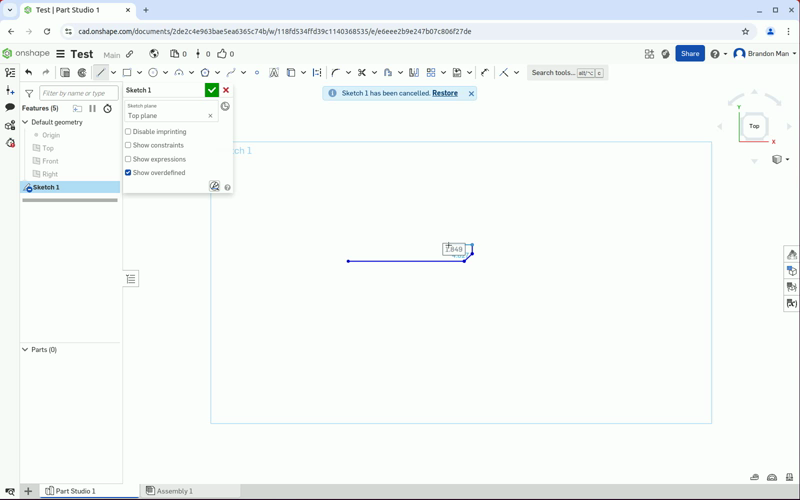
key_down(shift)
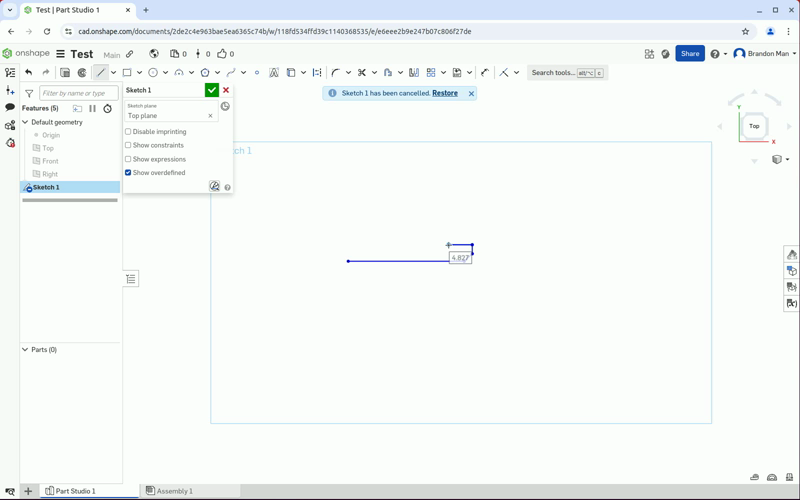
mouse_move(478, 244)
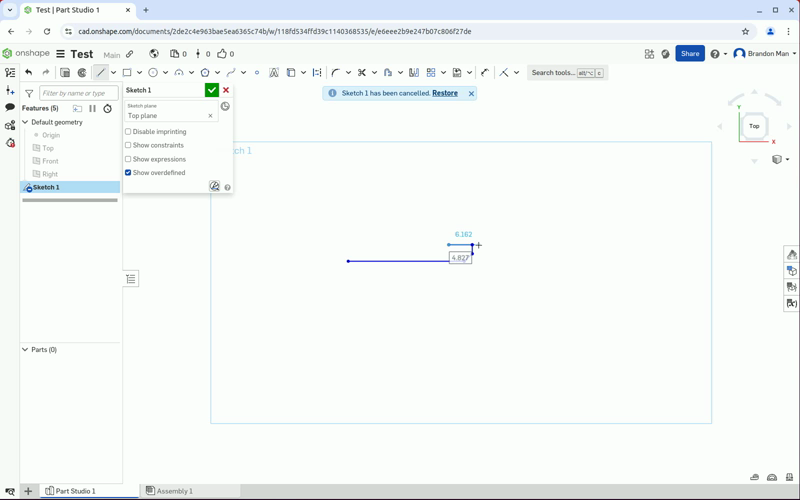
mouse_move(448, 239)
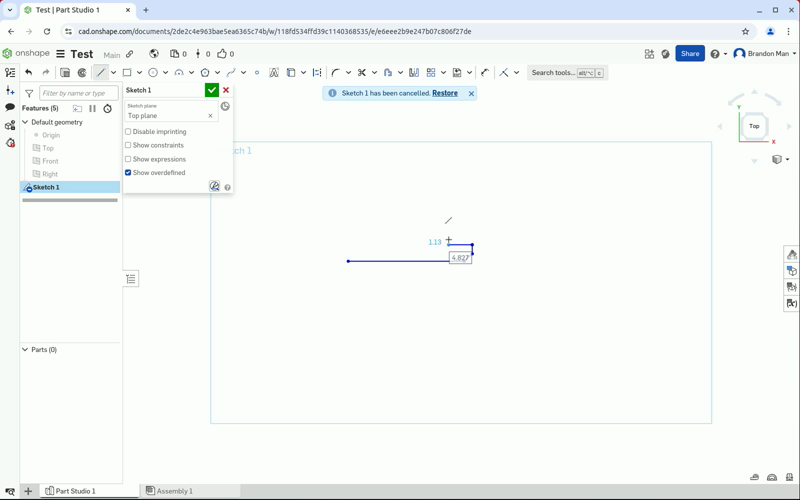
scroll(6)
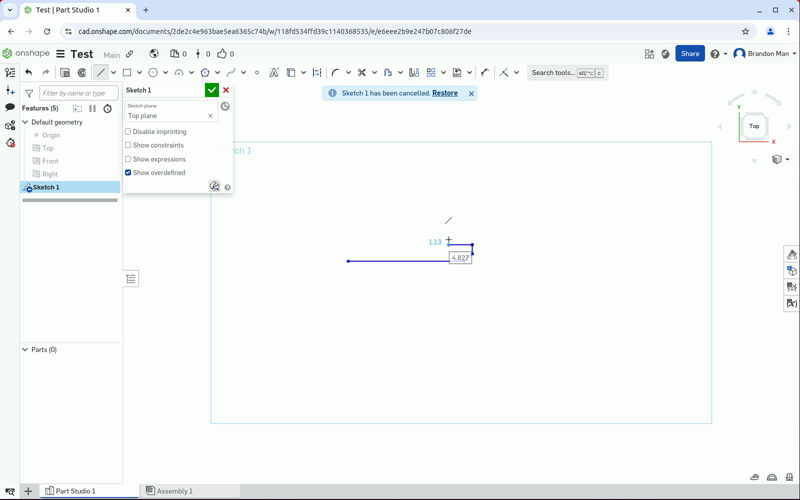
scroll(6)
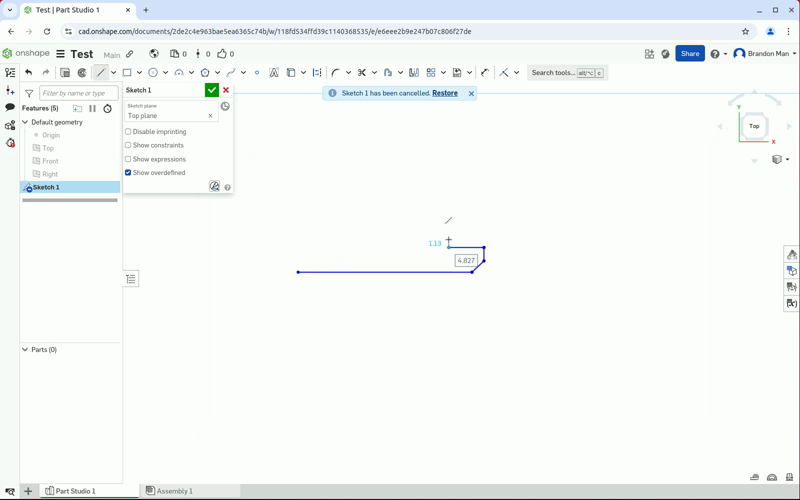
scroll(6)
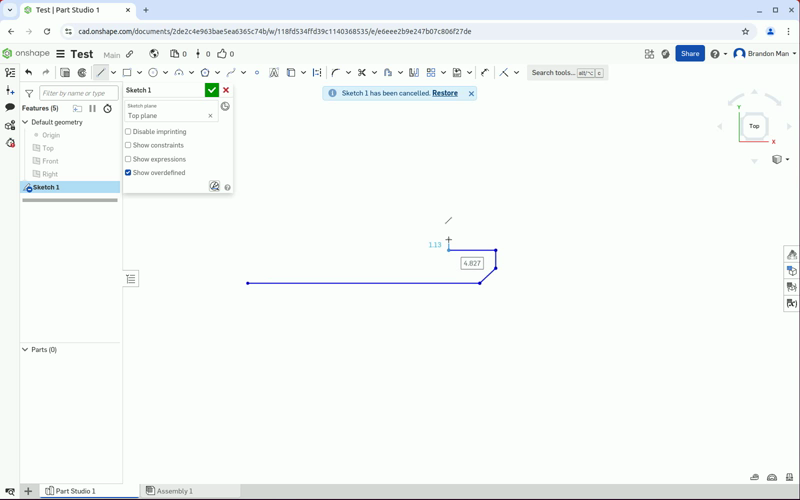
scroll(6)
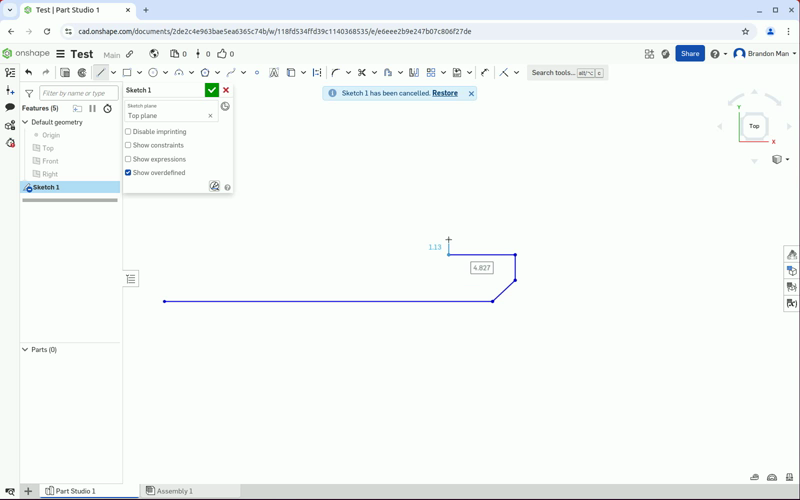
scroll(6)
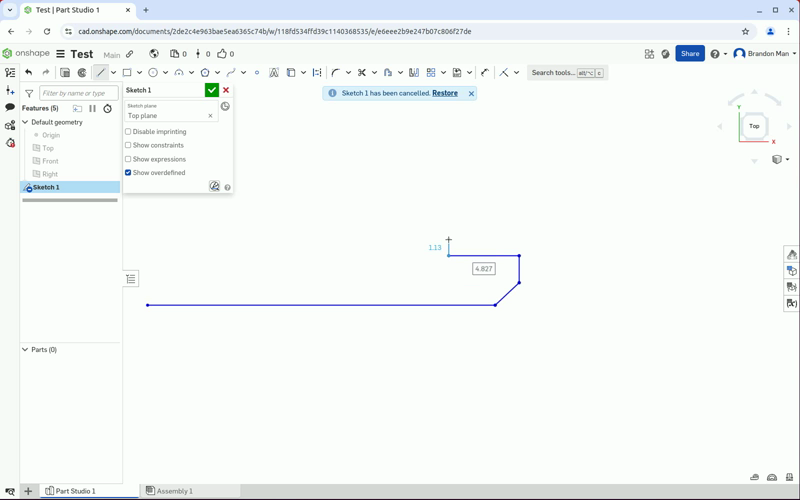
scroll(6)
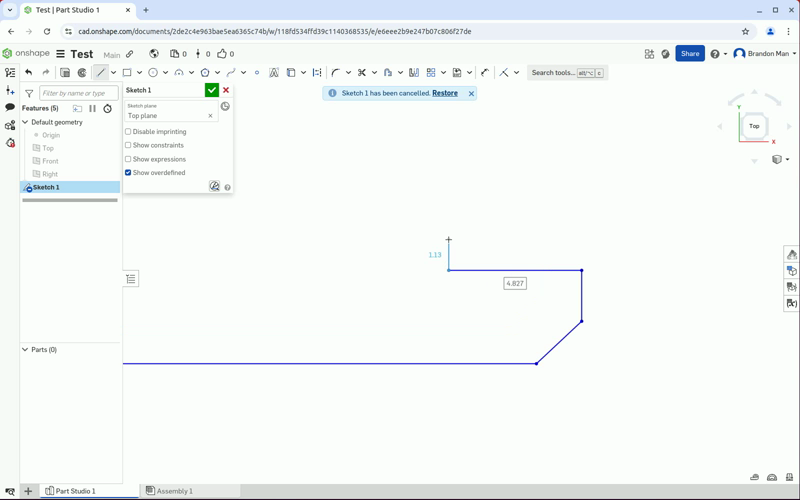
scroll(6)
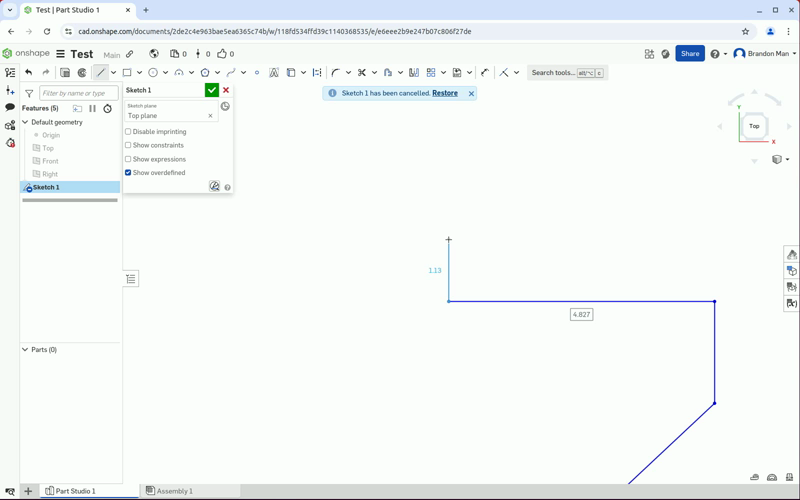
click(448, 239)
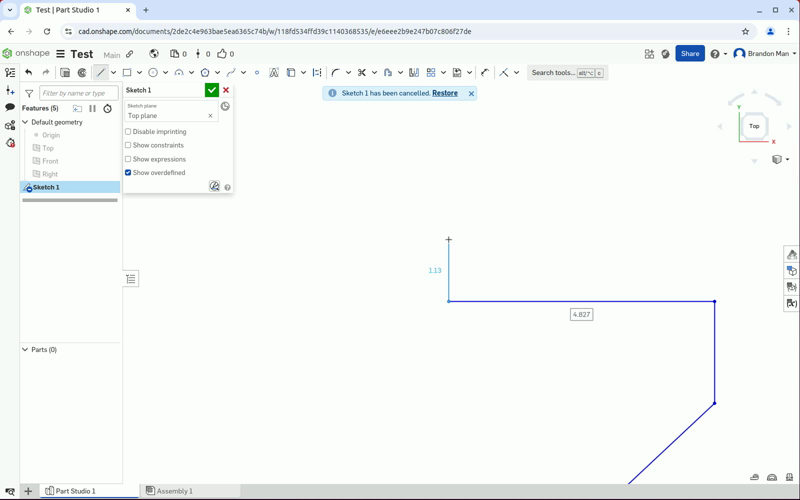
scroll(-6)
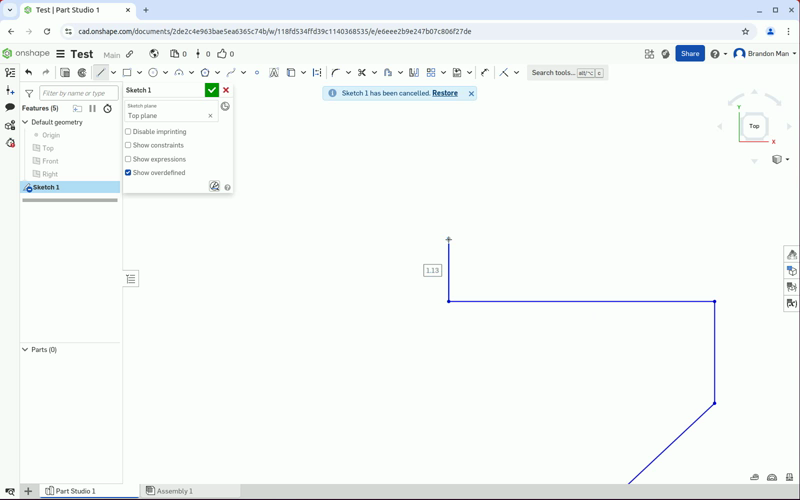
scroll(-6)
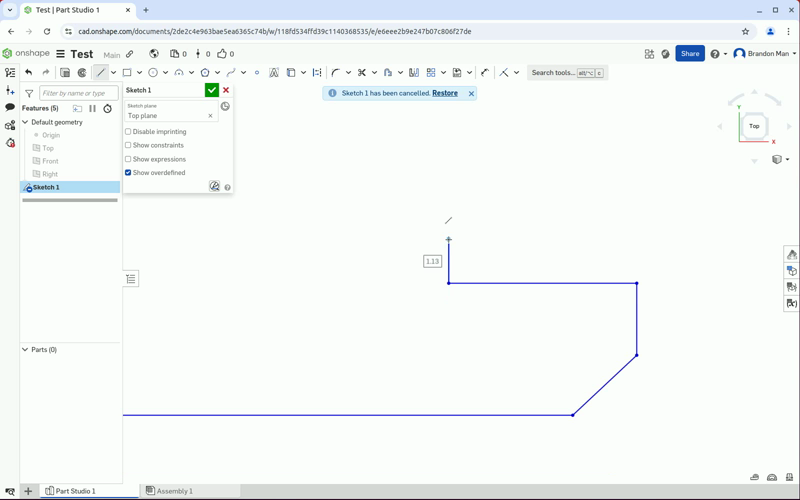
scroll(-6)
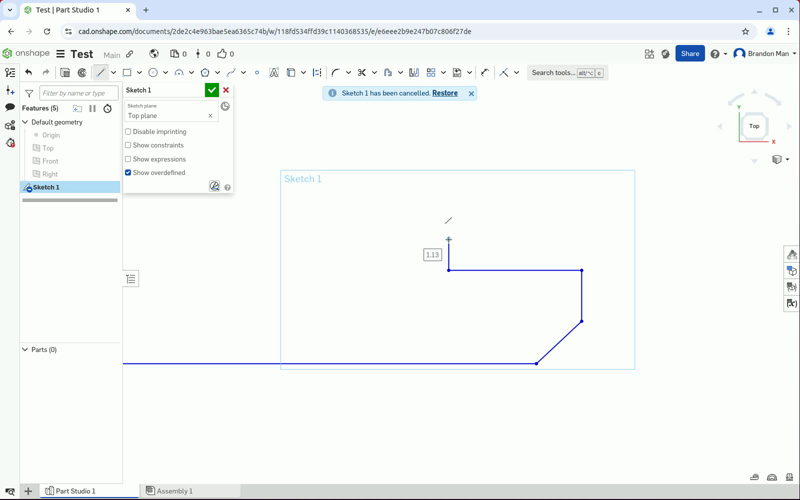
scroll(-6)
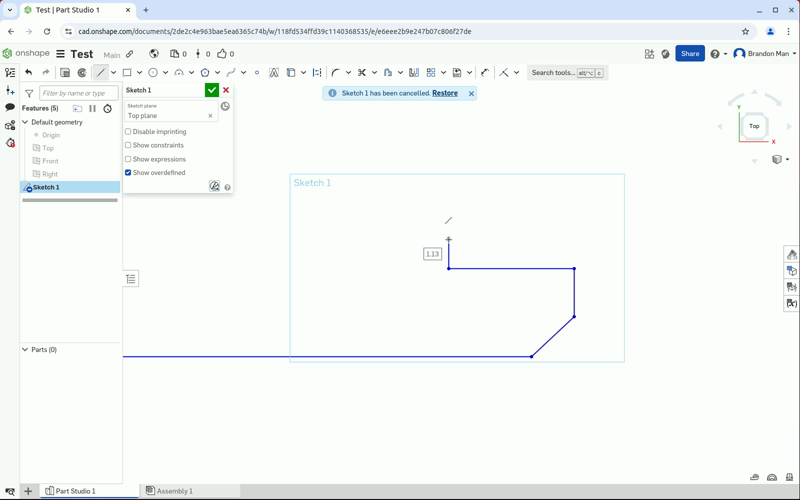
scroll(-6)
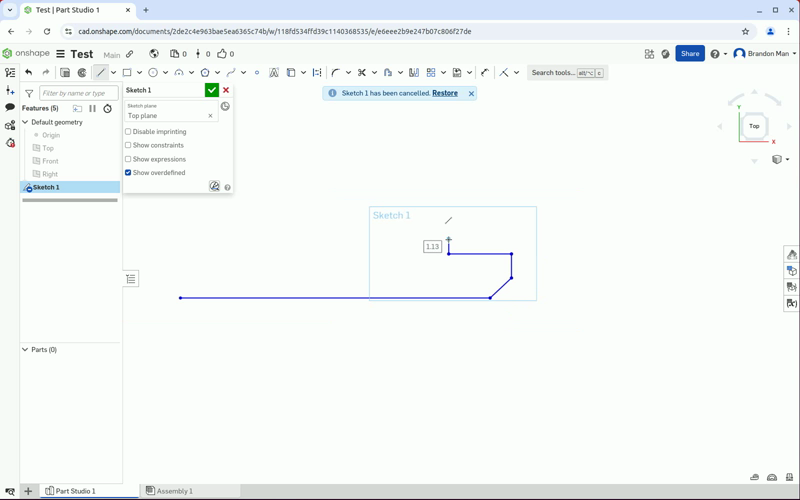
scroll(-6)
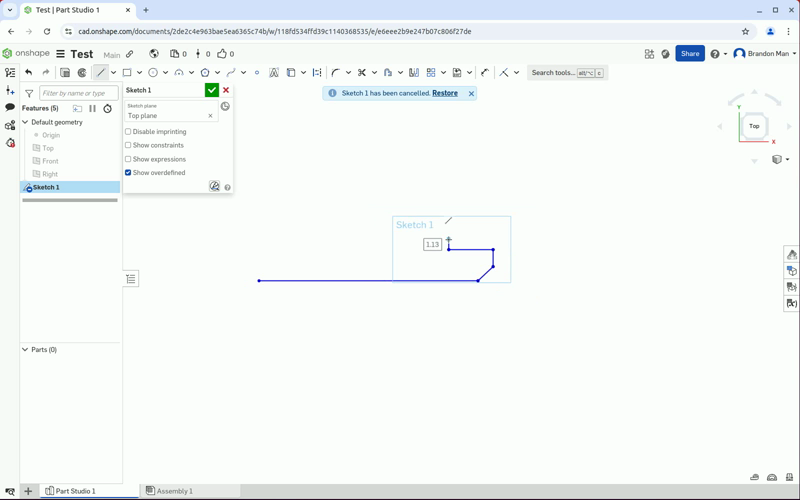
scroll(-6)
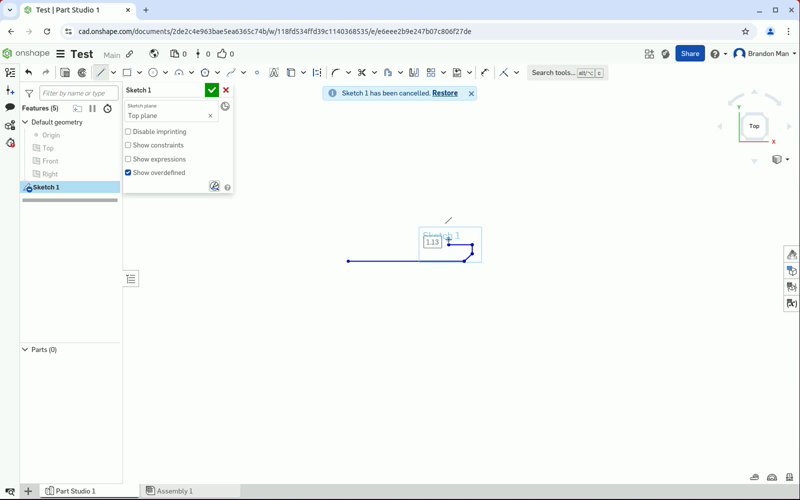
key_up(shift)
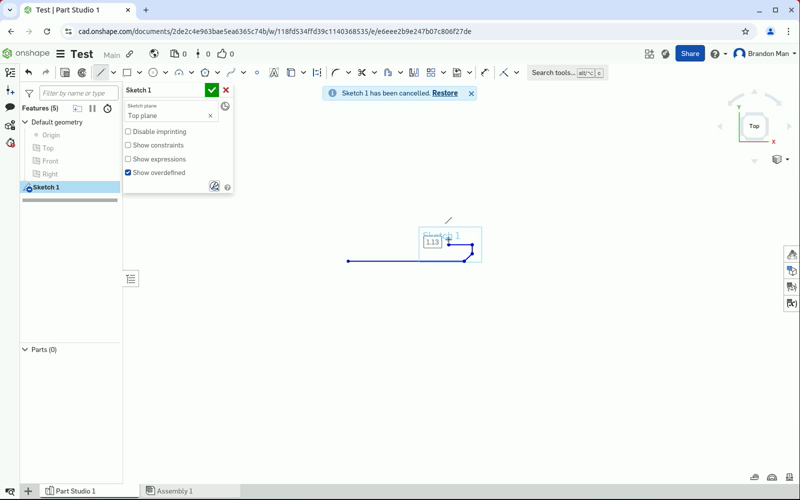
key_down(shift)
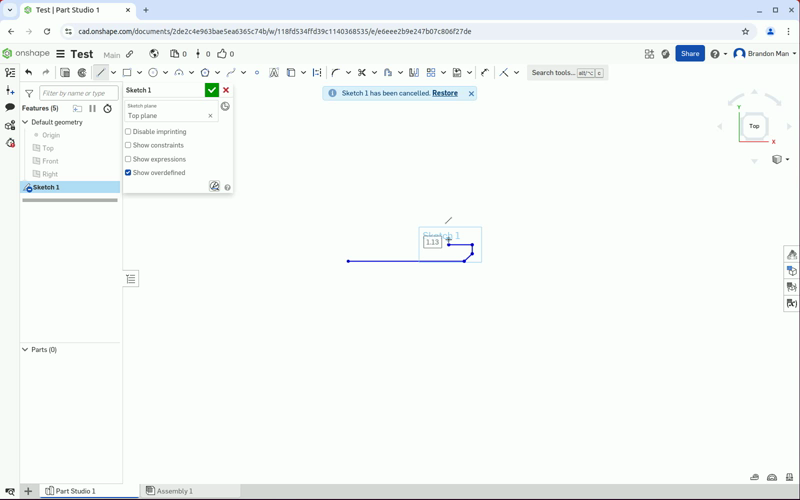
mouse_move(478, 239)
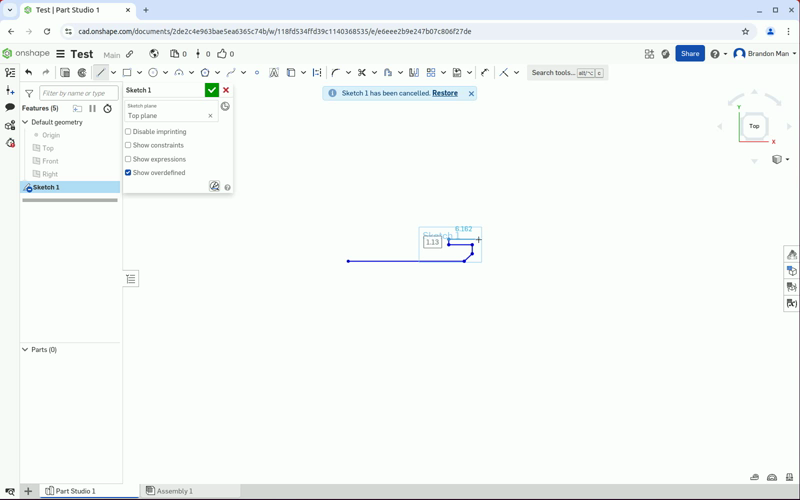
mouse_move(472, 239)
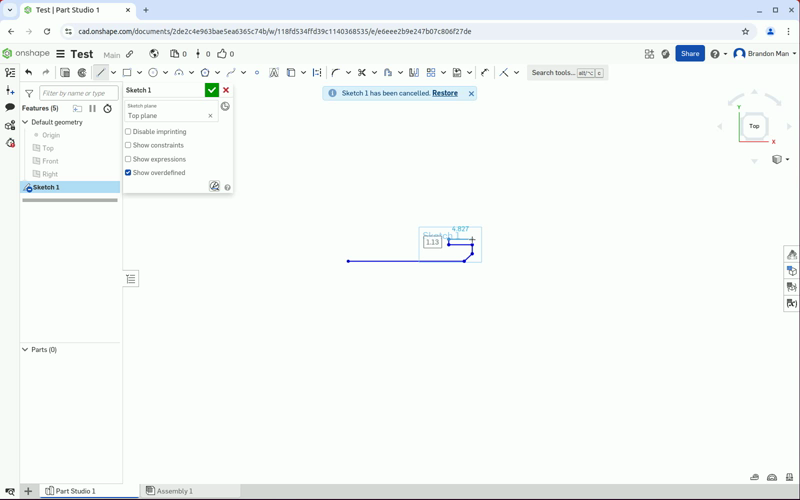
click(472, 239)
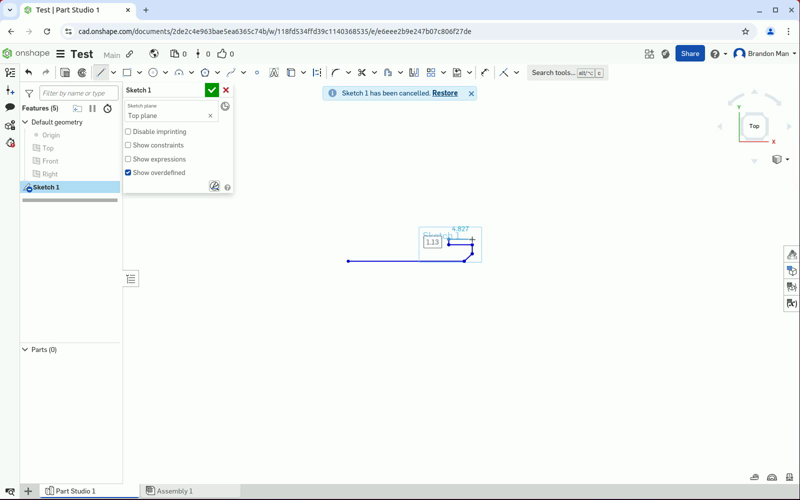
key_up(shift)
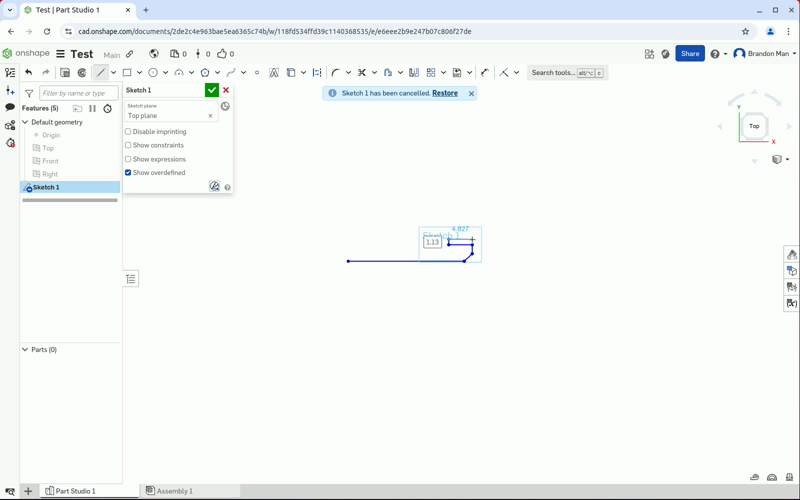
key_down(shift)
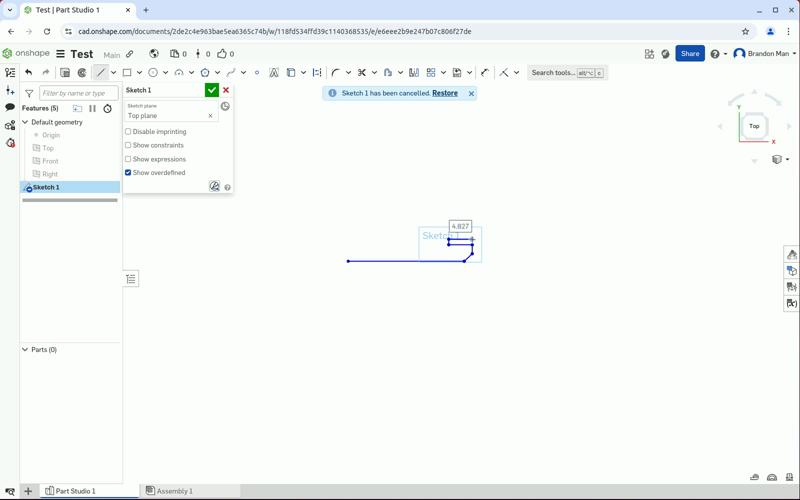
mouse_move(502, 239)
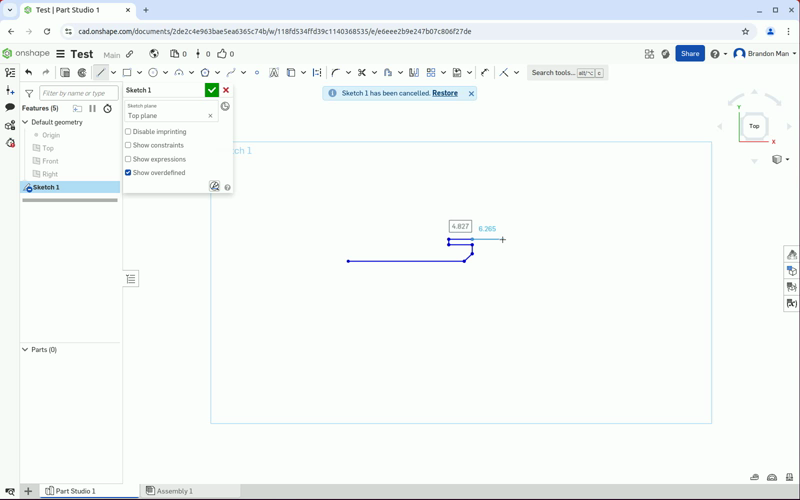
mouse_move(472, 230)
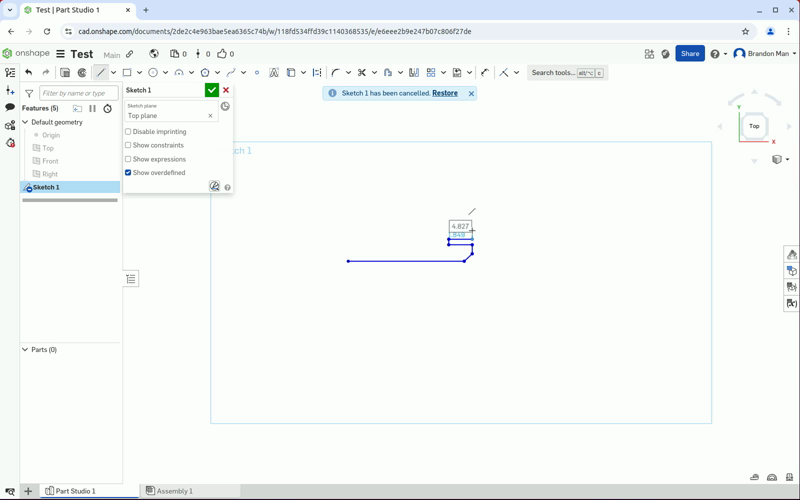
click(472, 230)
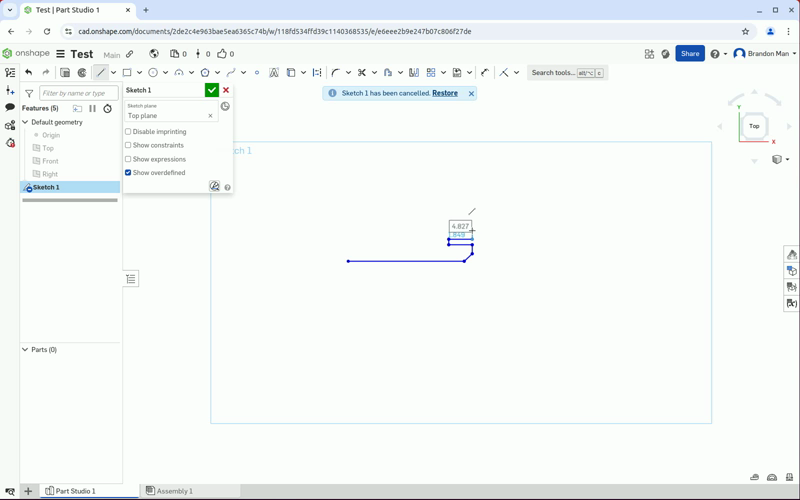
key_up(shift)
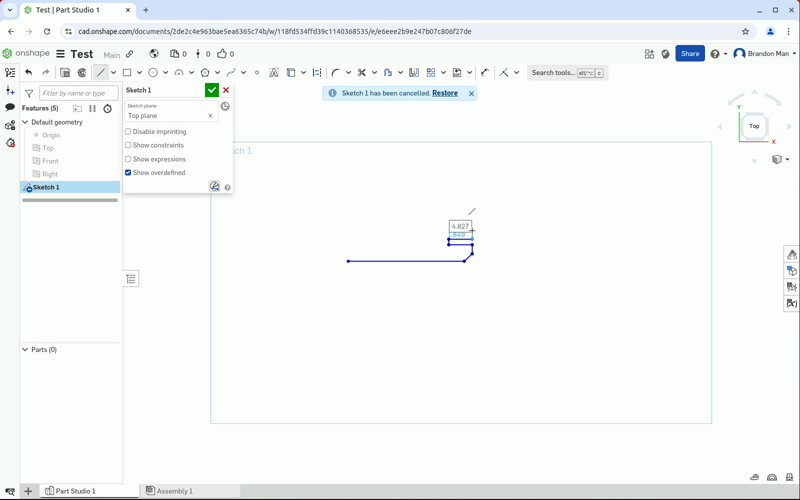
key_down(shift)
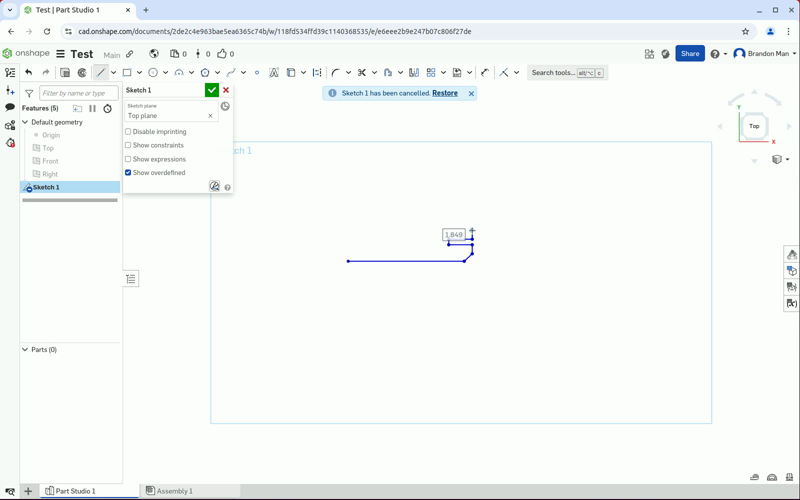
mouse_move(502, 230)
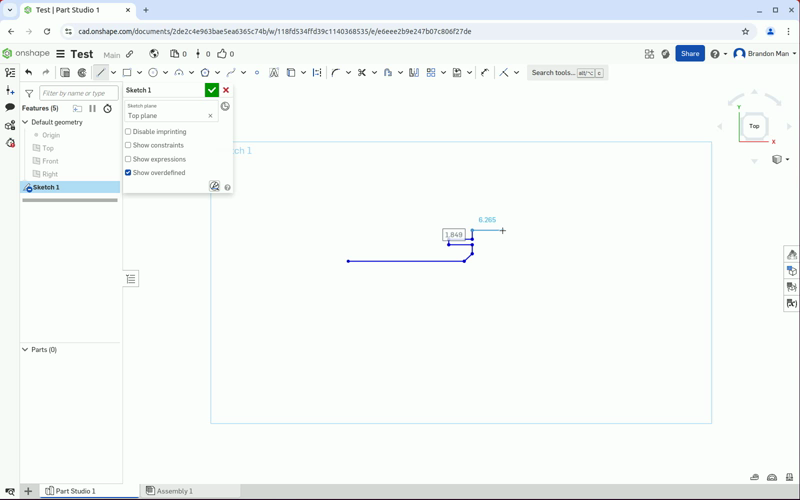
mouse_move(464, 222)
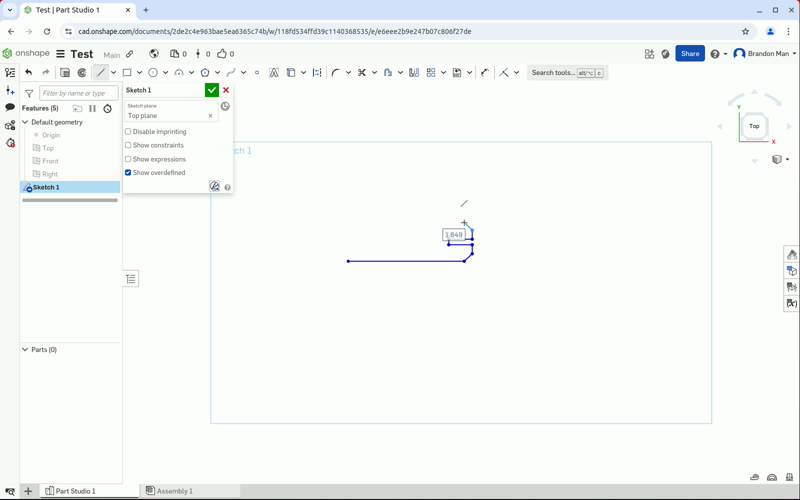
click(464, 222)
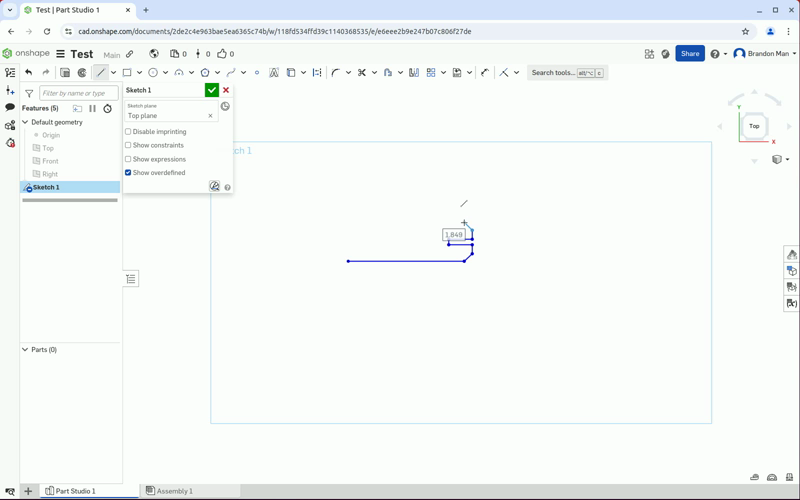
key_up(shift)
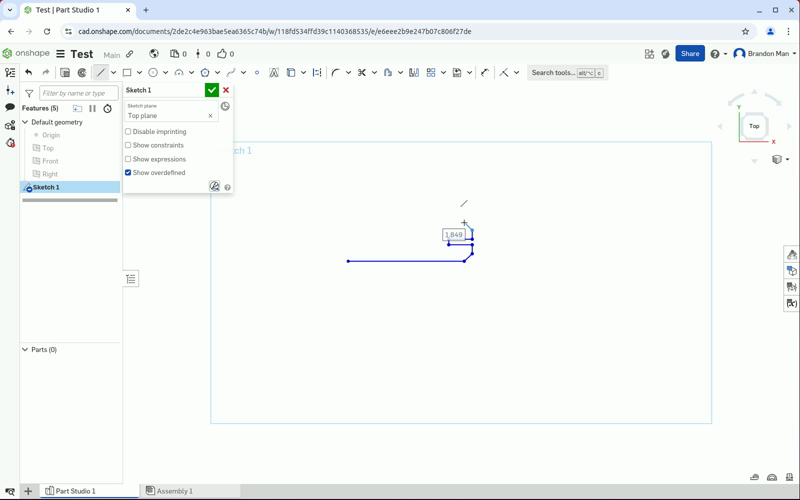
key_down(shift)
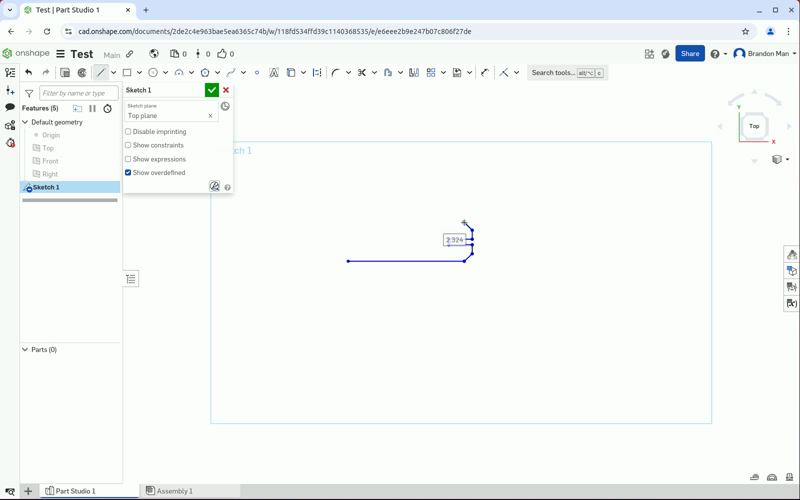
mouse_move(348, 222)
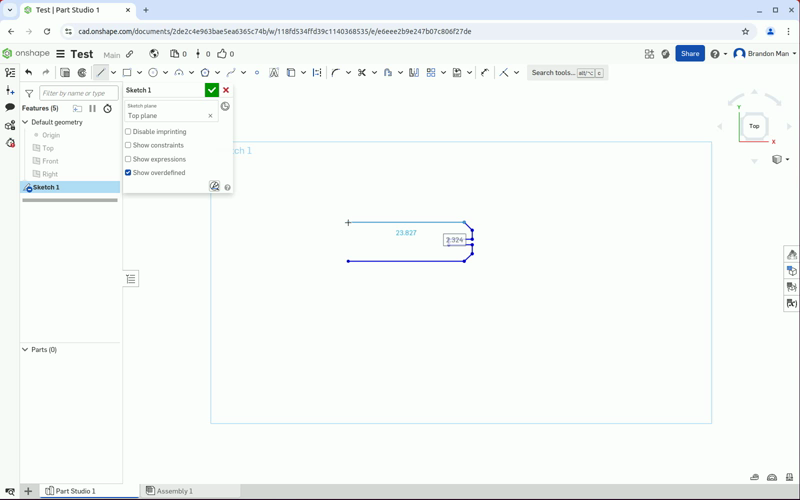
click(348, 222)
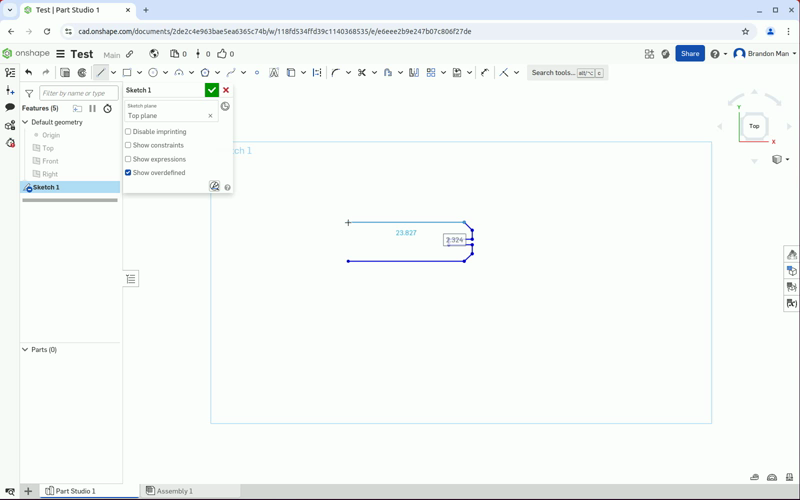
key_up(shift)
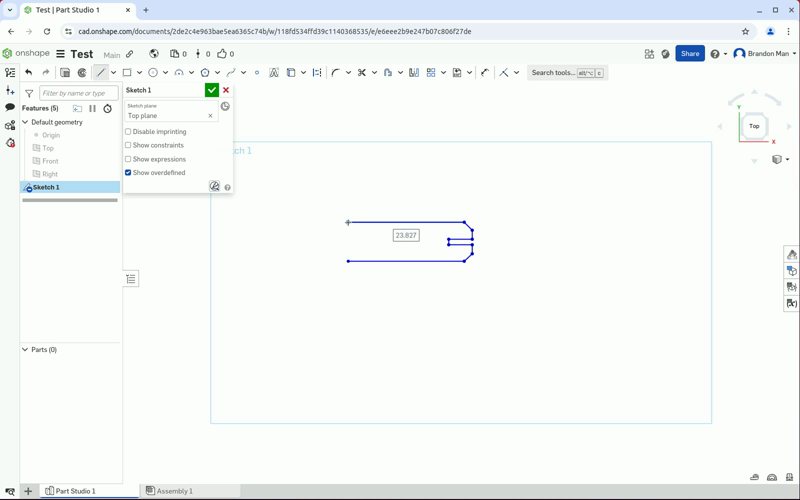
key_down(shift)
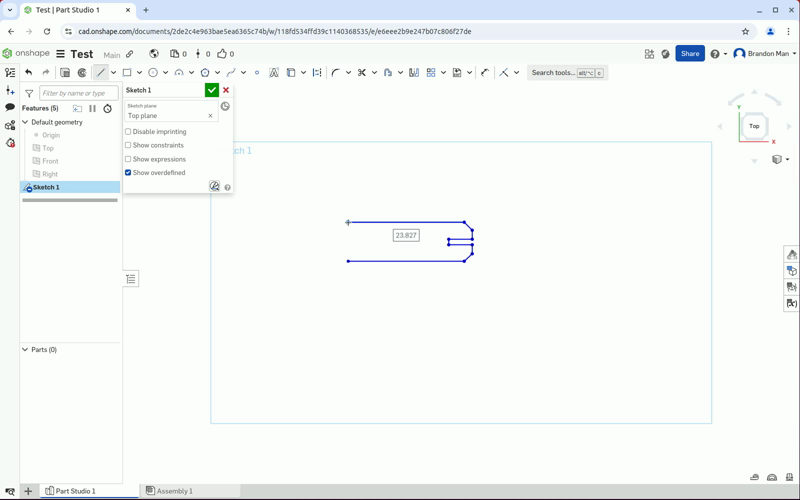
mouse_move(378, 222)
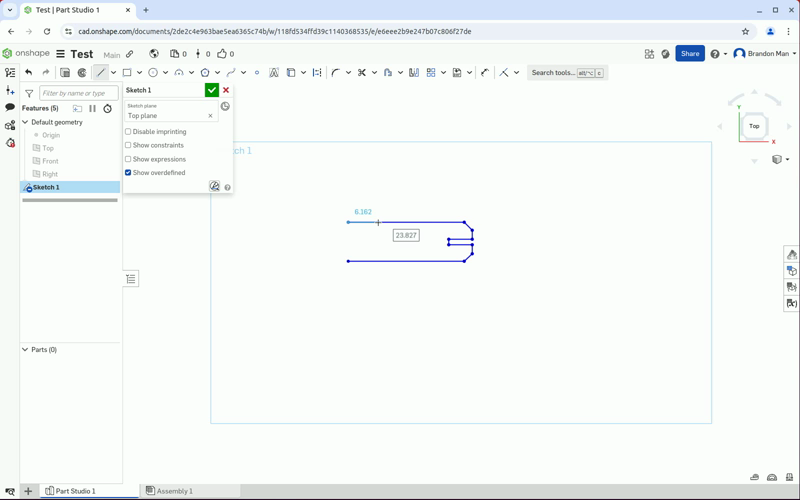
mouse_move(348, 230)
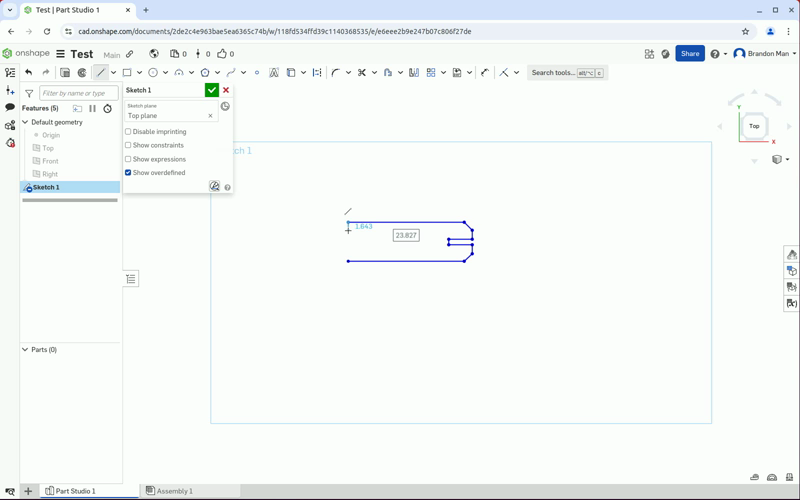
click(348, 230)
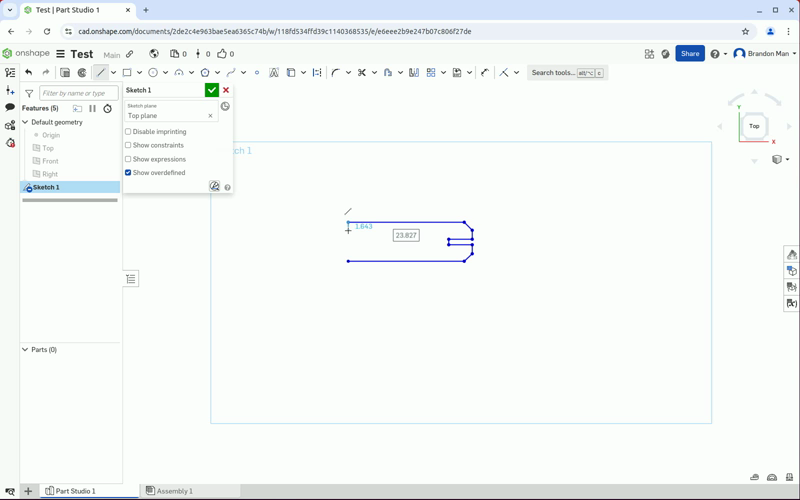
key_up(shift)
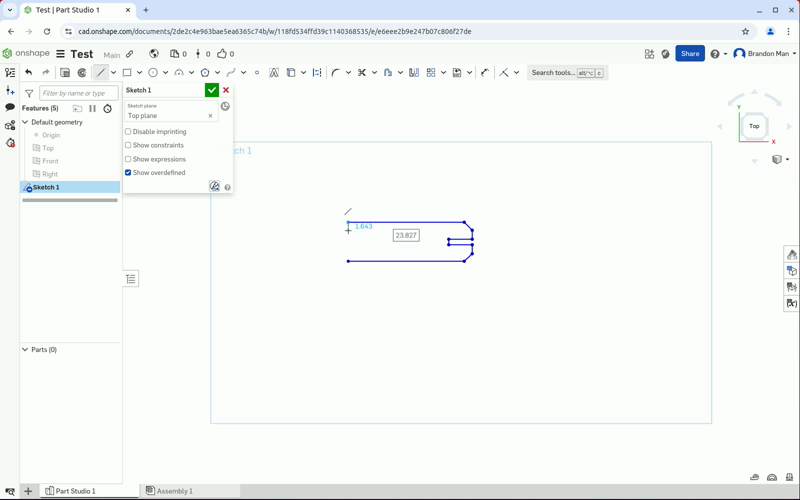
key_down(shift)
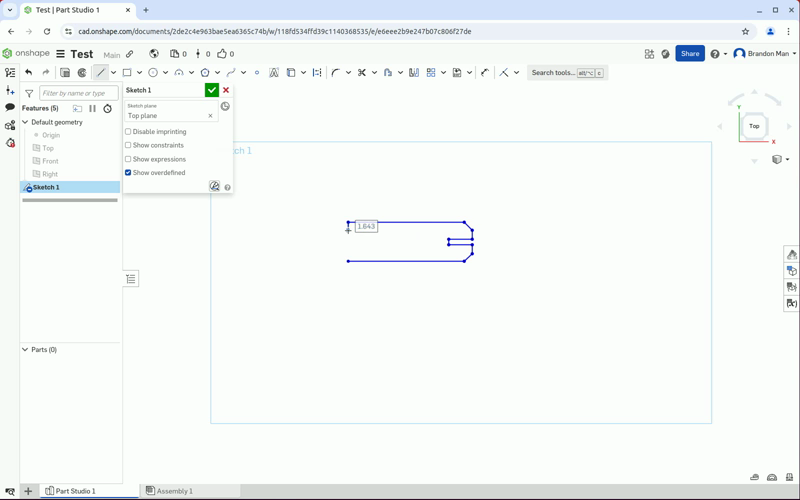
mouse_move(425, 230)
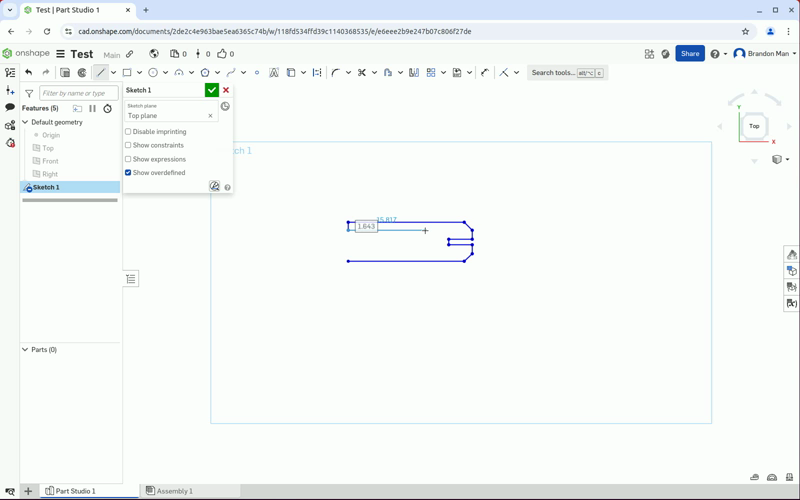
click(425, 230)
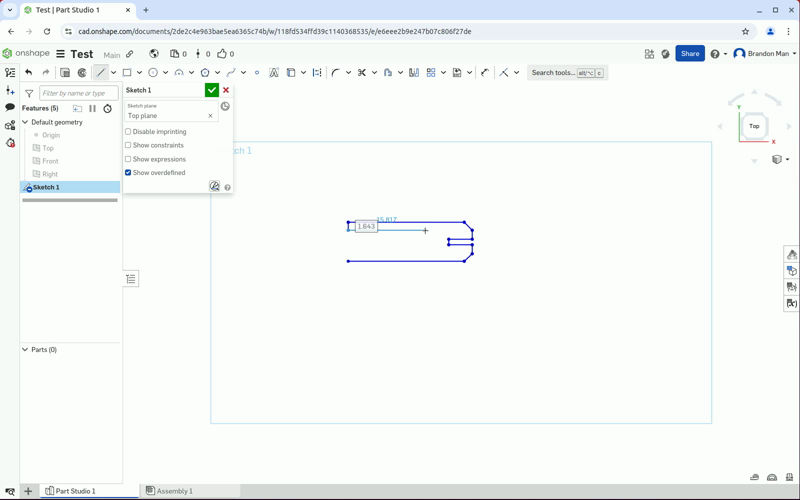
key_up(shift)
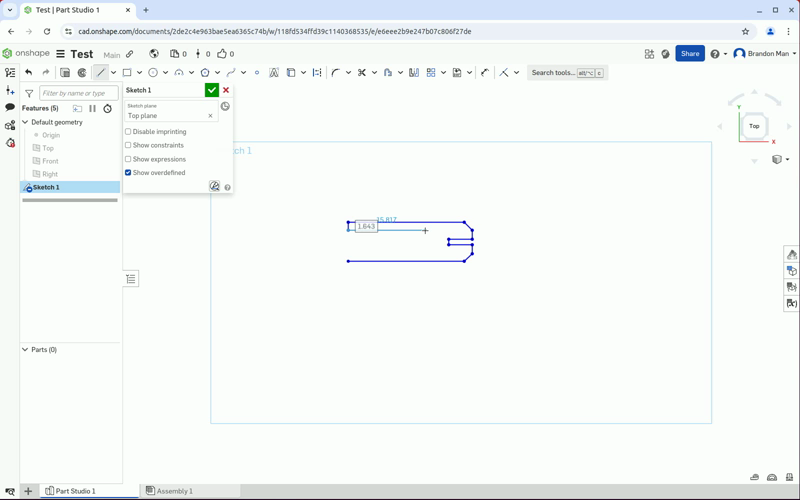
key_down(shift)
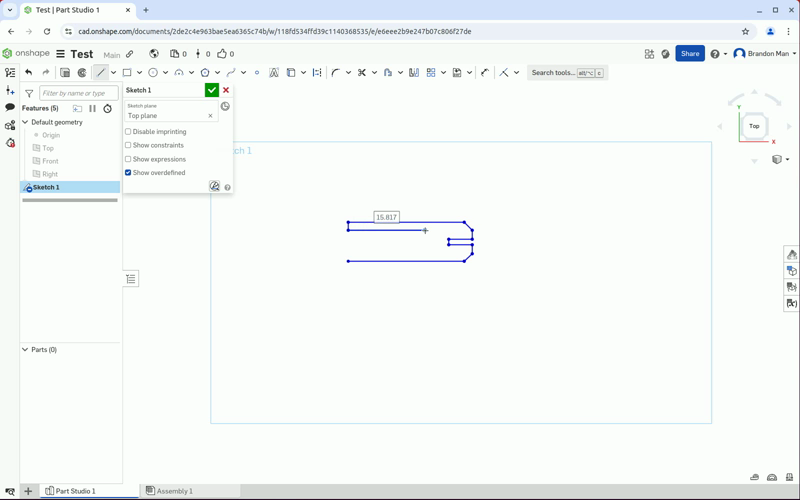
mouse_move(455, 230)
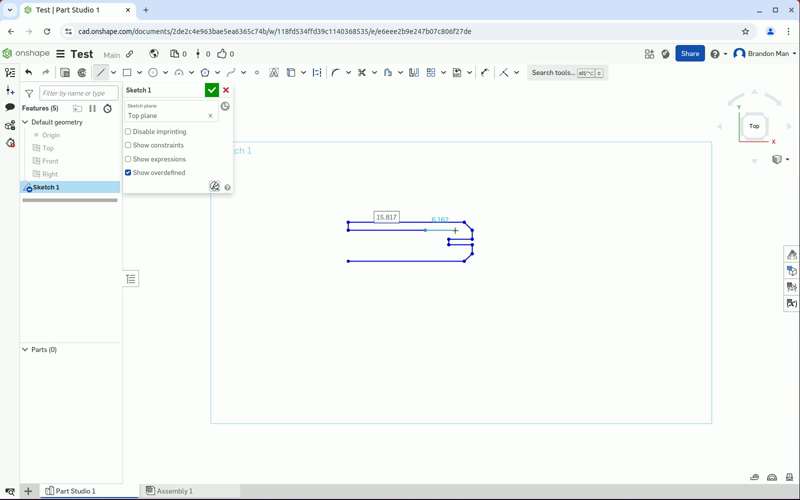
mouse_move(425, 253)
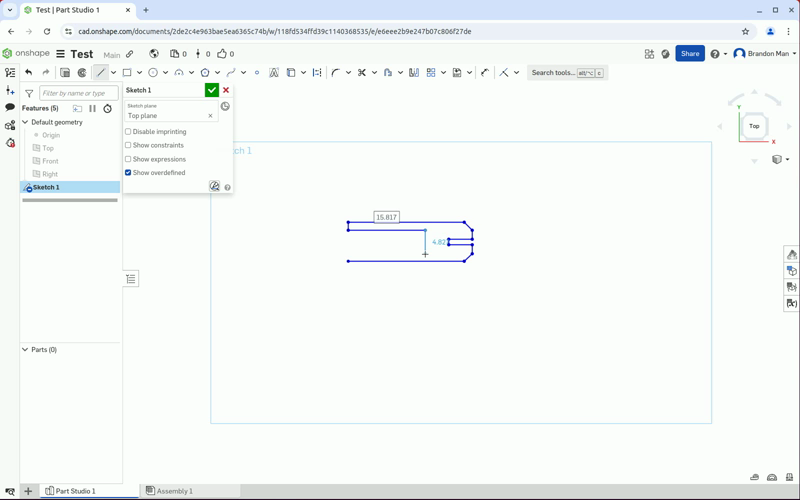
click(425, 253)
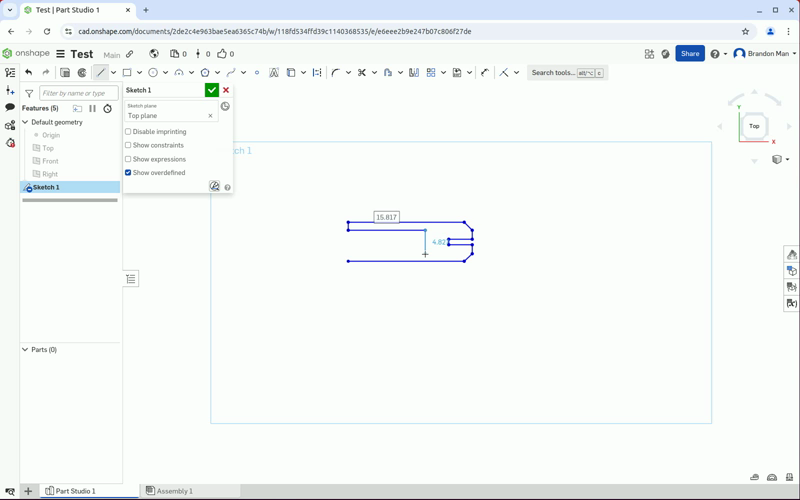
key_up(shift)
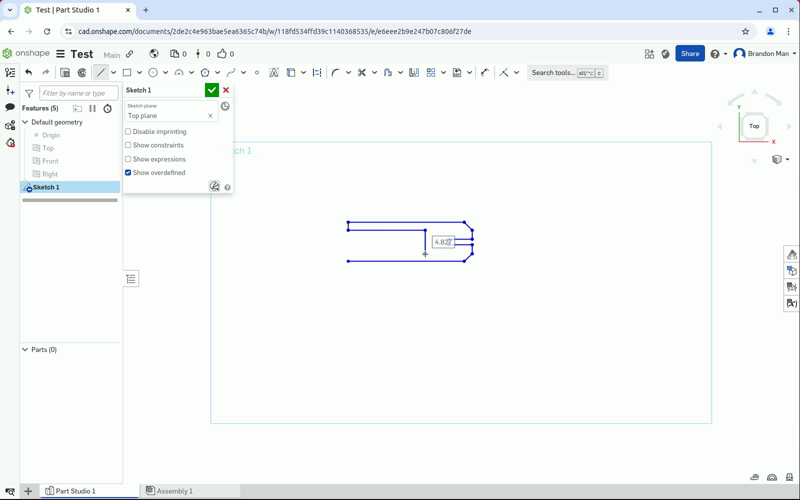
key_down(shift)
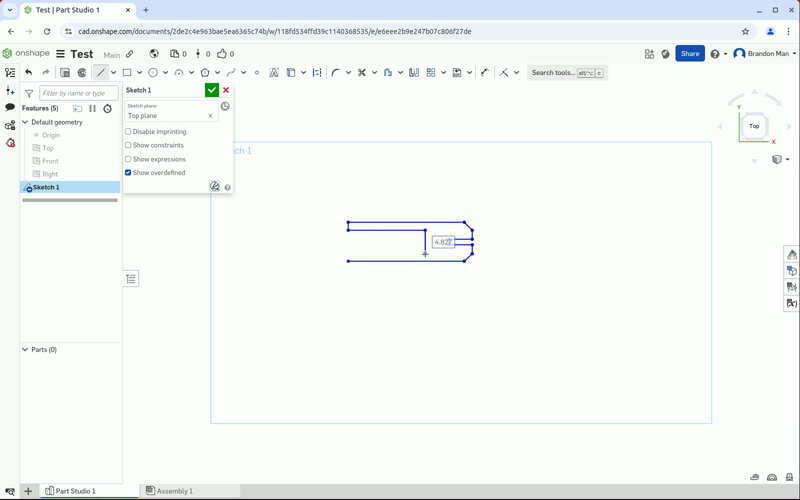
mouse_move(348, 253)
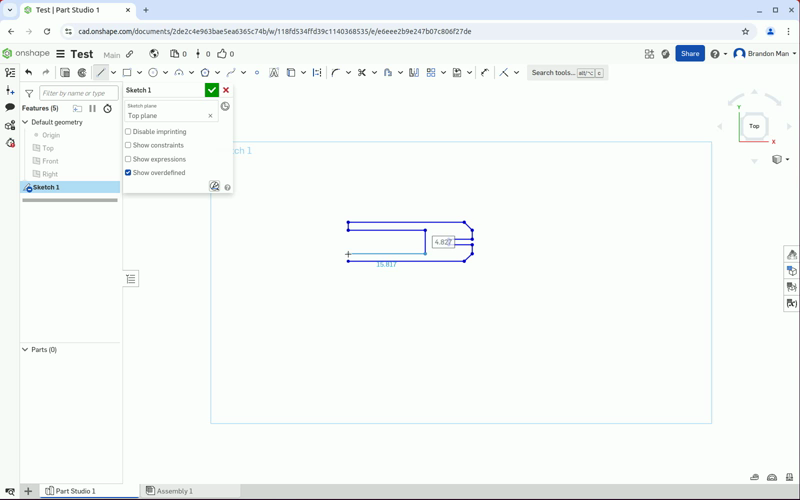
click(348, 253)
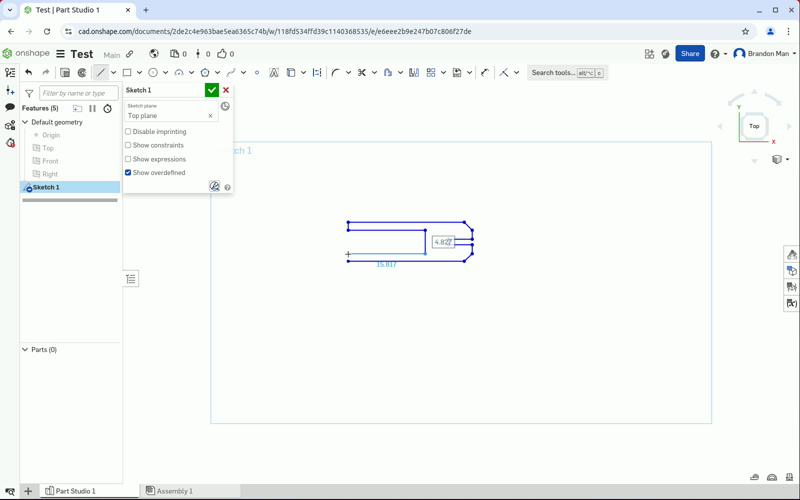
key_up(shift)
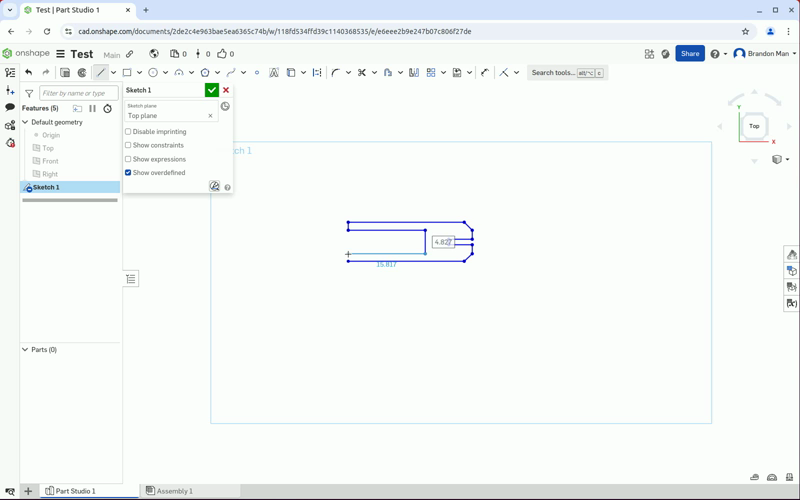
mouse_move(378, 253)
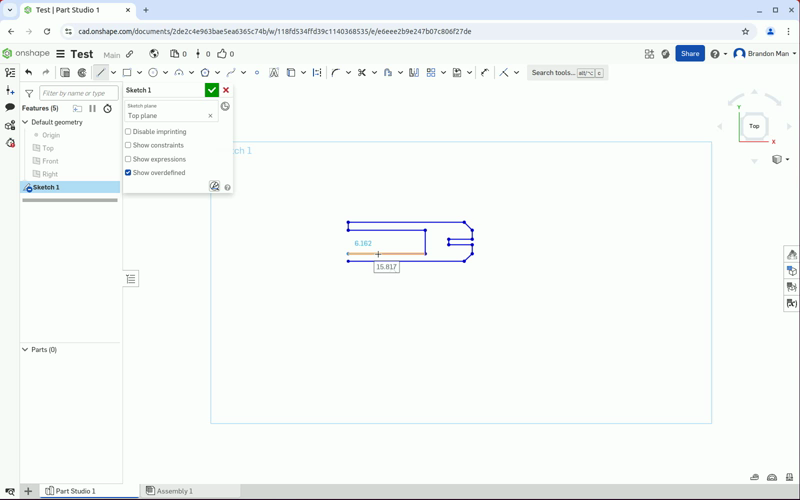
key_down(shift)
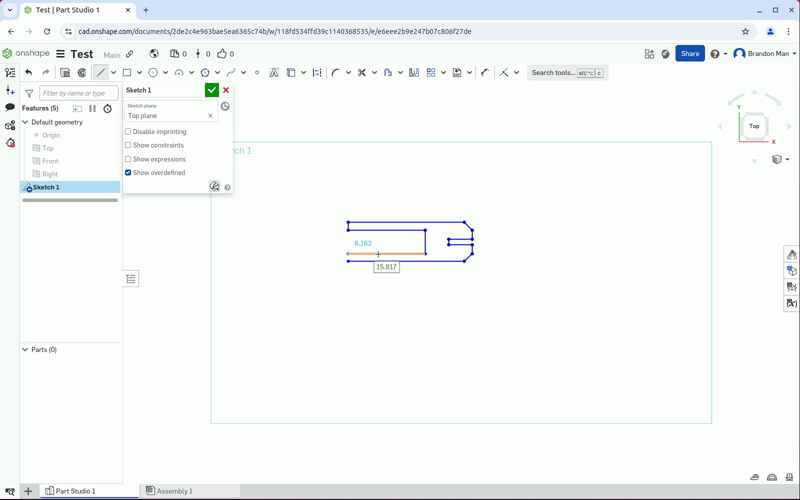
mouse_move(348, 261)
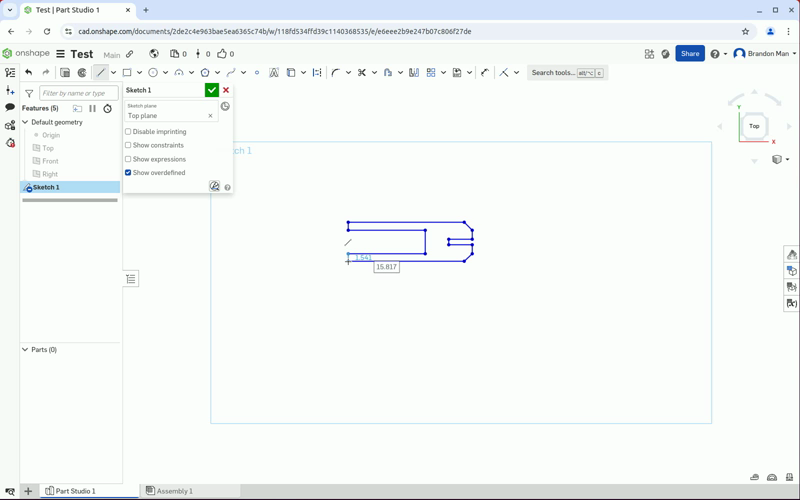
key_up(shift)
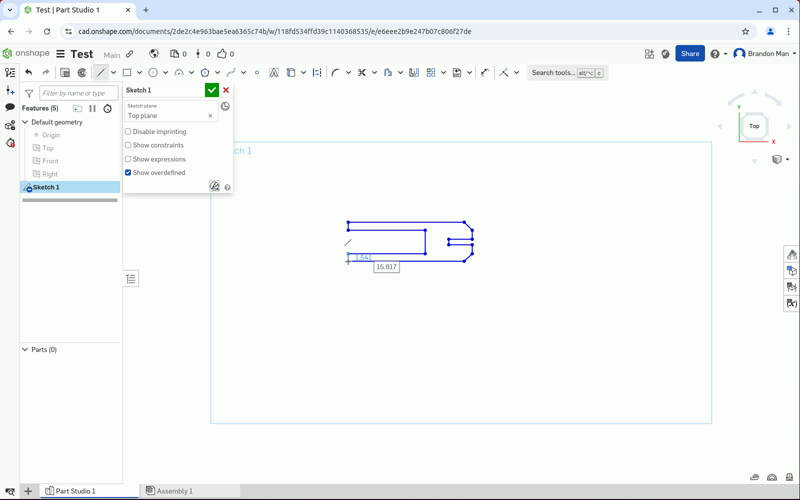
click(348, 261)
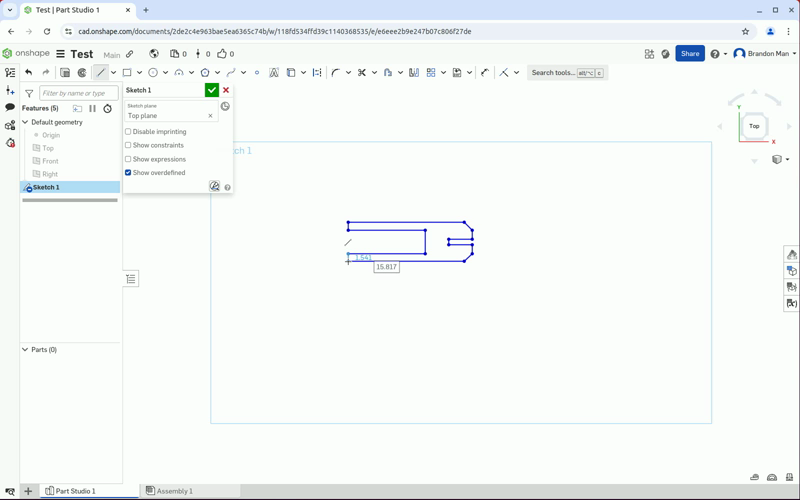
key(esc)
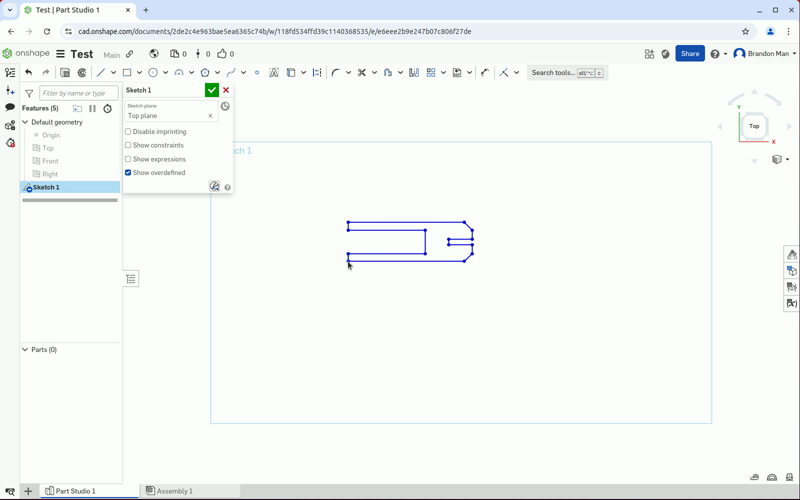
mouse_move(435, 236)
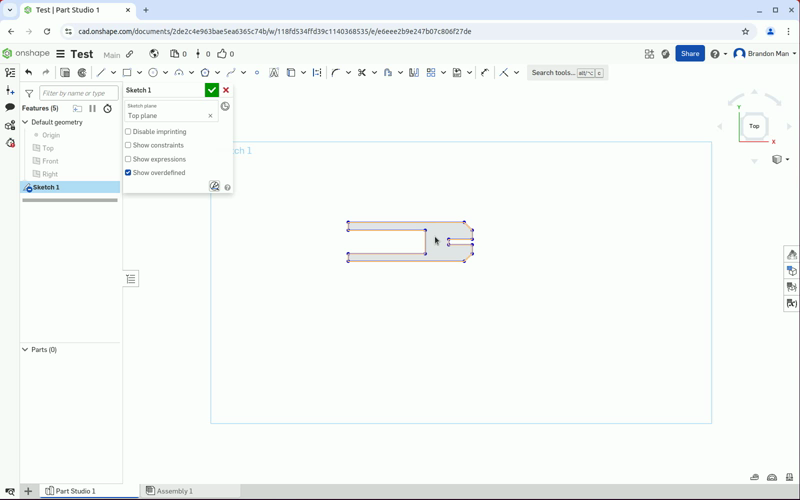
click(435, 236)
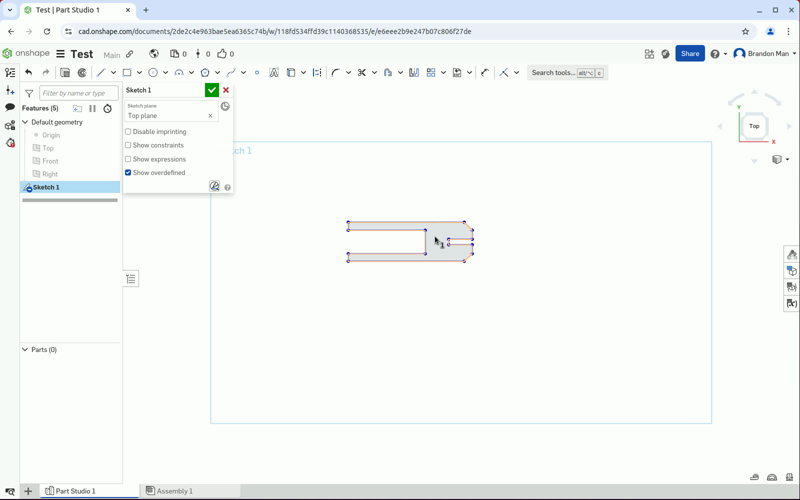
mouse_move(73, 352)
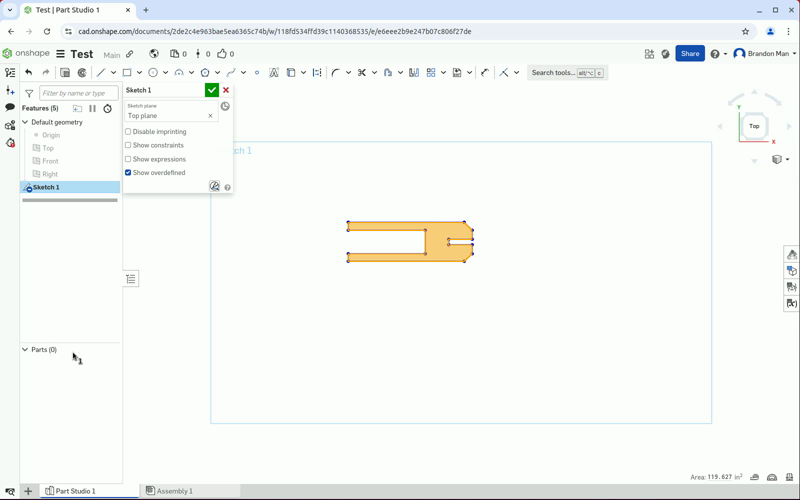
key(shift+y)
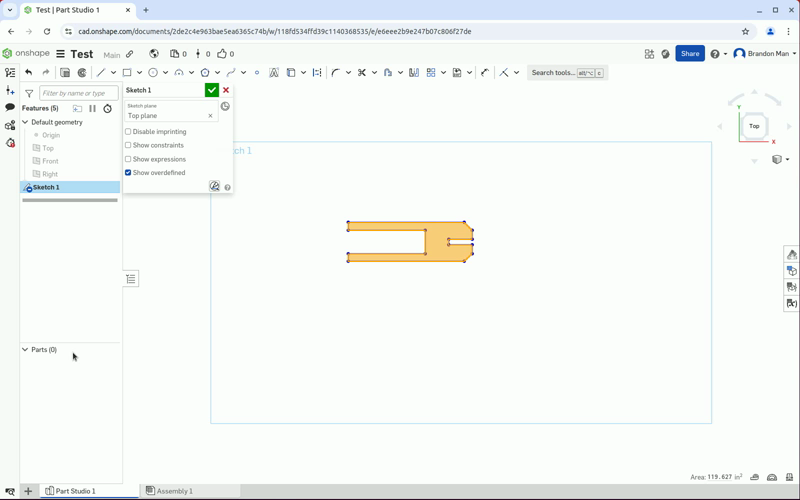
key(shift+e)
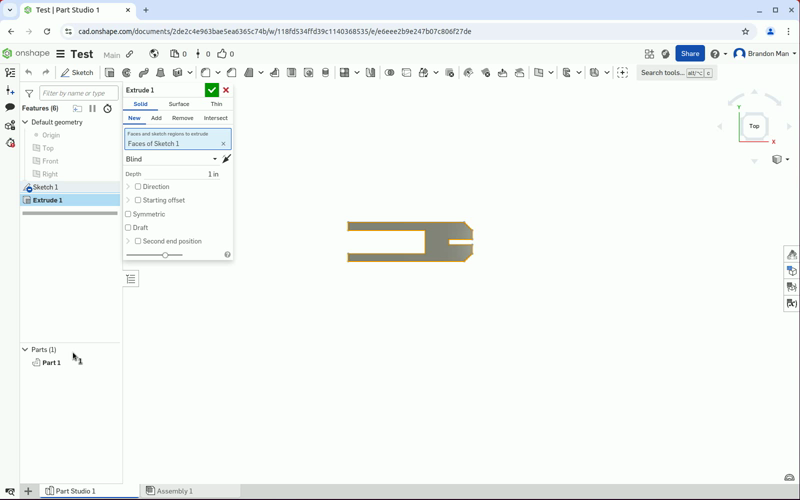
mouse_move(143, 106)
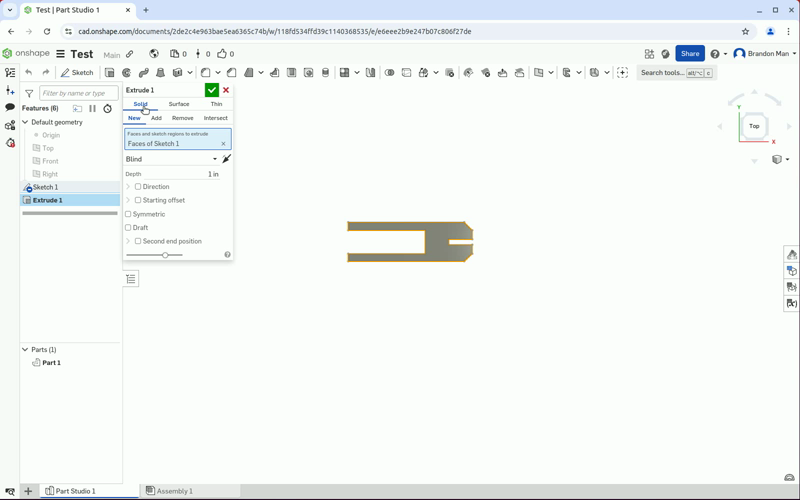
click(143, 106)
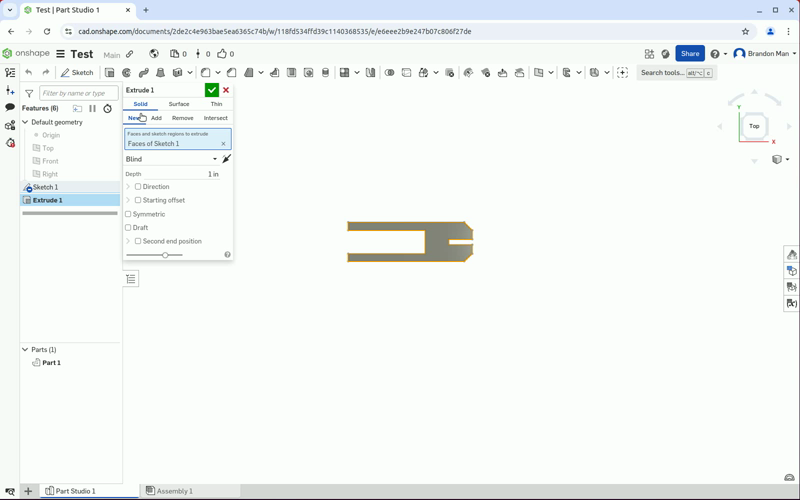
mouse_move(137, 120)
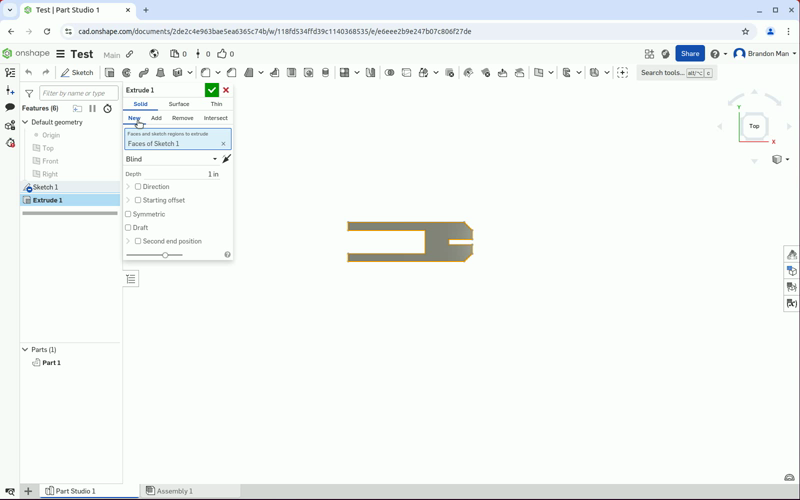
click(137, 120)
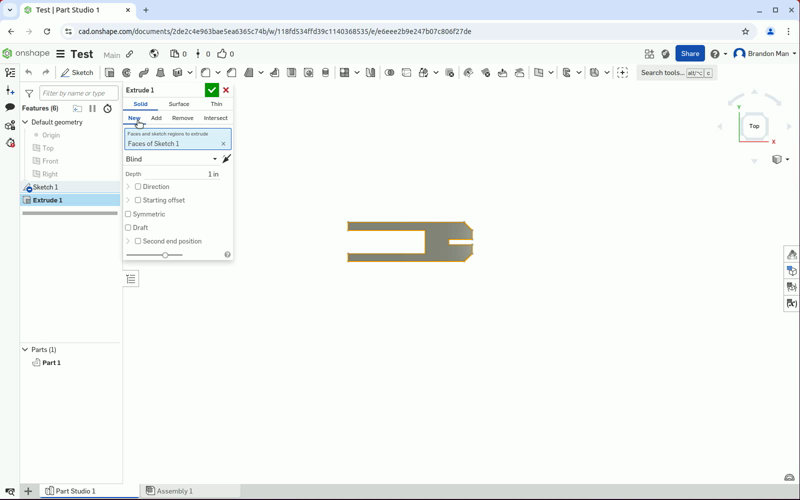
key(tab, 4)
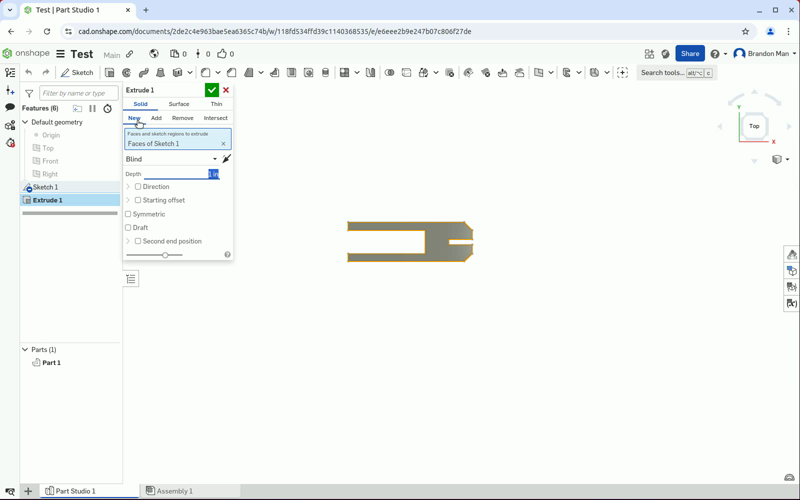
text(1.204)
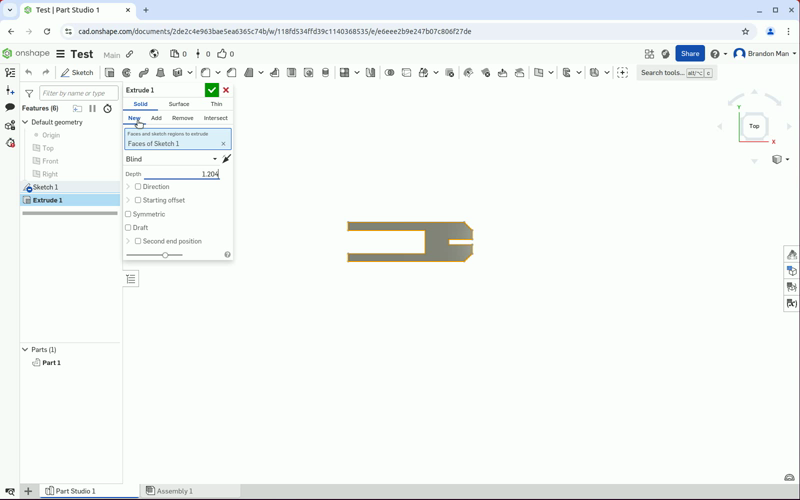
key(enter)
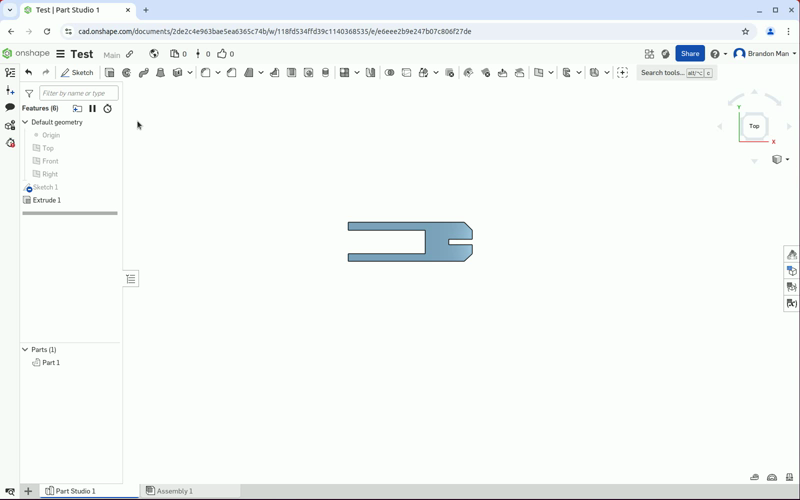
key(shift+h)
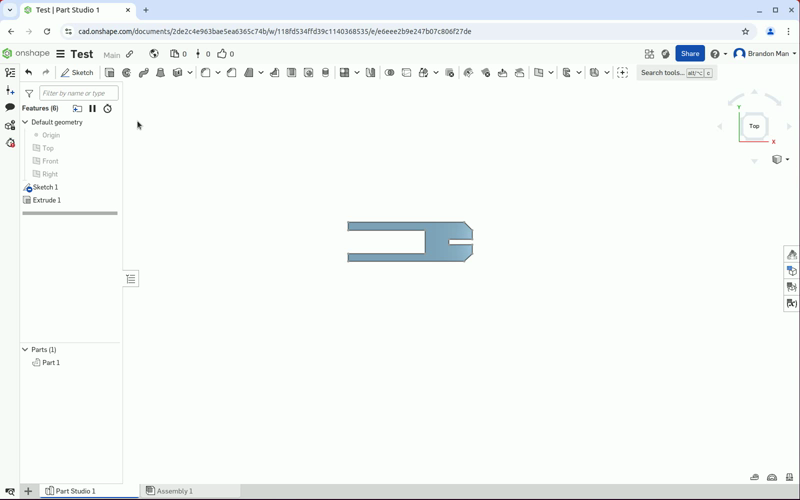
key(shift+h)
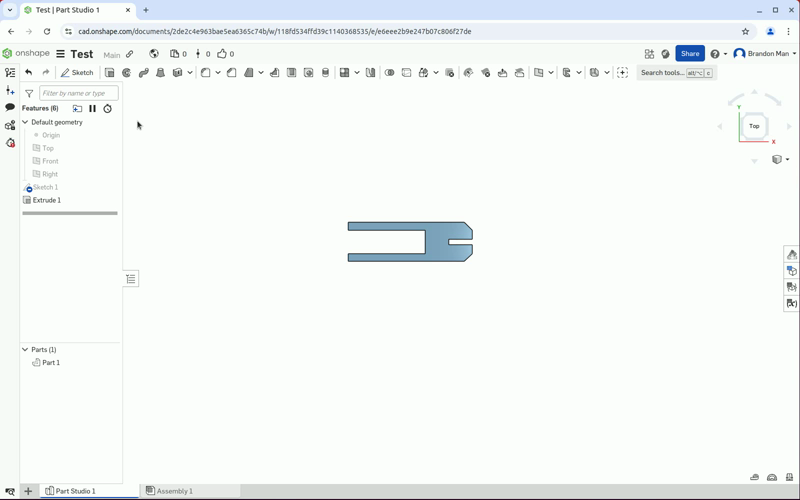
mouse_move(73, 189)
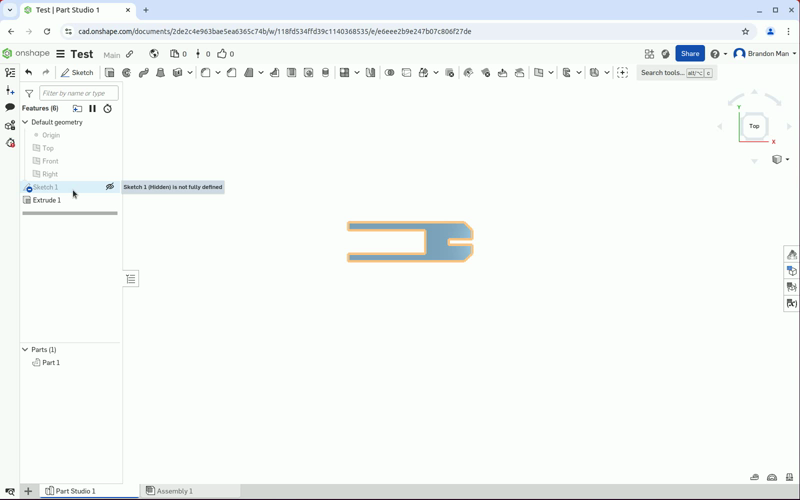
click(73, 189)
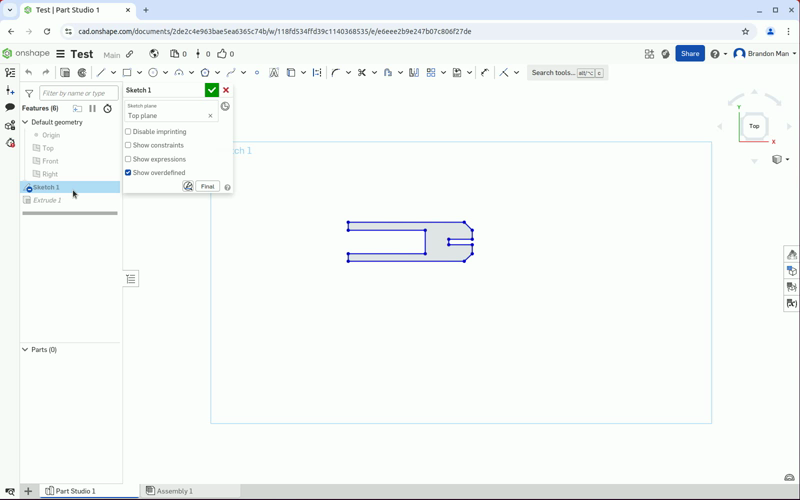
mouse_move(229, 92)
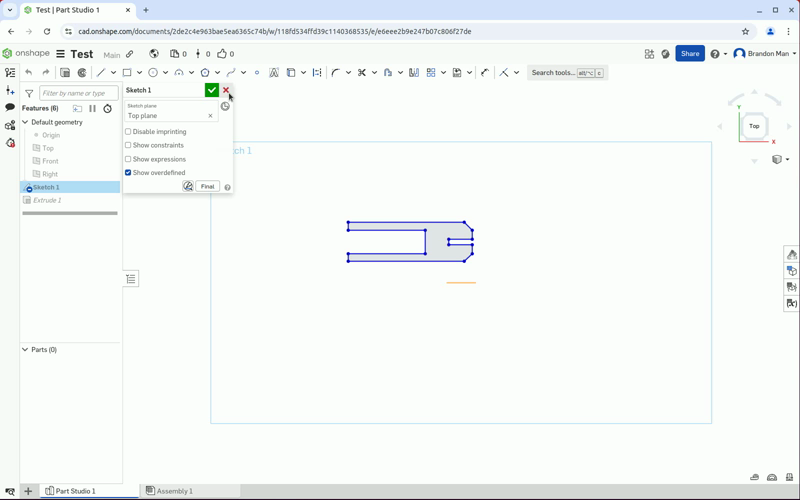
click(229, 92)
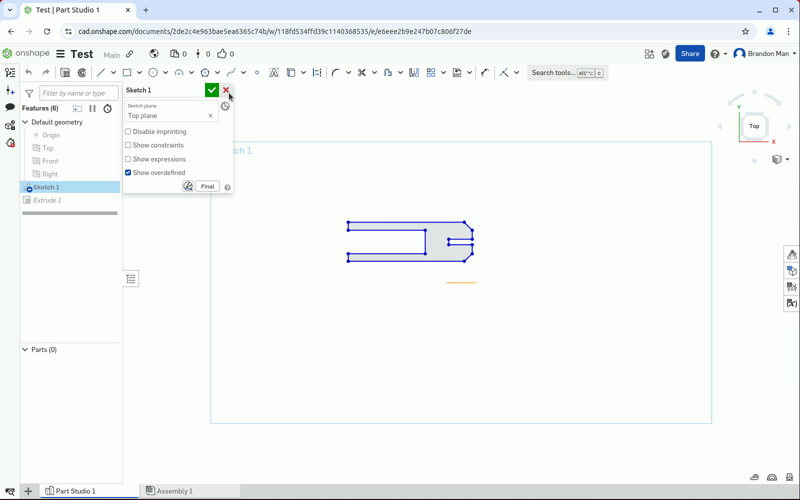
key(shift+s)
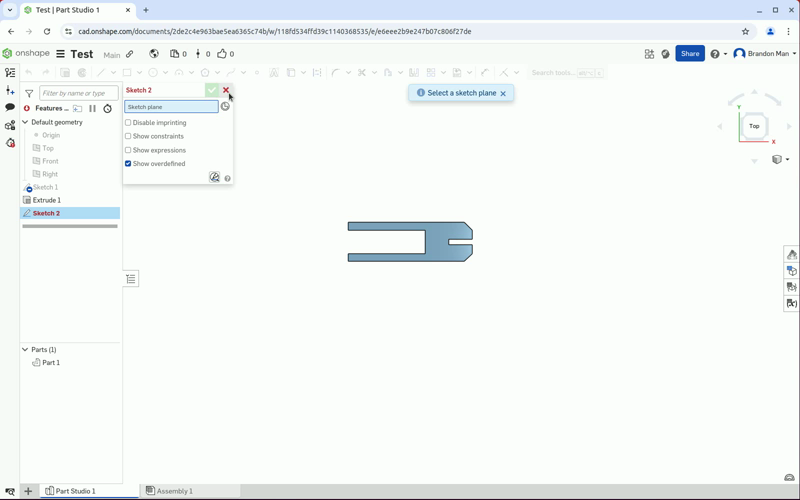
mouse_move(73, 150)
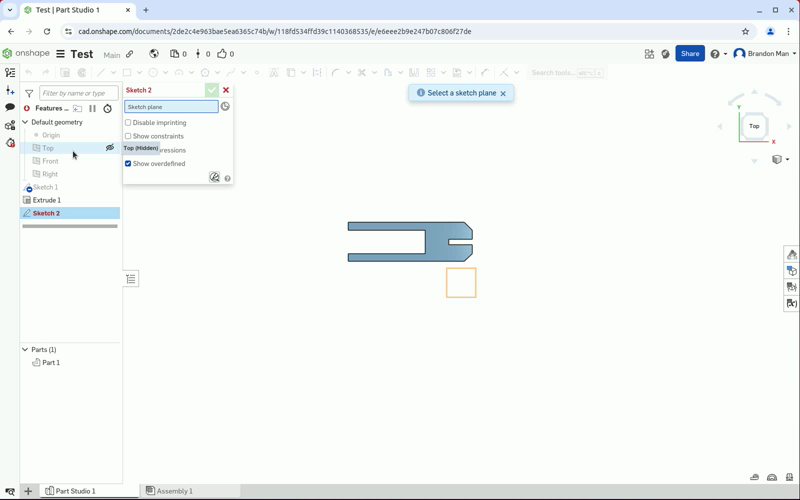
click(73, 150)
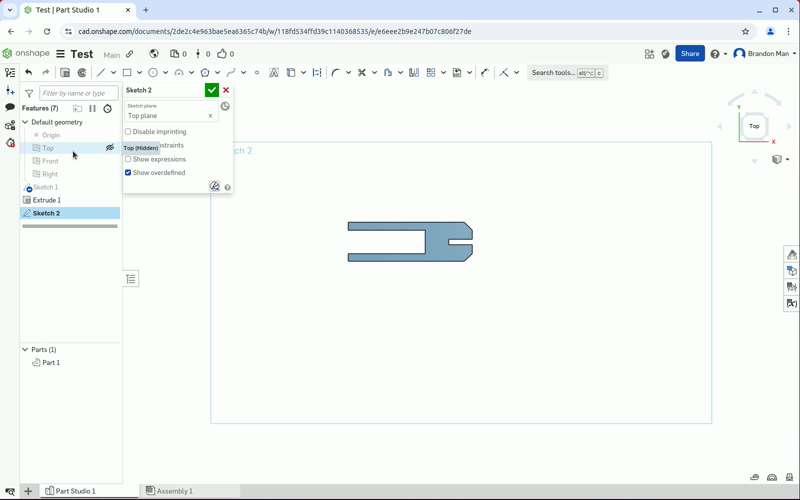
mouse_move(73, 352)
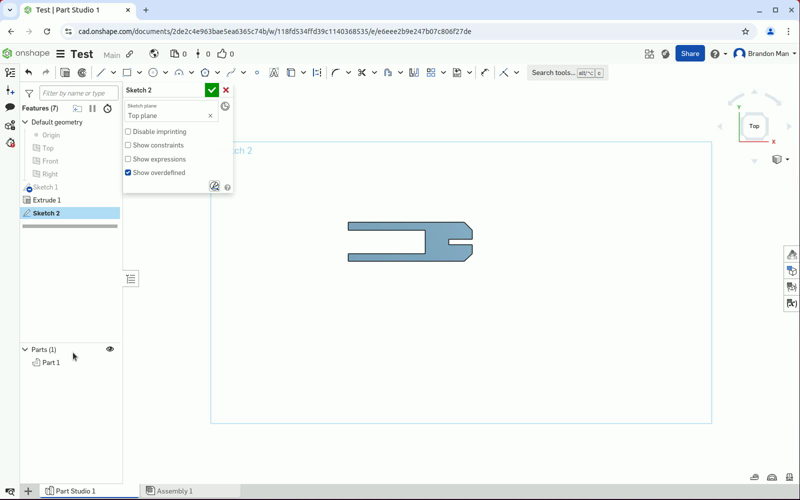
key(y)
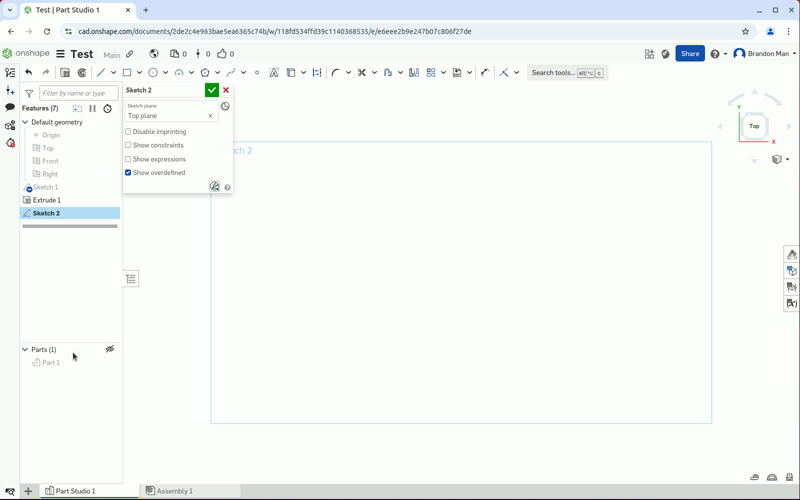
key(l)
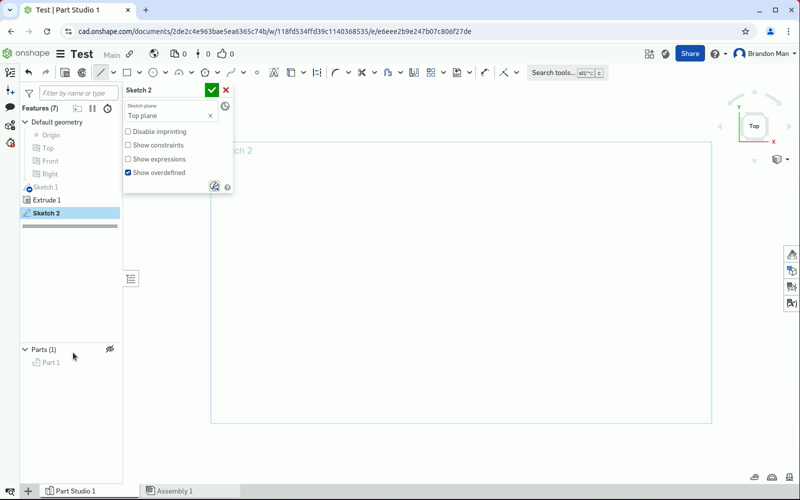
key_down(shift)
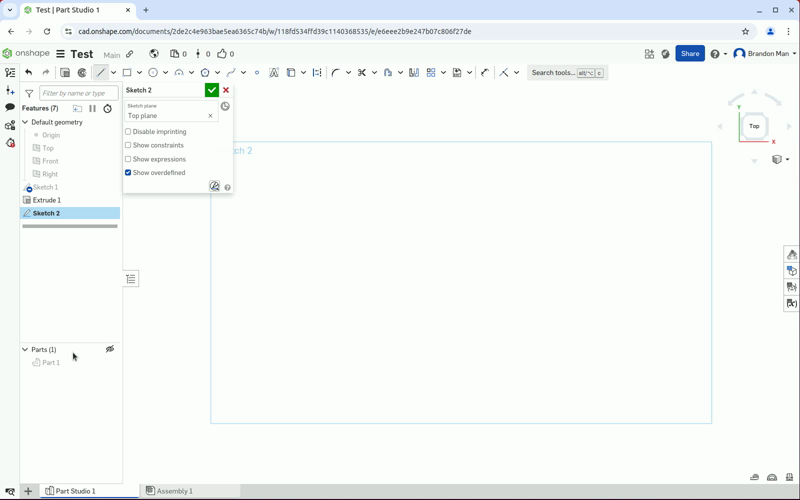
mouse_move(348, 334)
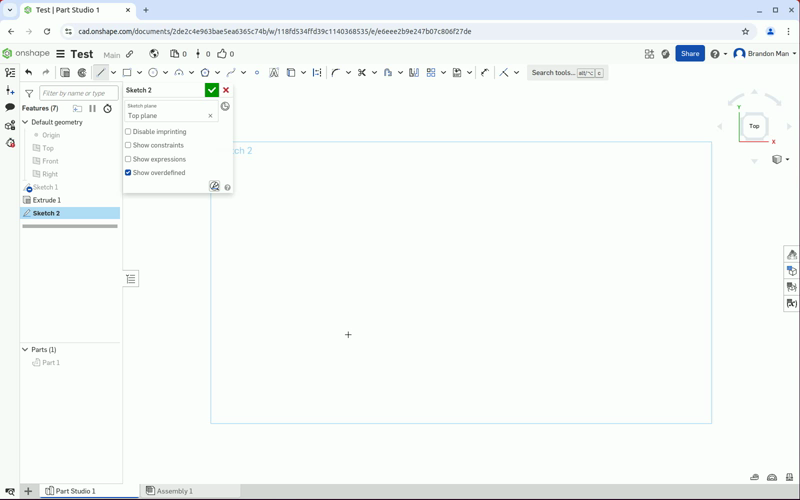
click(348, 334)
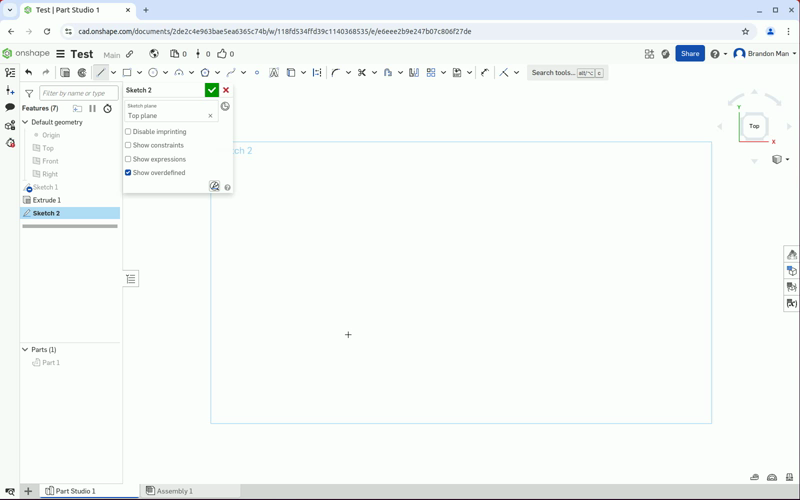
key_up(shift)
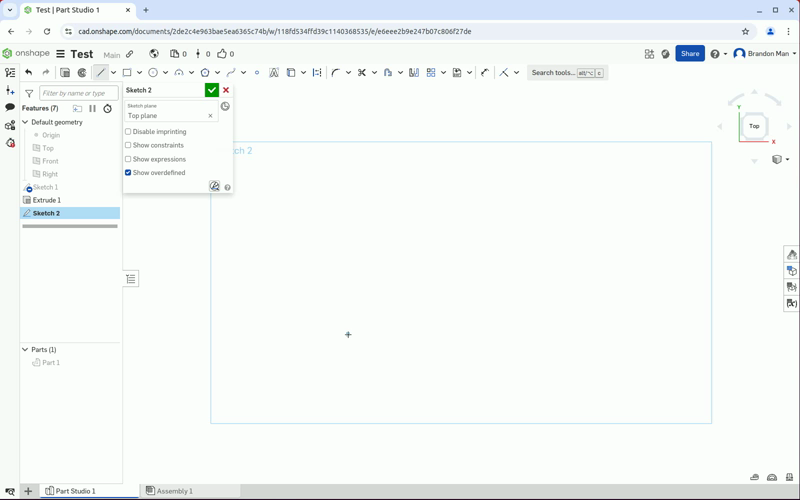
key_down(shift)
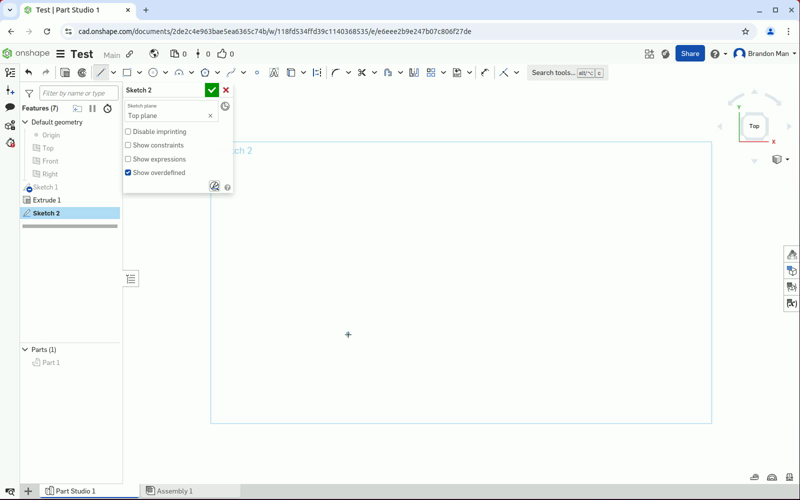
mouse_move(464, 334)
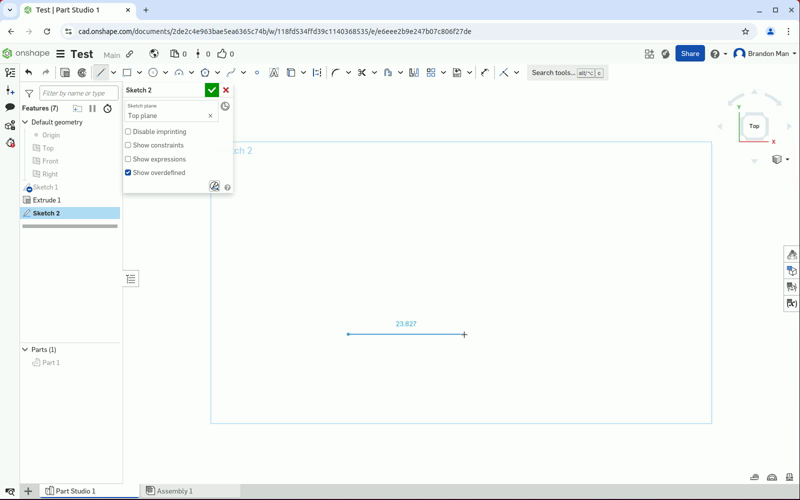
click(464, 334)
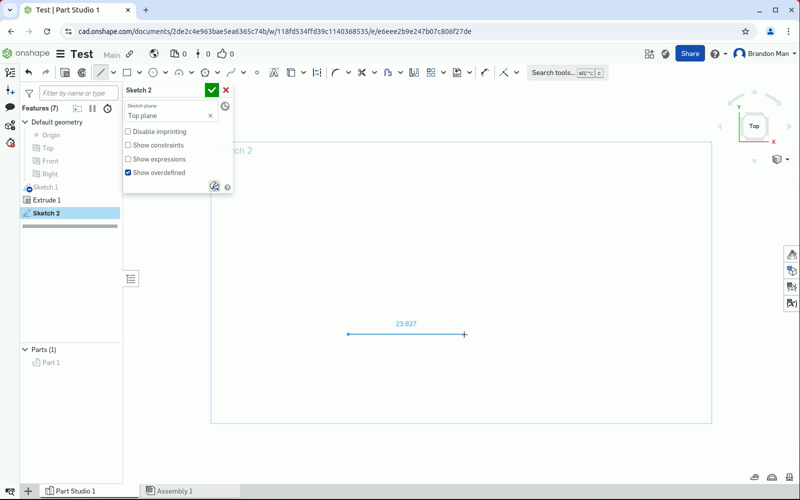
key_up(shift)
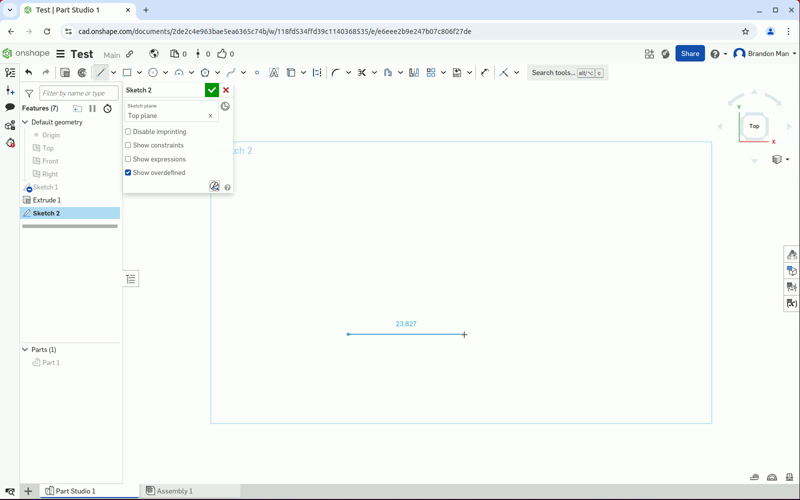
key_down(shift)
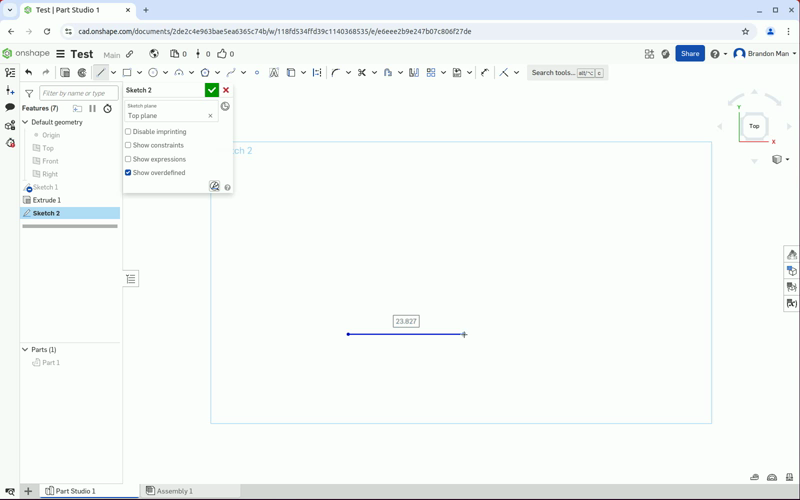
mouse_move(494, 334)
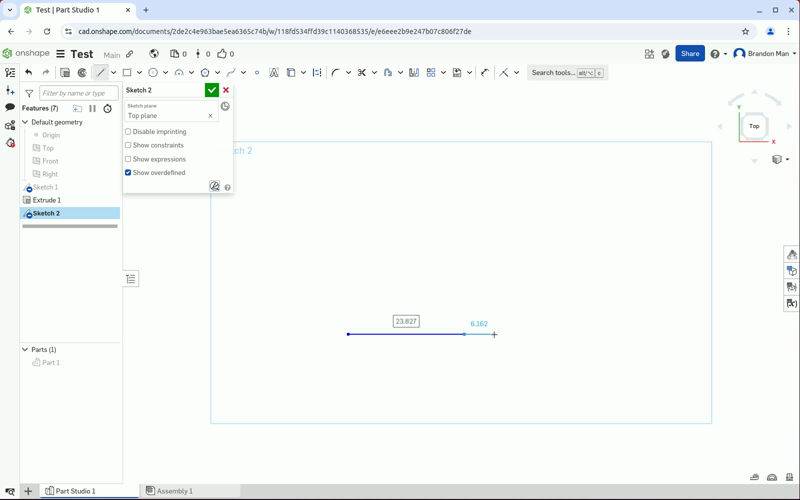
mouse_move(472, 326)
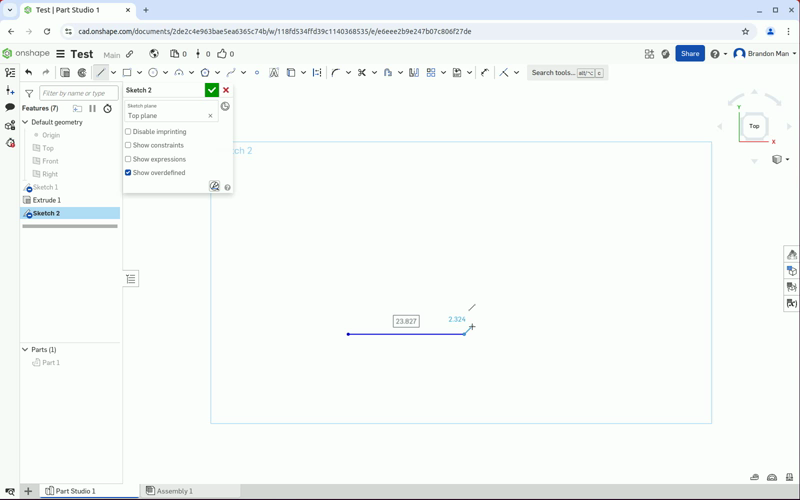
click(472, 326)
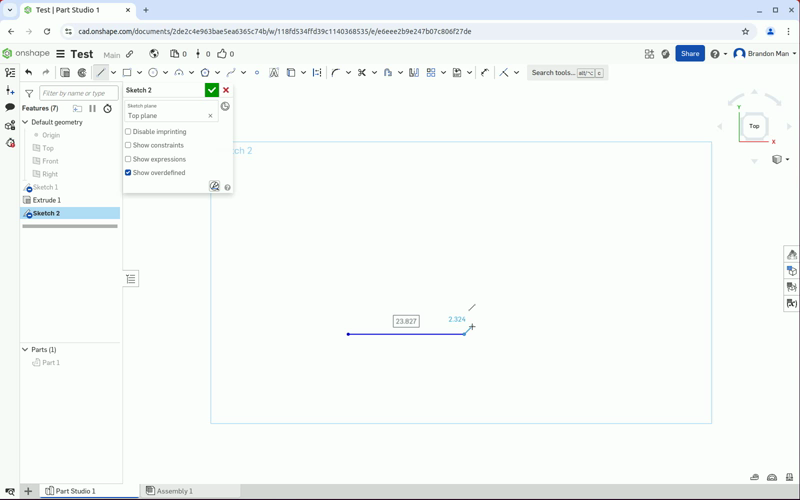
key_up(shift)
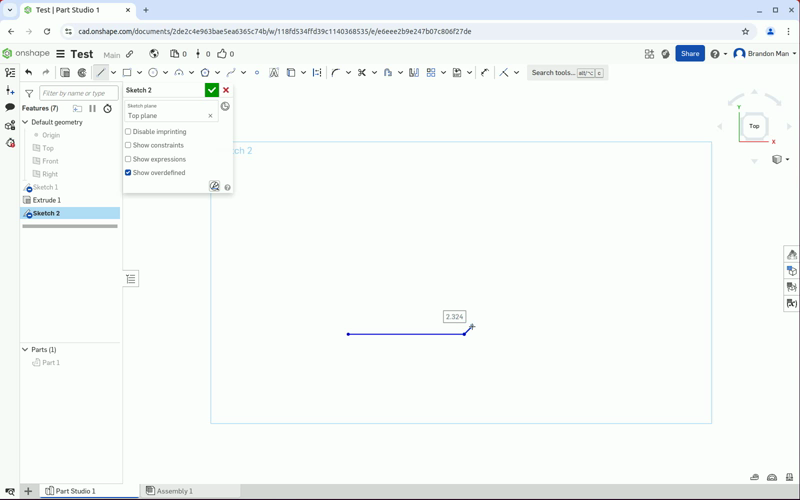
key_down(shift)
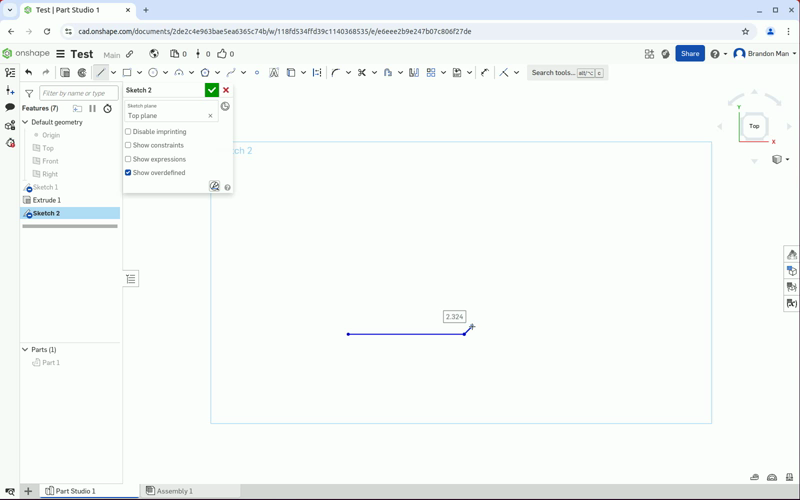
mouse_move(502, 326)
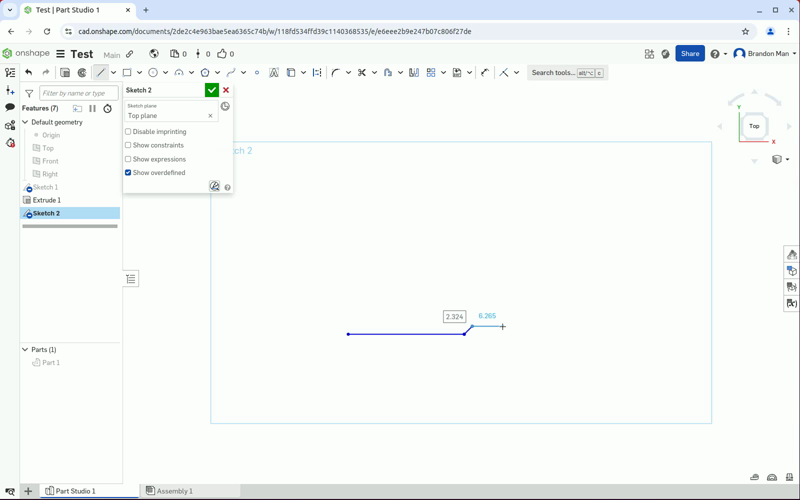
mouse_move(472, 317)
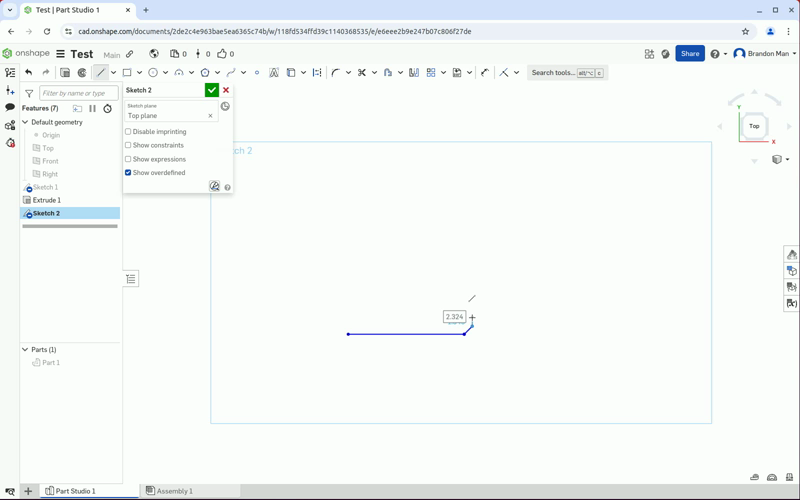
click(472, 317)
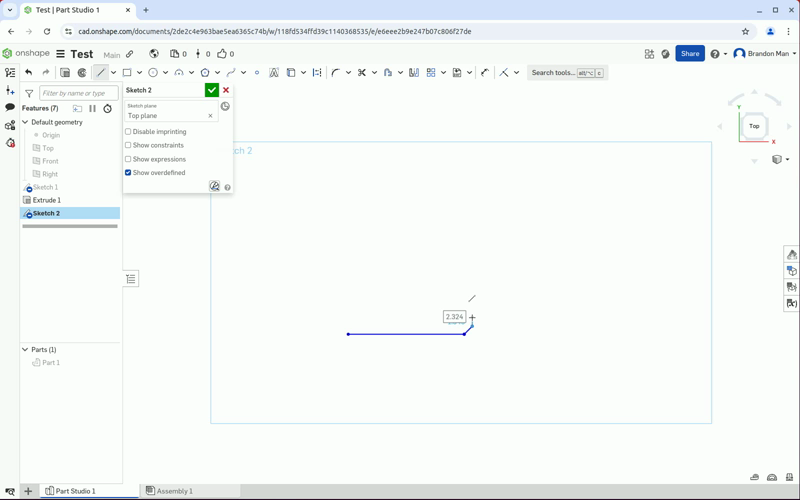
key_up(shift)
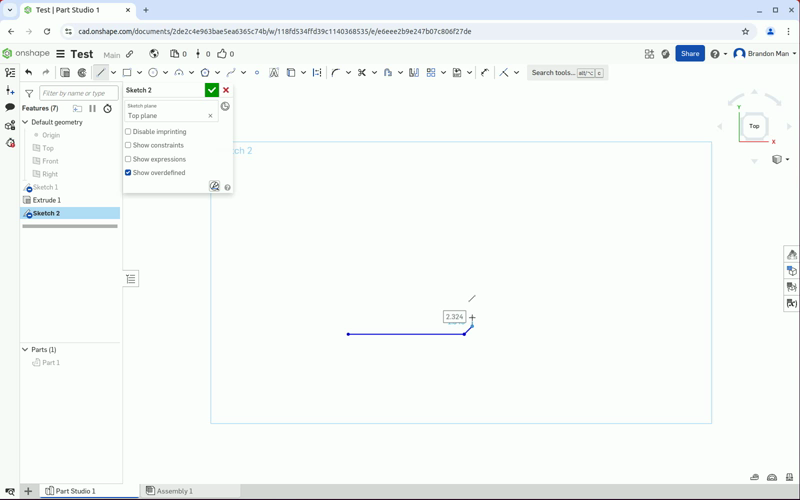
key_down(shift)
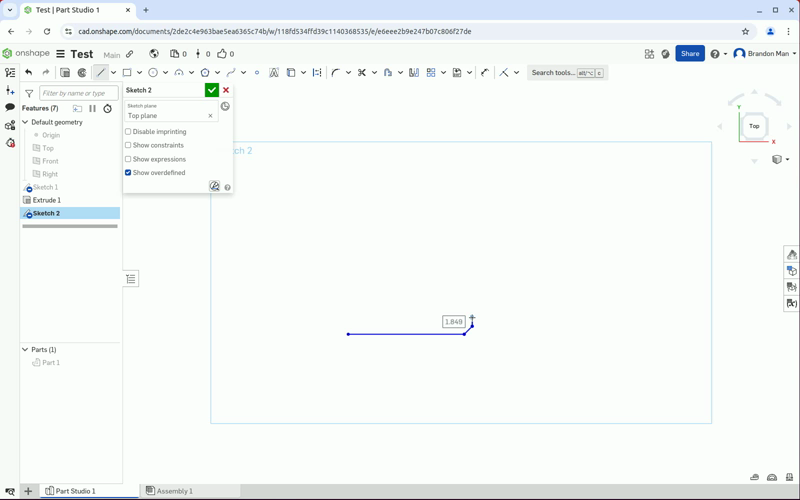
mouse_move(502, 317)
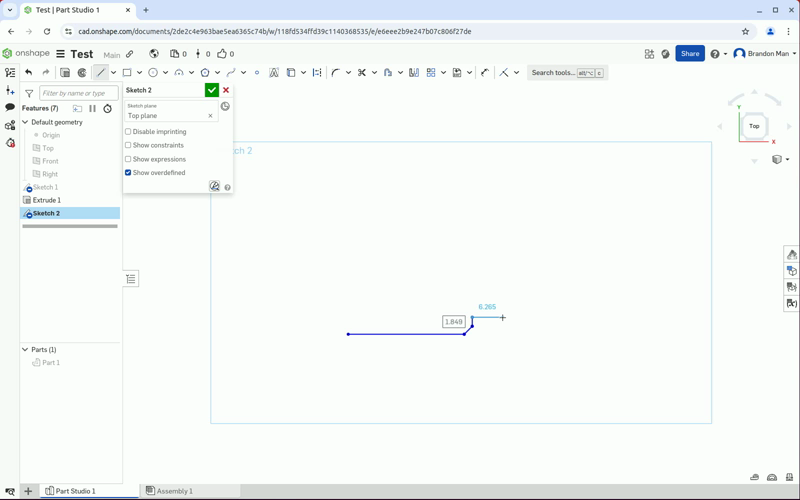
mouse_move(448, 317)
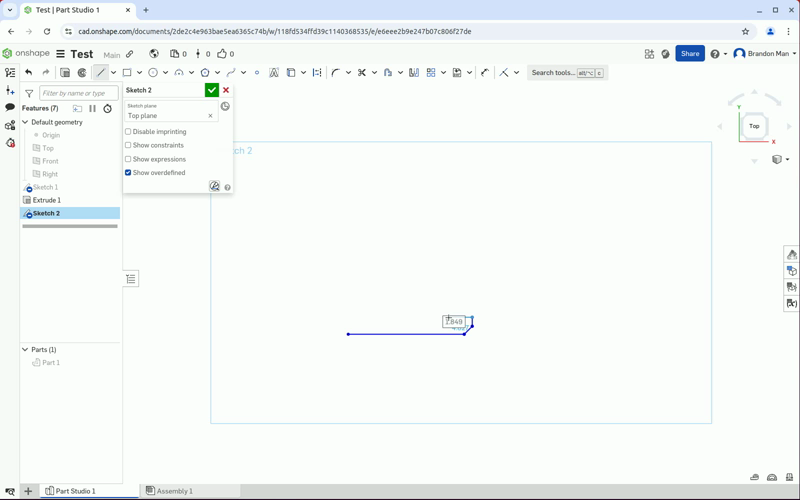
click(448, 317)
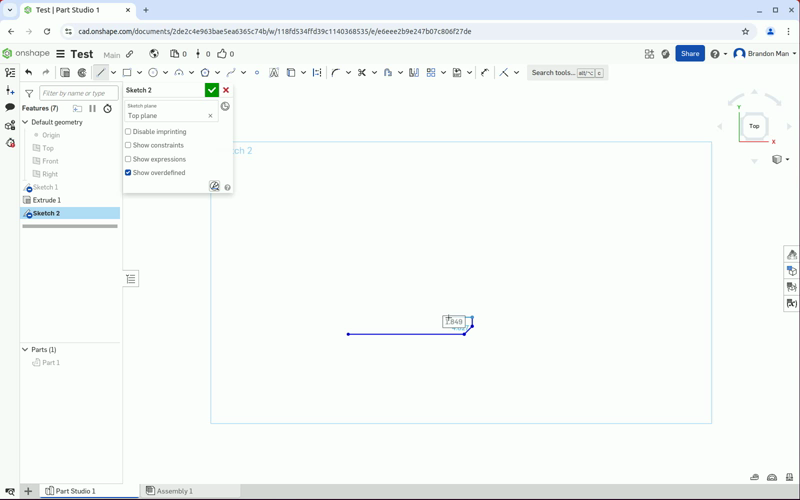
key_up(shift)
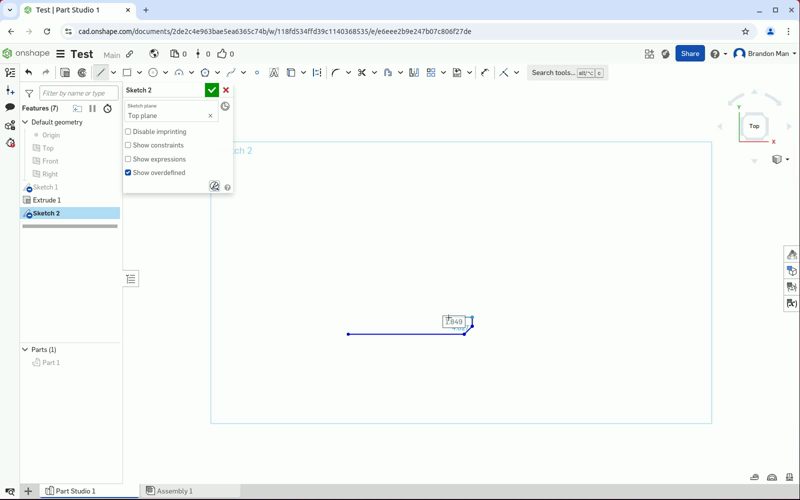
key_down(shift)
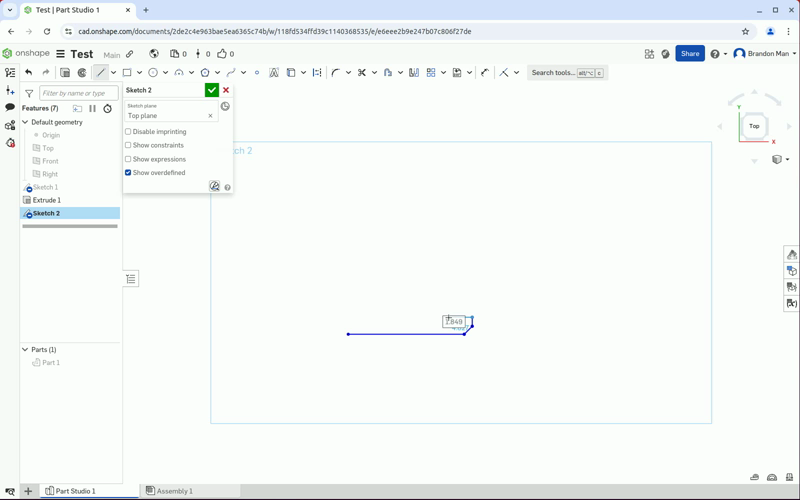
mouse_move(478, 317)
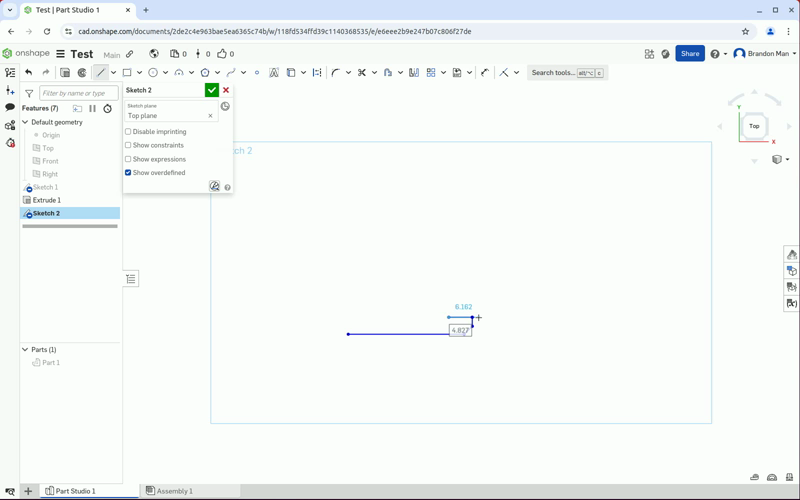
mouse_move(448, 312)
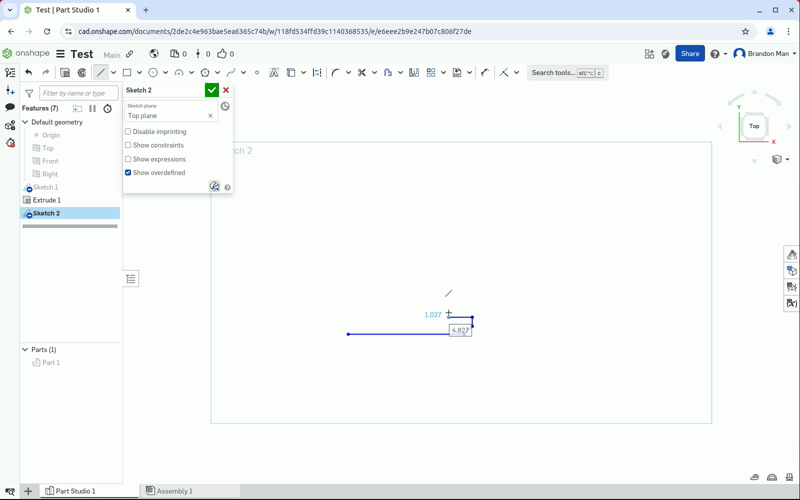
scroll(6)
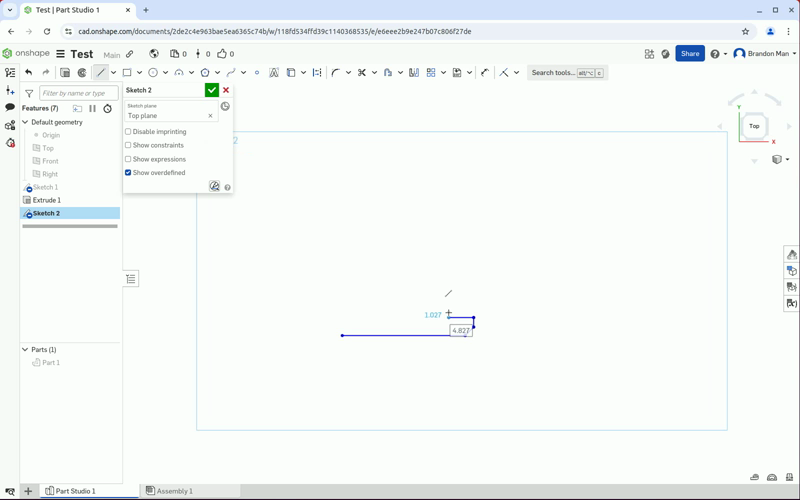
scroll(6)
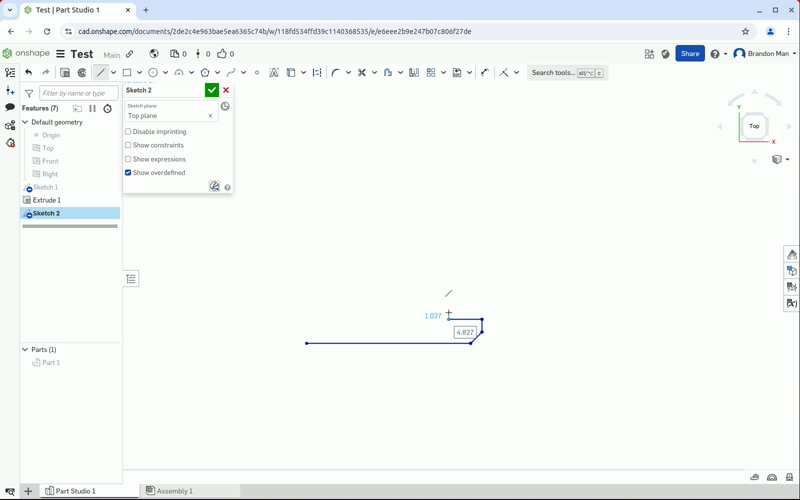
scroll(6)
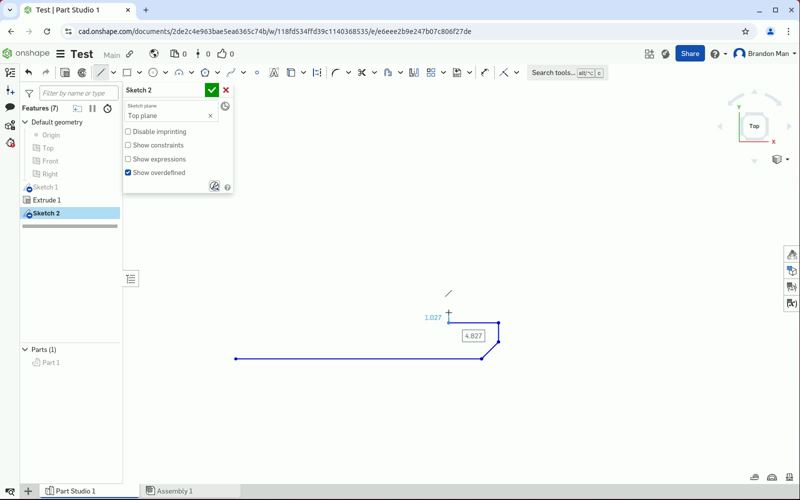
scroll(6)
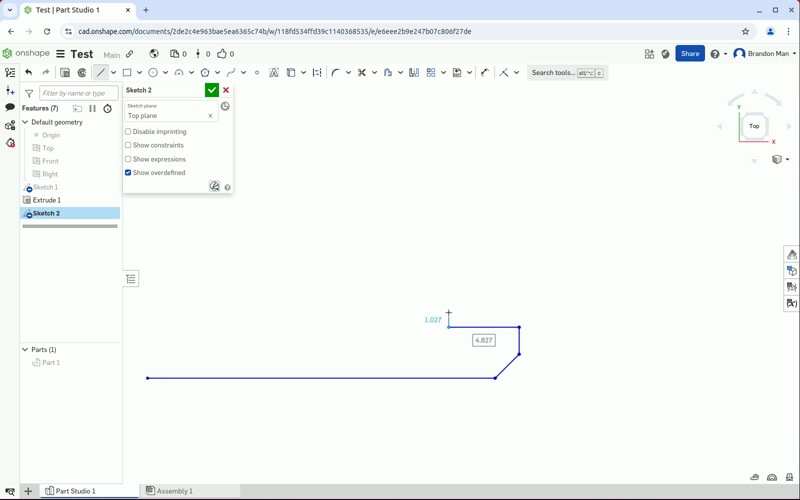
scroll(6)
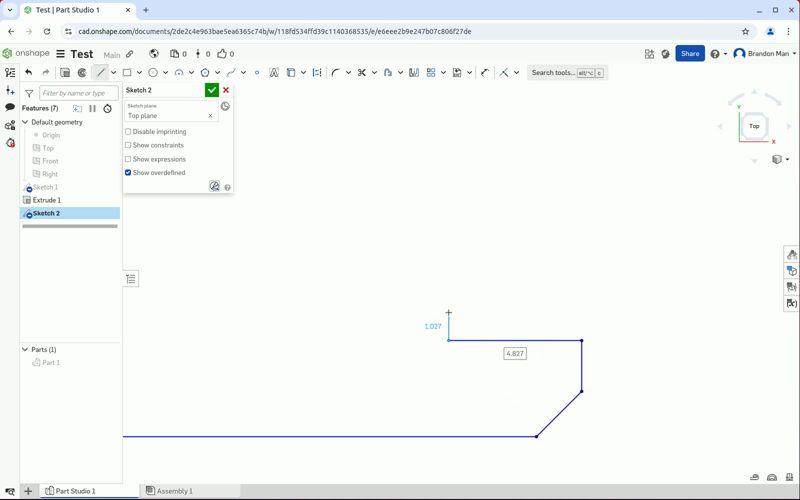
scroll(6)
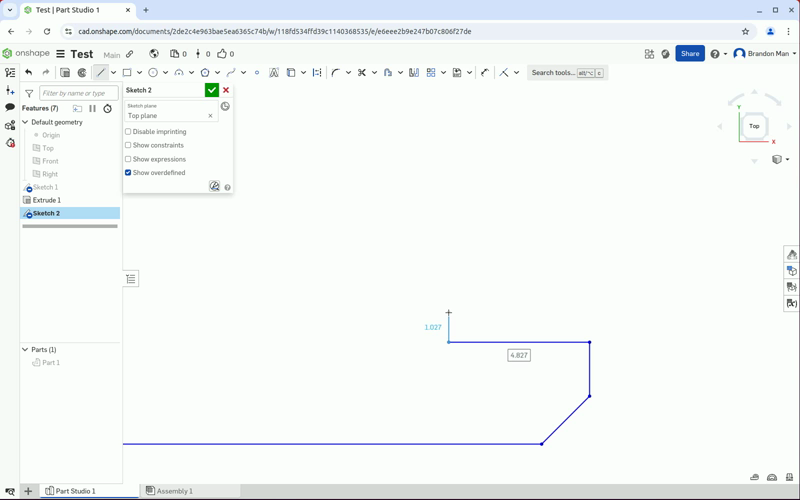
scroll(6)
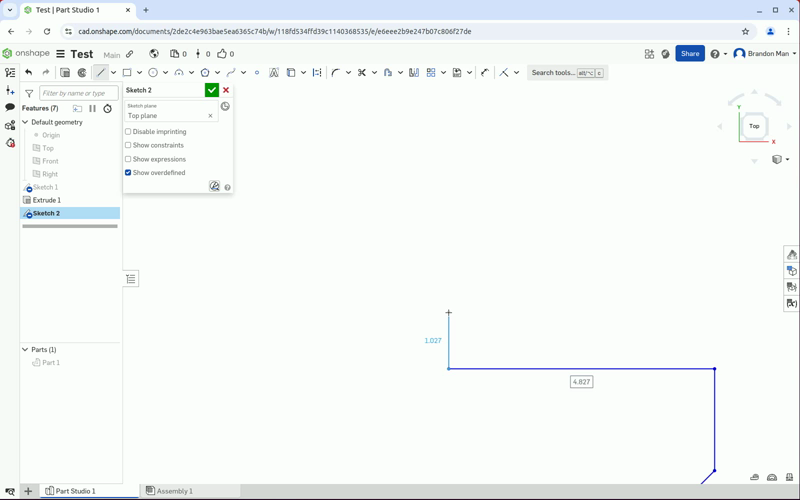
click(448, 312)
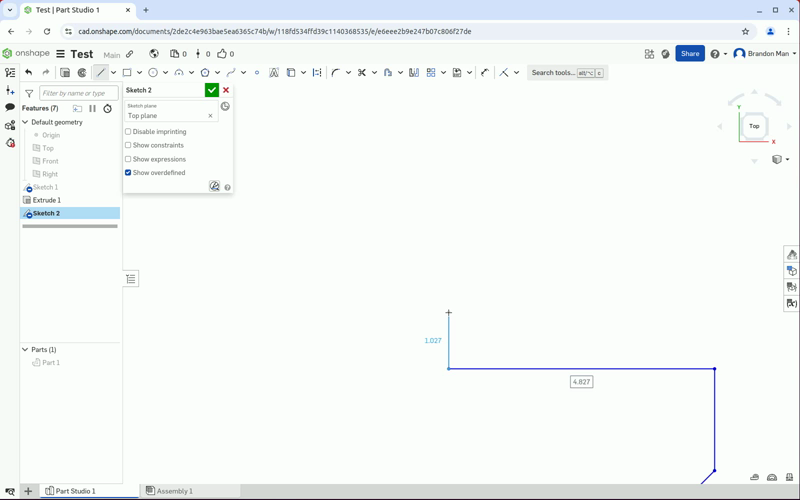
scroll(-6)
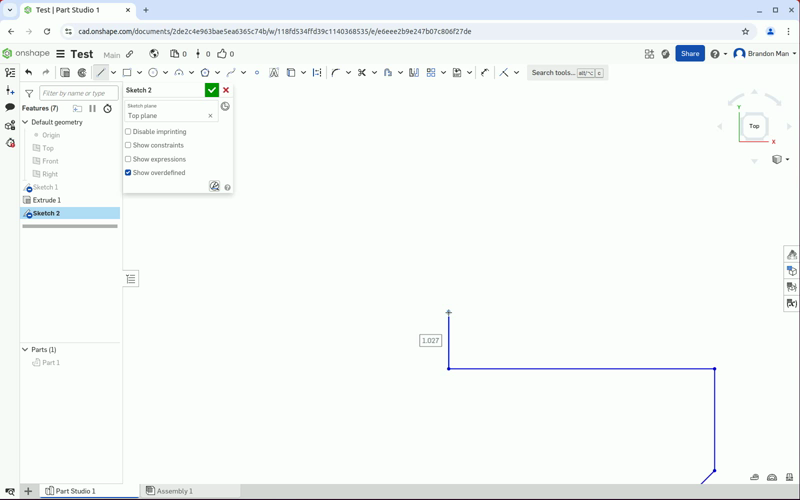
scroll(-6)
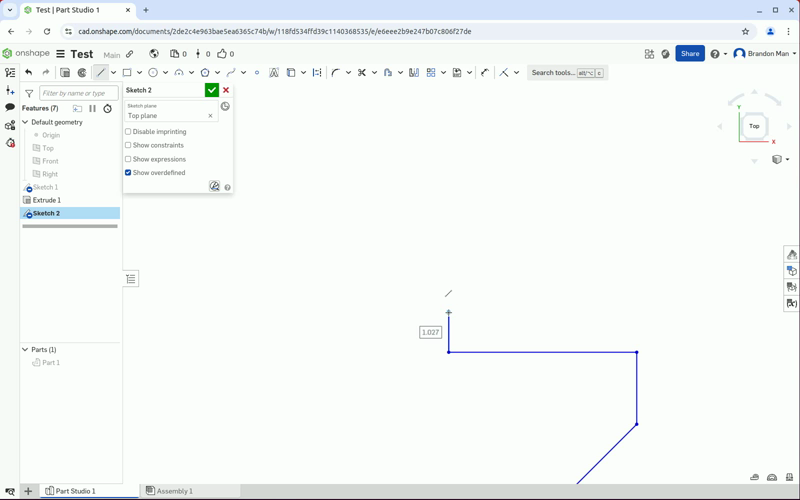
scroll(-6)
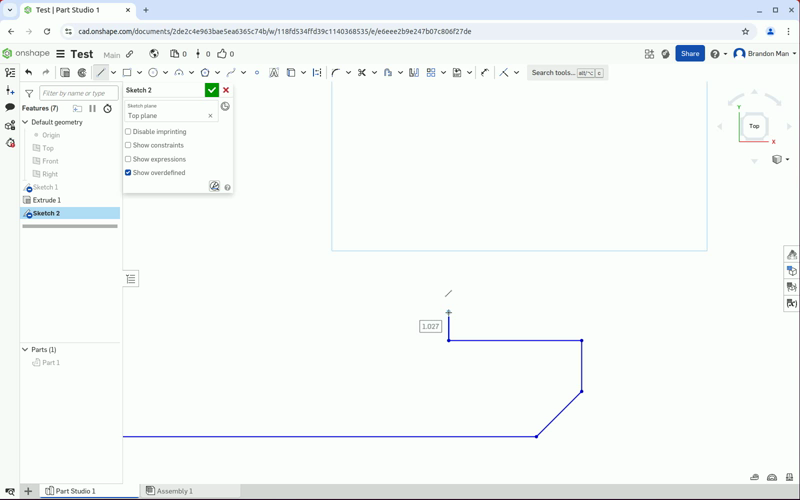
scroll(-6)
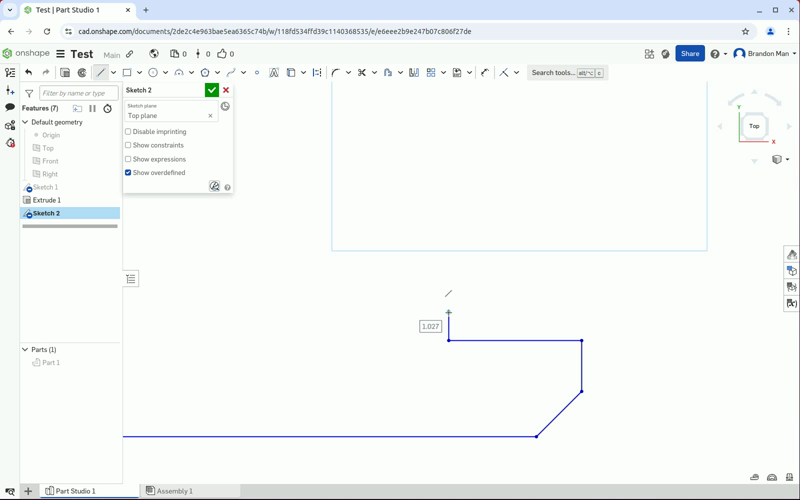
scroll(-6)
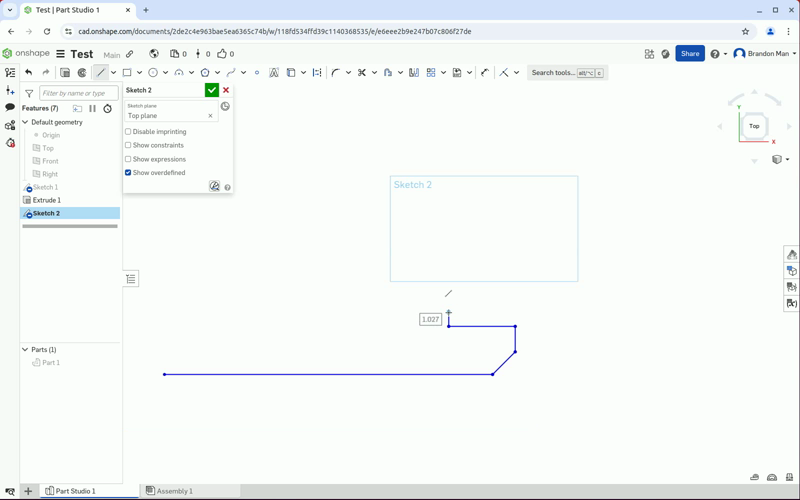
scroll(-6)
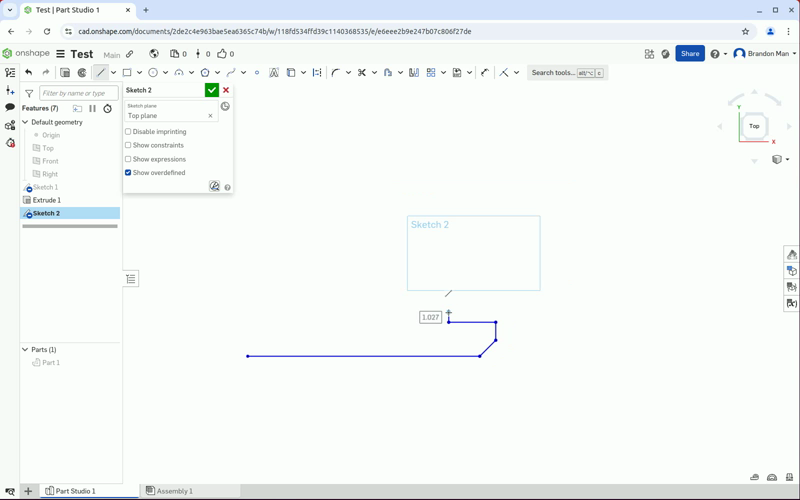
scroll(-6)
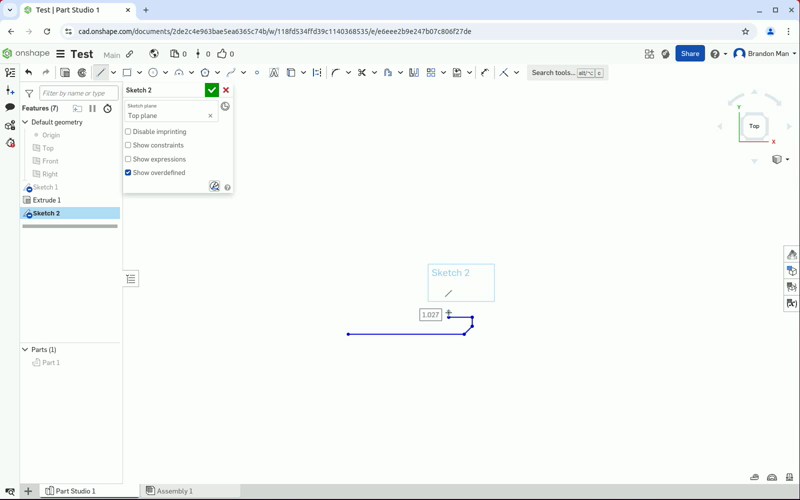
key_up(shift)
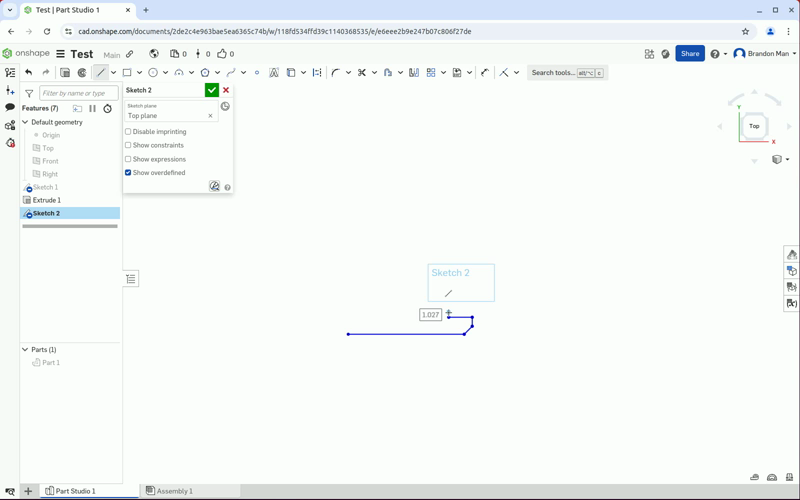
key_down(shift)
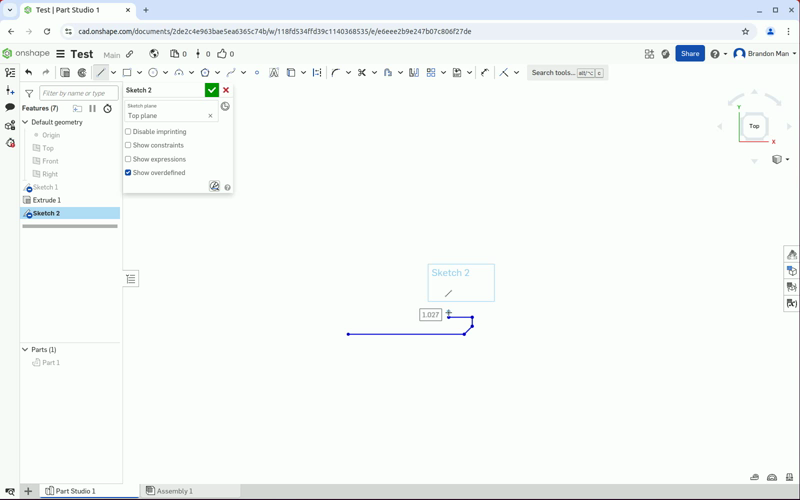
mouse_move(478, 312)
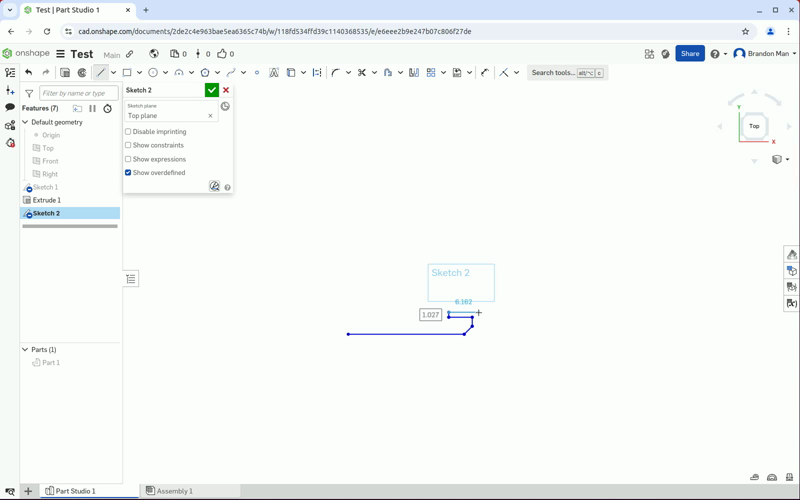
mouse_move(472, 312)
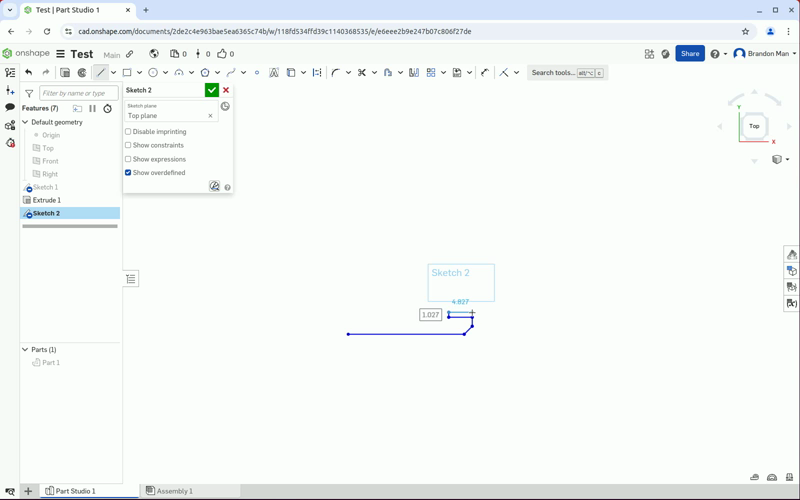
click(472, 312)
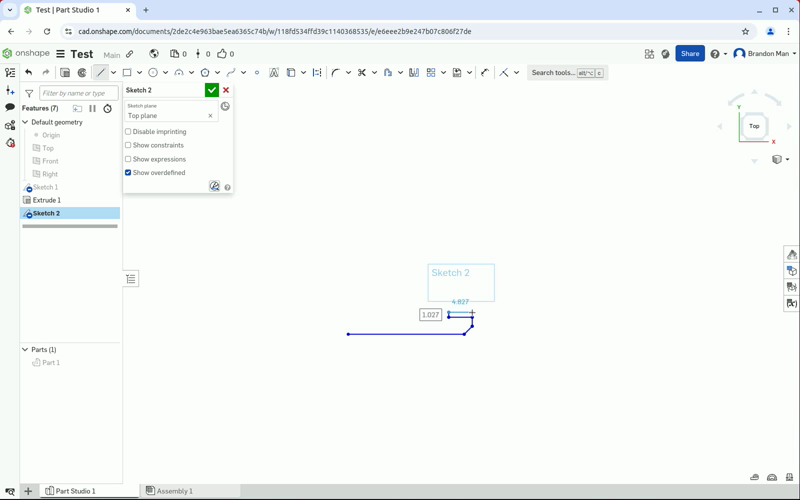
key_up(shift)
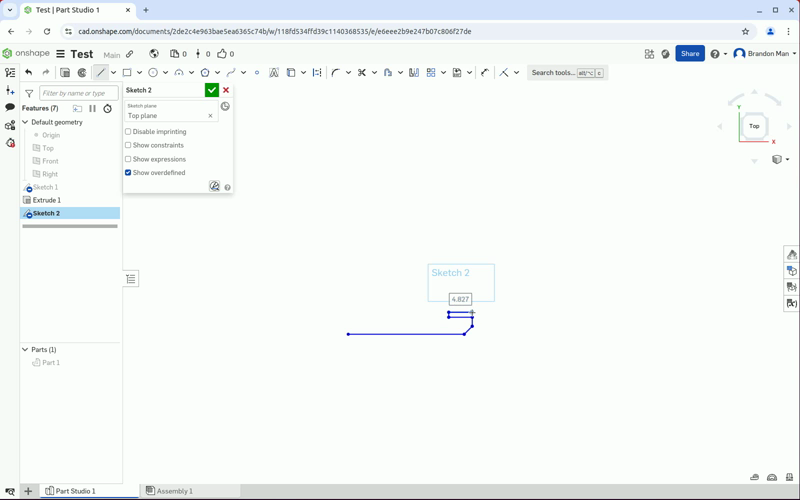
key_down(shift)
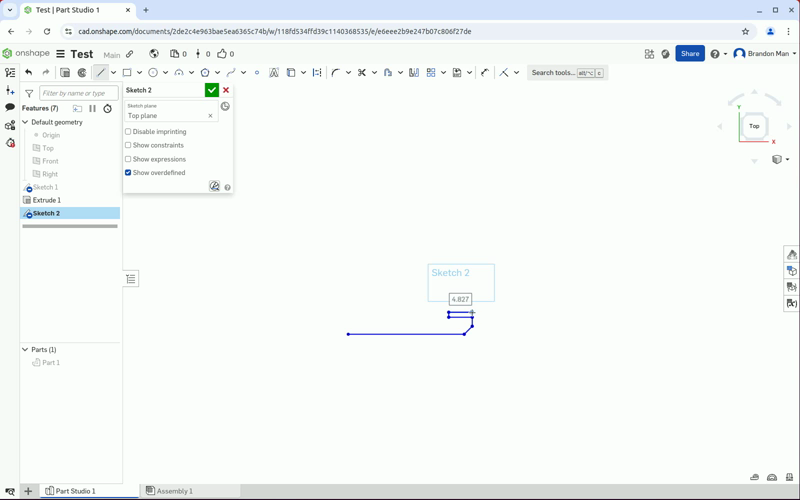
mouse_move(502, 312)
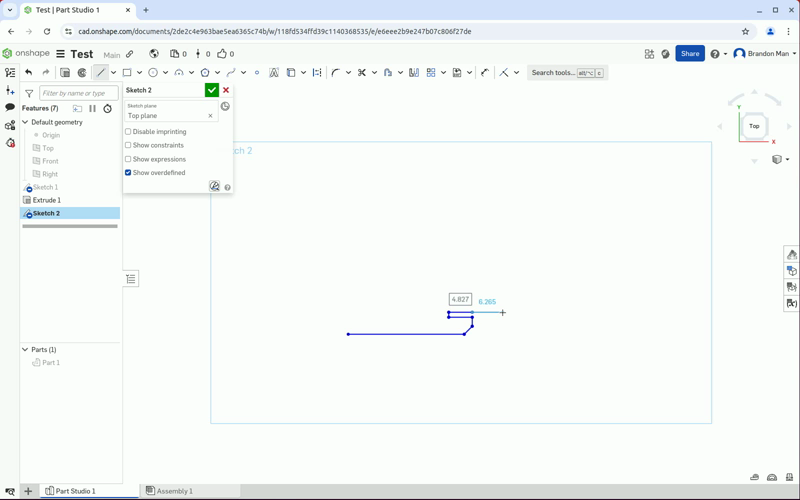
mouse_move(472, 303)
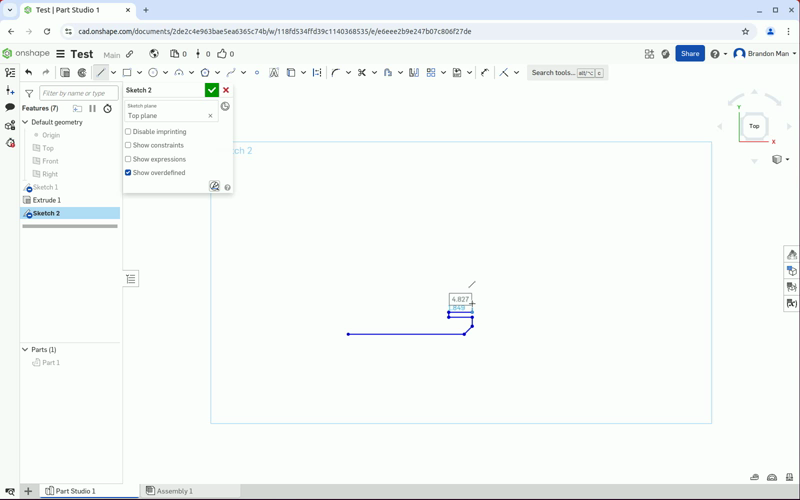
click(472, 303)
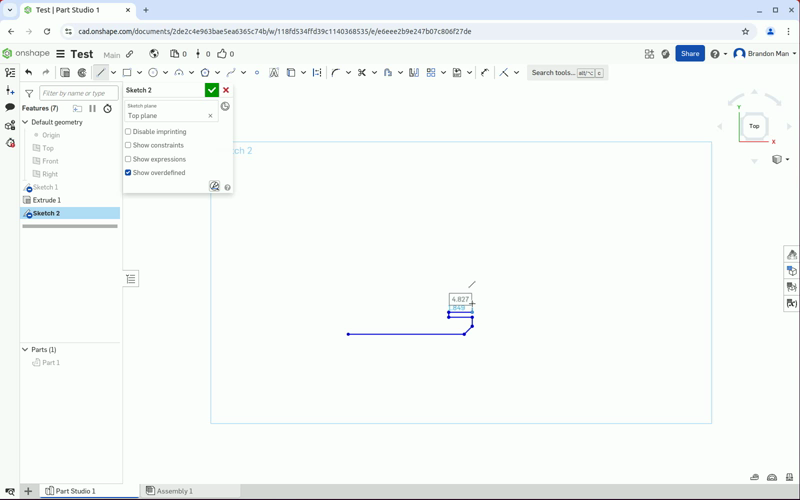
key_up(shift)
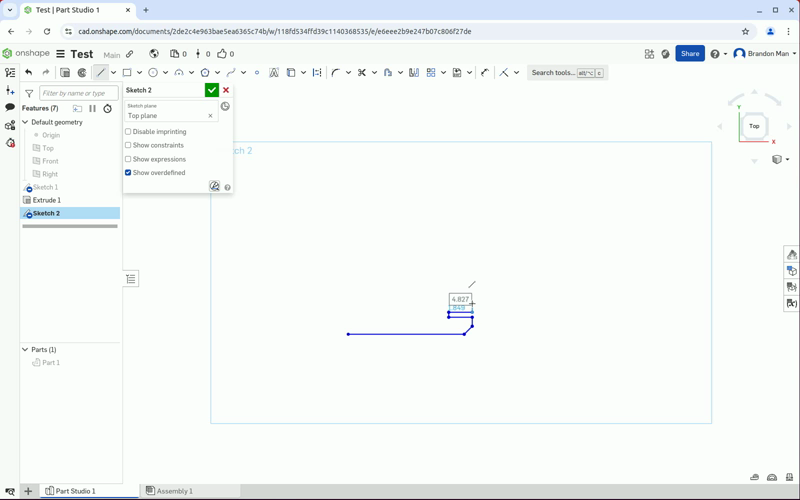
key_down(shift)
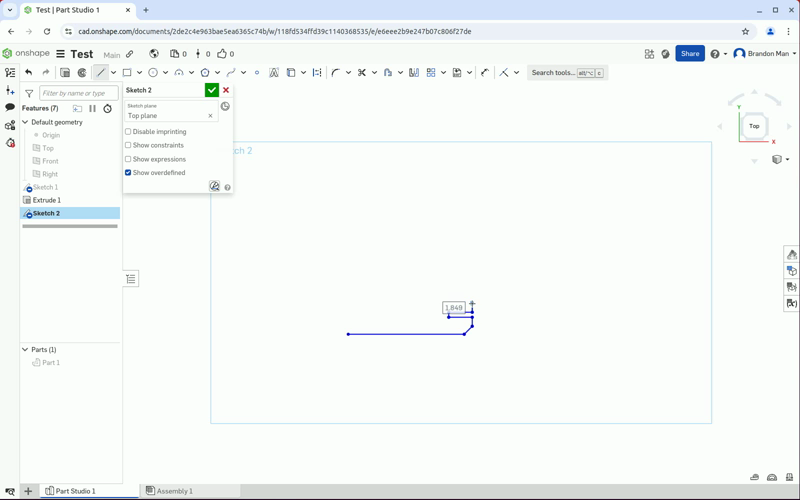
mouse_move(502, 303)
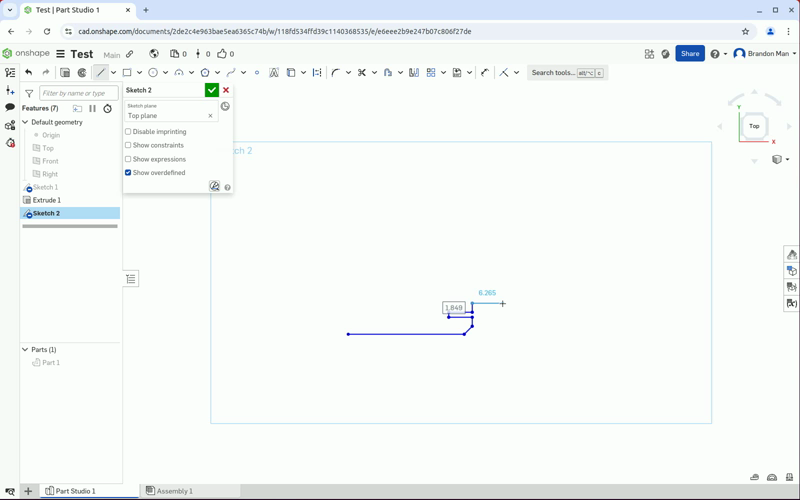
mouse_move(464, 294)
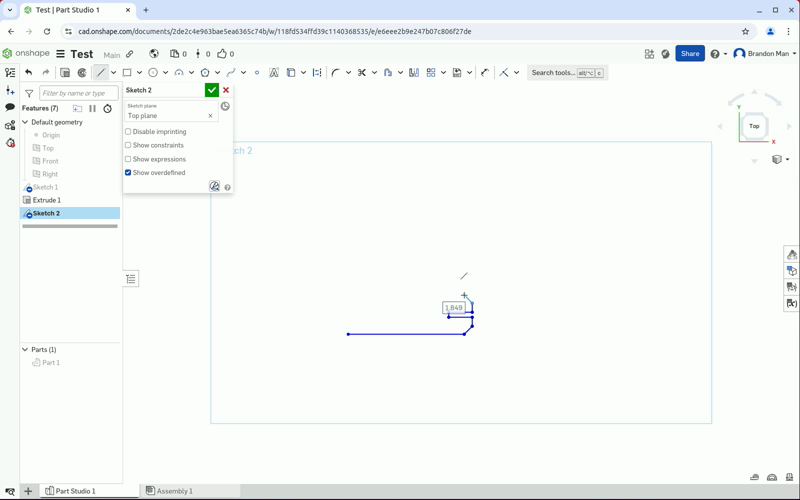
click(464, 294)
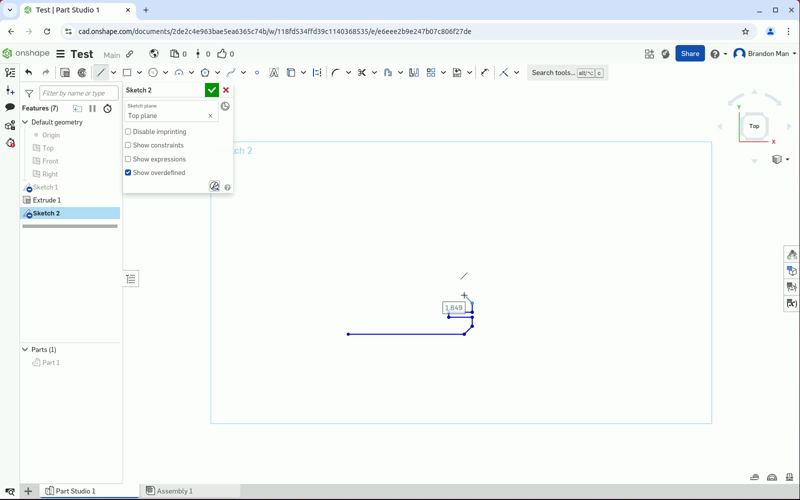
key_up(shift)
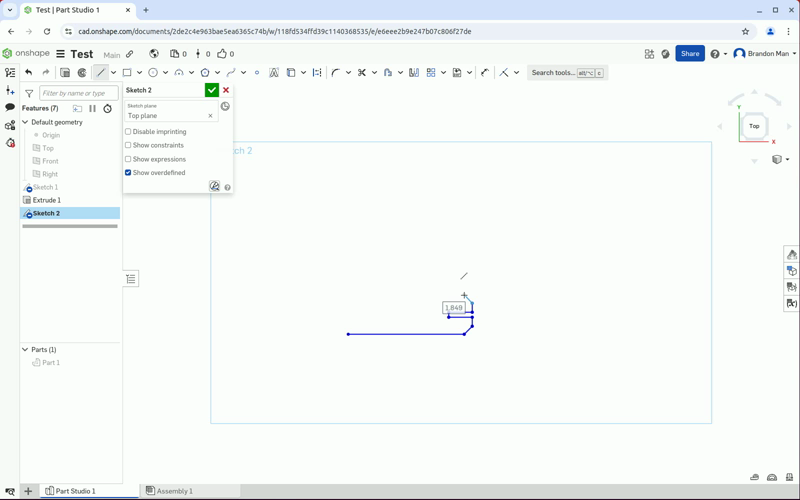
key_down(shift)
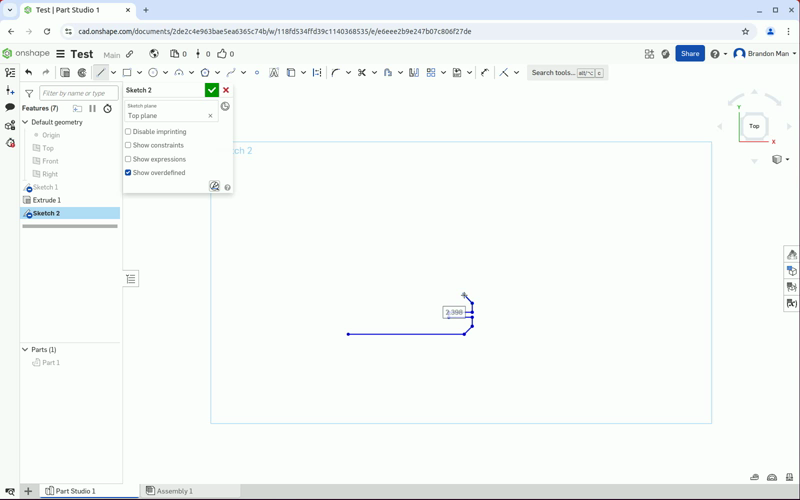
mouse_move(348, 294)
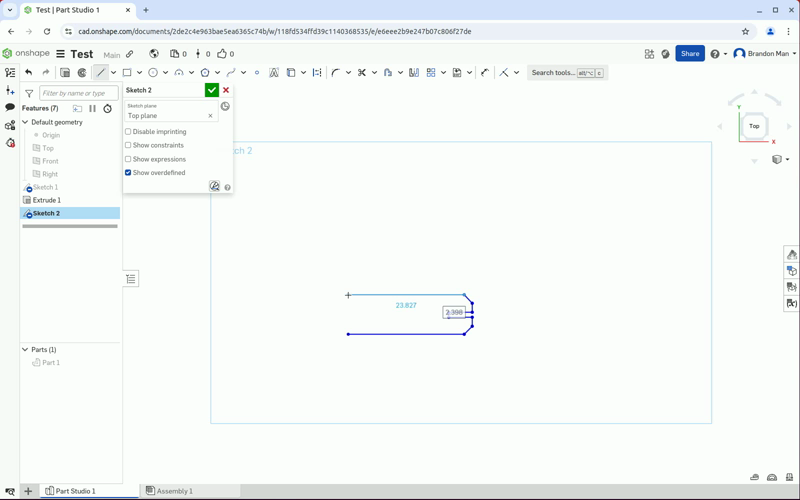
click(348, 294)
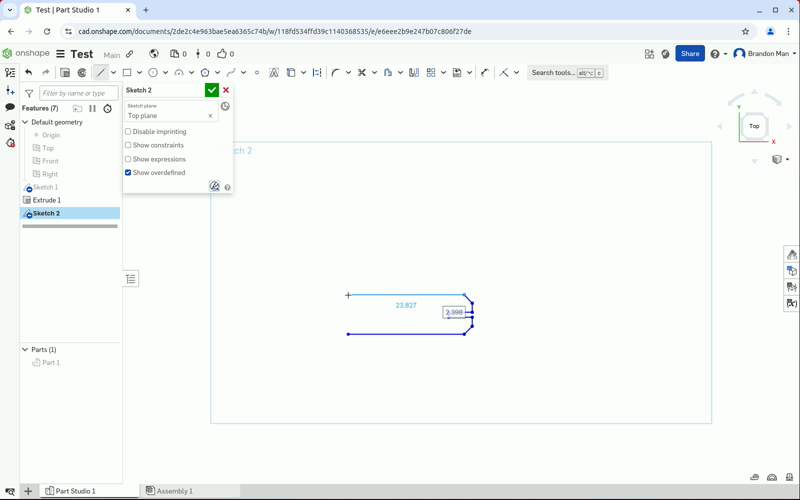
key_up(shift)
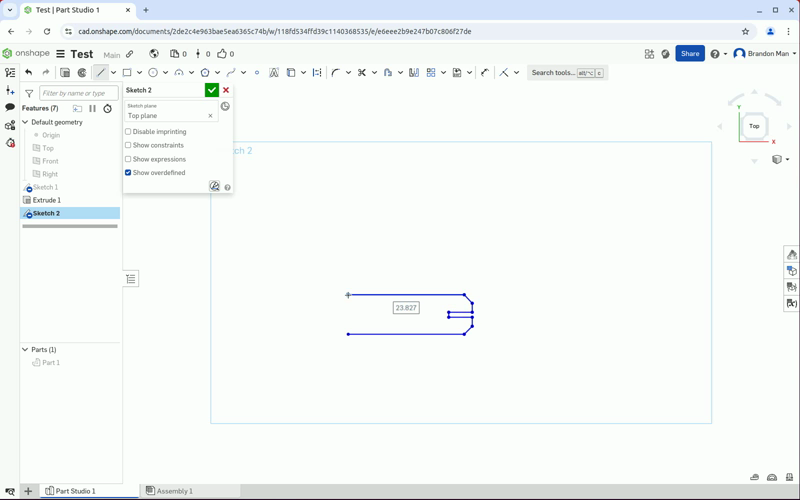
key_down(shift)
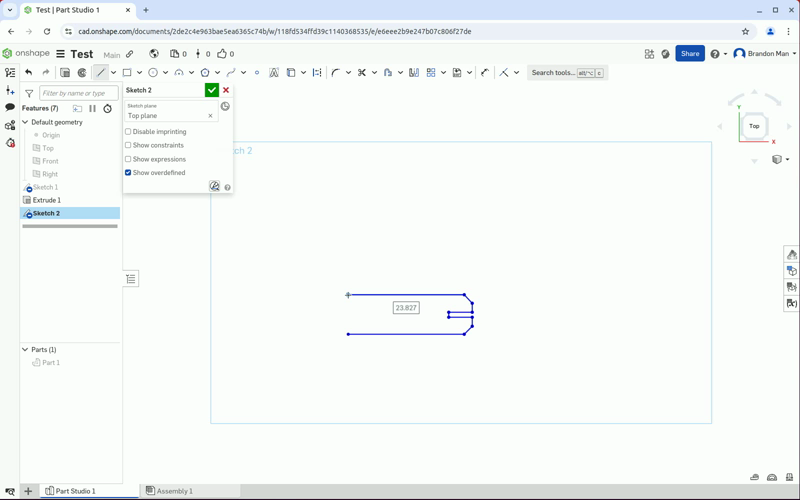
mouse_move(378, 294)
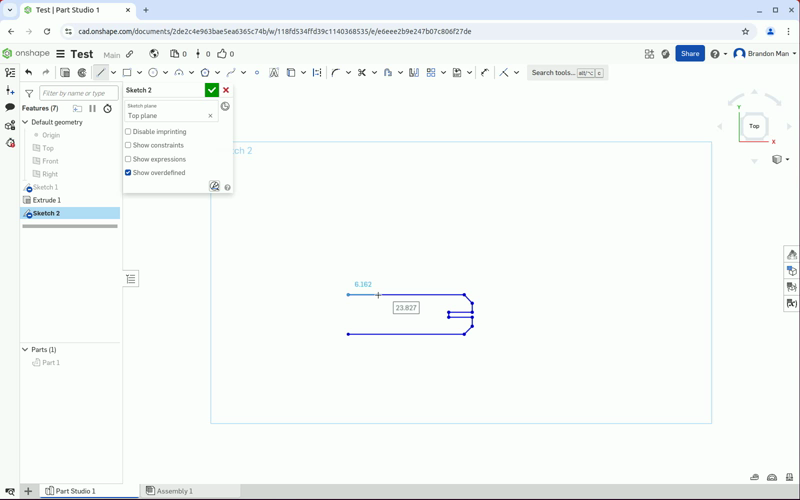
mouse_move(348, 303)
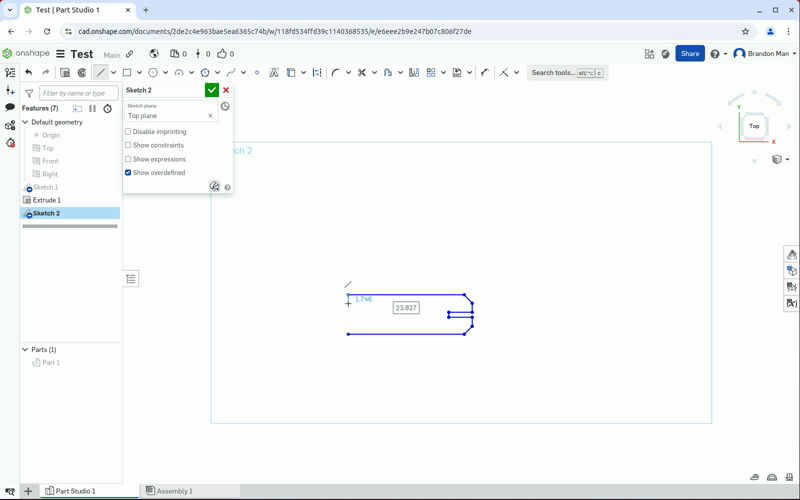
click(348, 303)
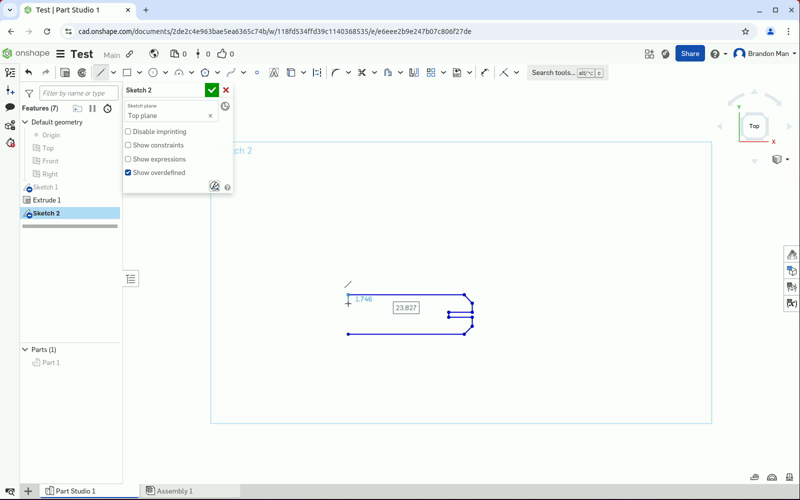
key_up(shift)
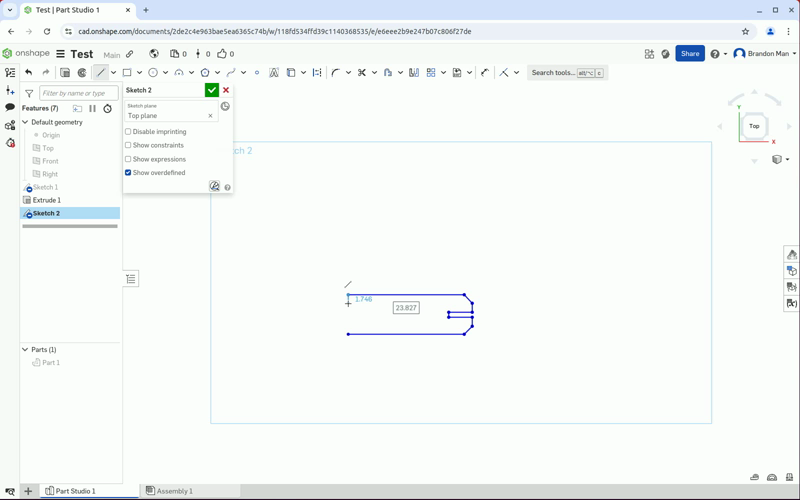
key_down(shift)
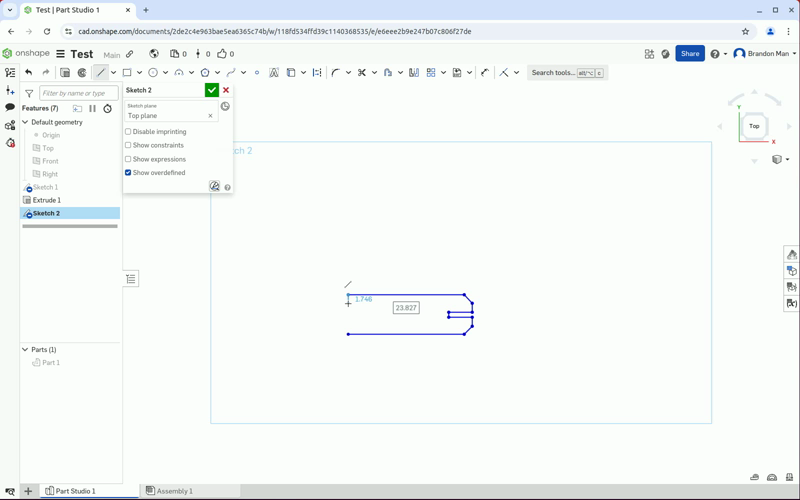
mouse_move(425, 303)
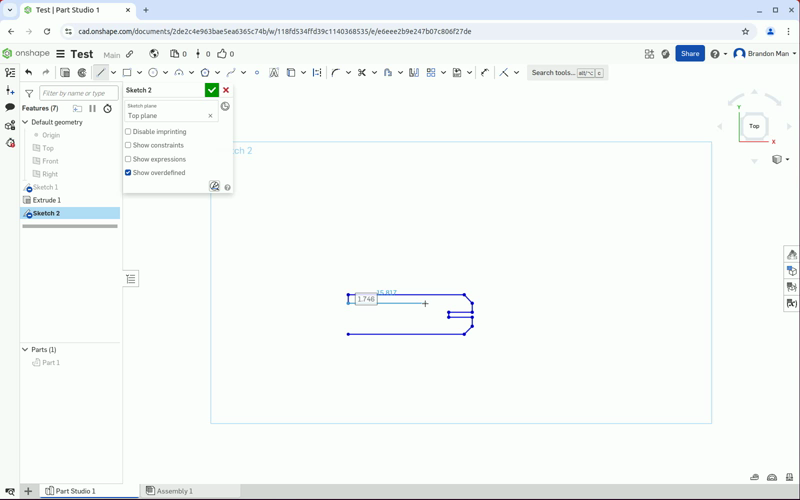
click(425, 303)
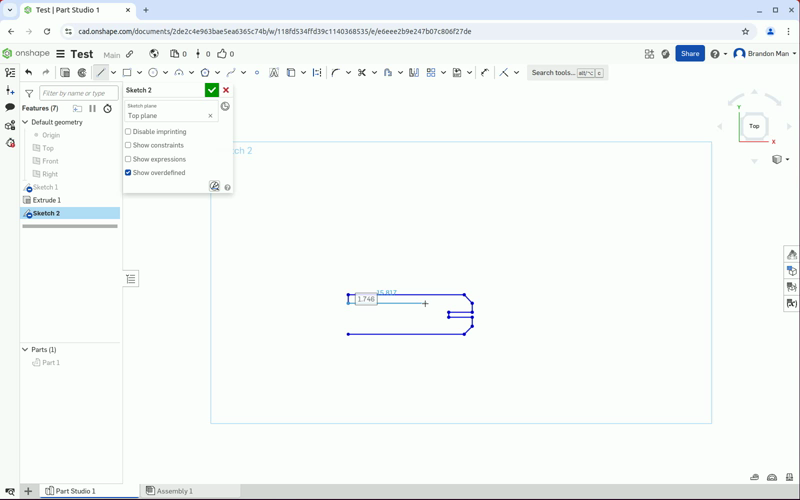
key_up(shift)
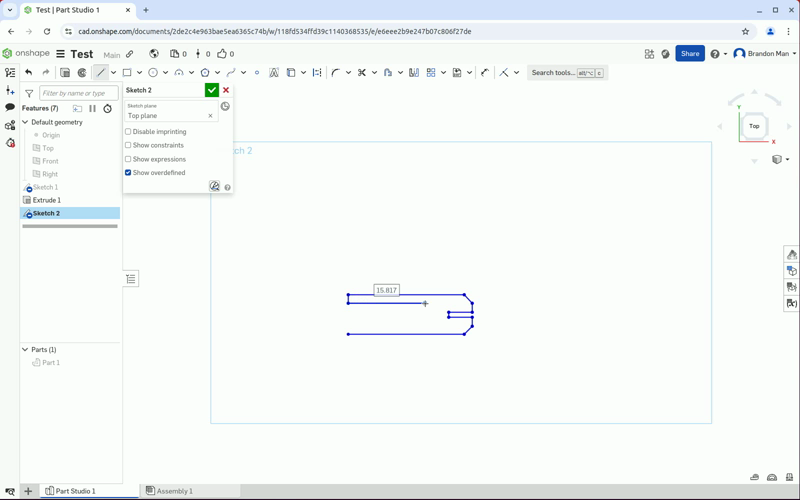
key_down(shift)
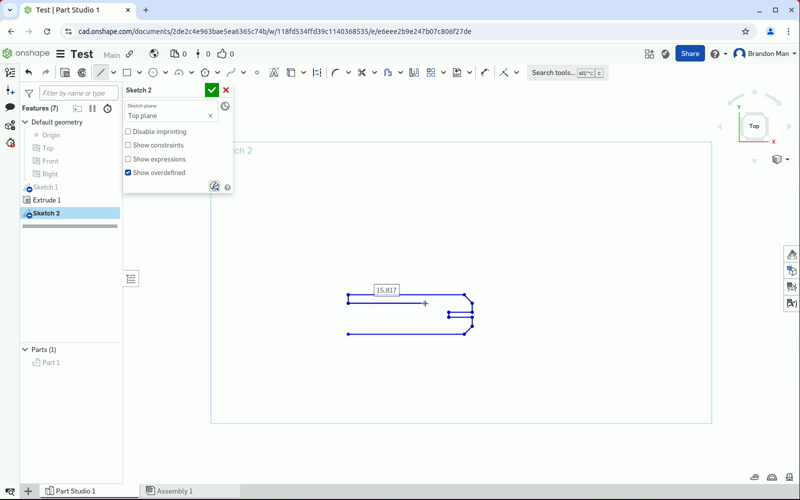
mouse_move(455, 303)
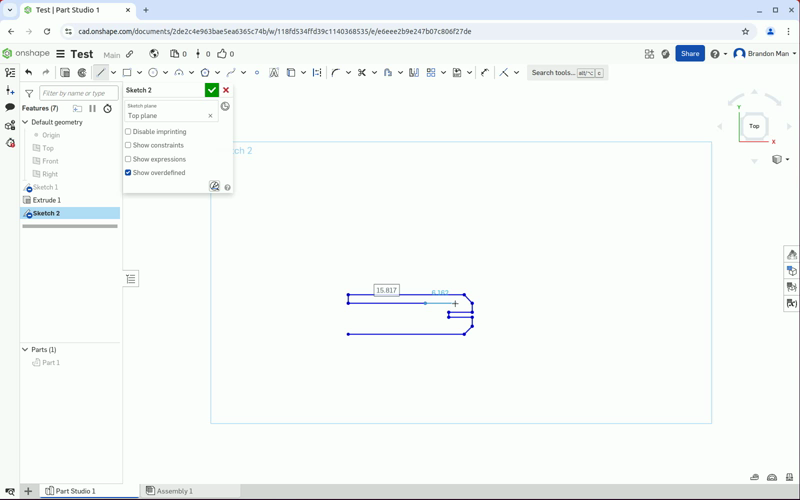
mouse_move(425, 326)
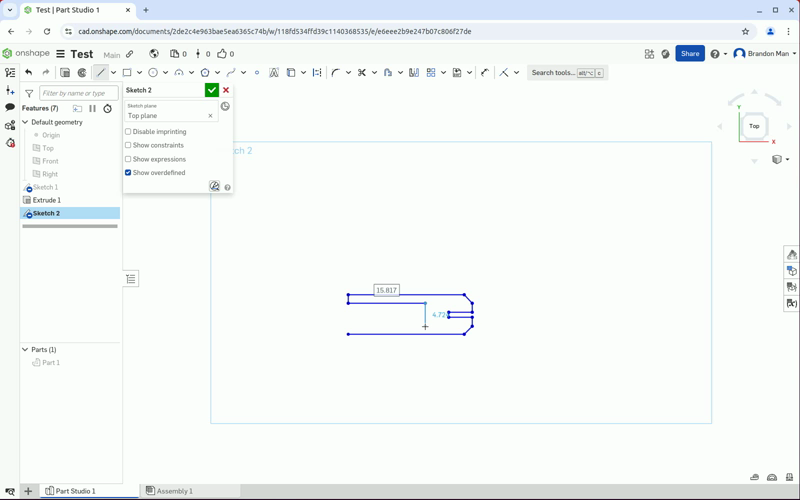
click(425, 326)
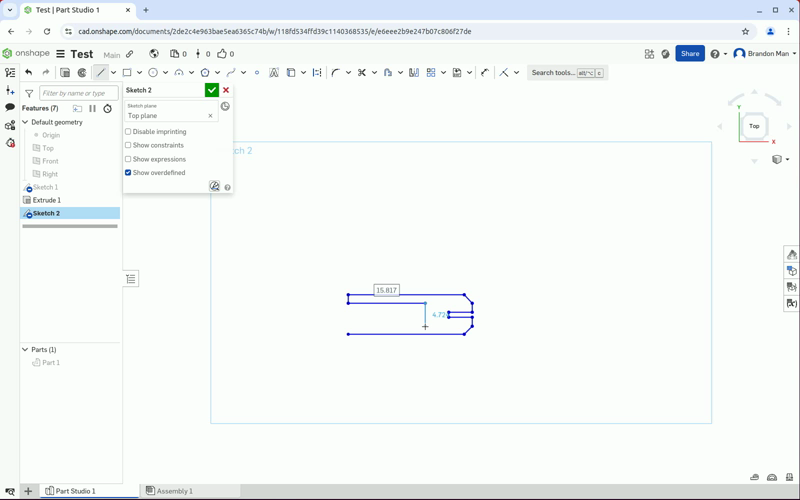
key_up(shift)
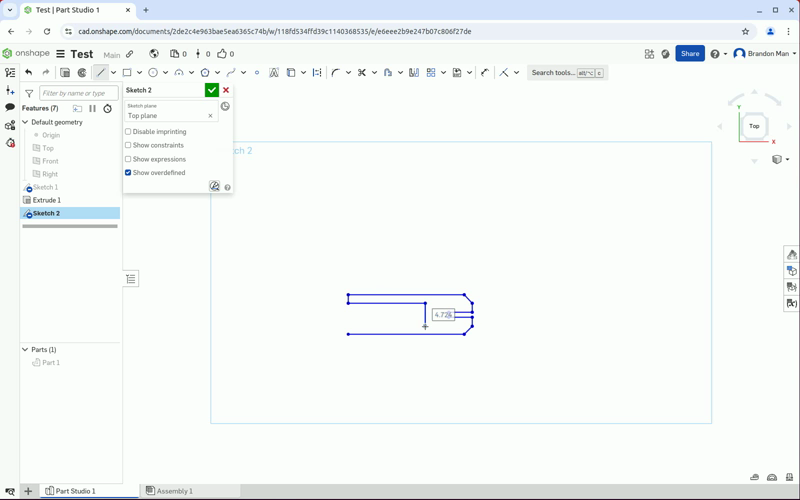
key_down(shift)
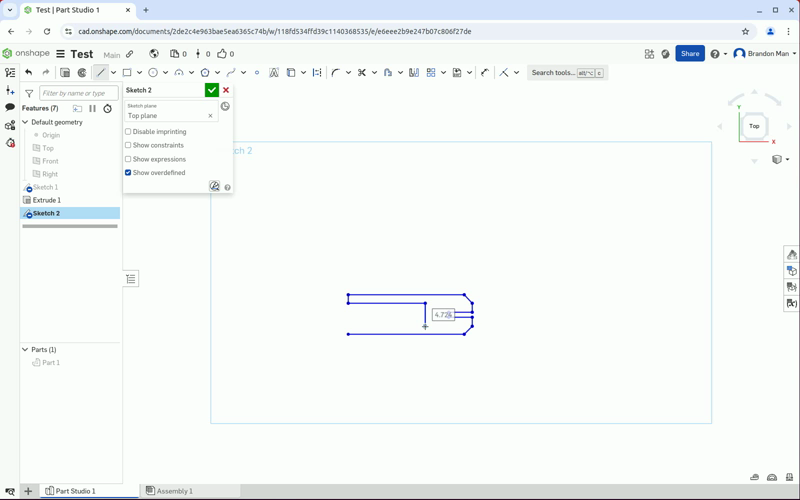
mouse_move(348, 326)
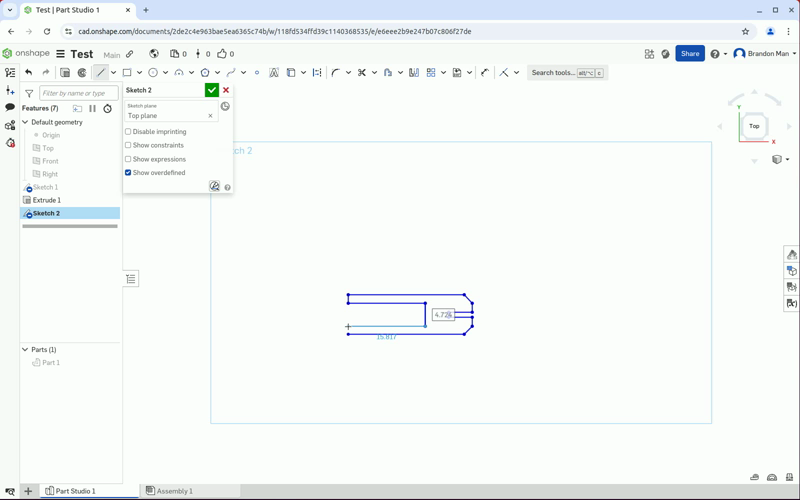
click(348, 326)
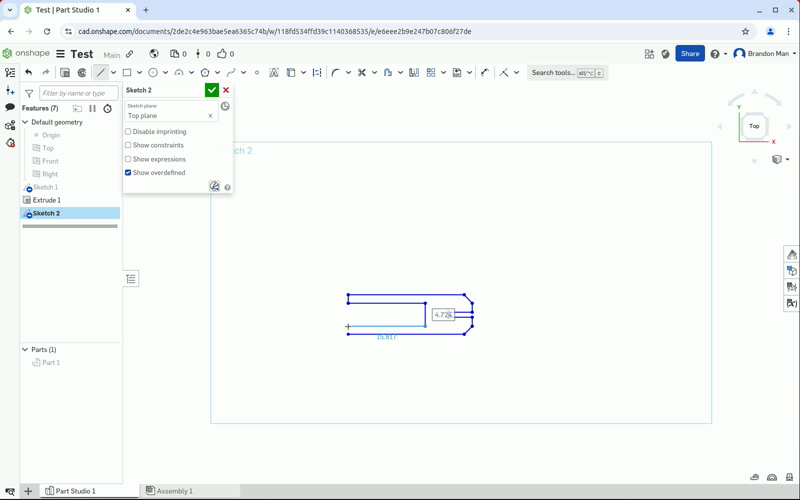
key_up(shift)
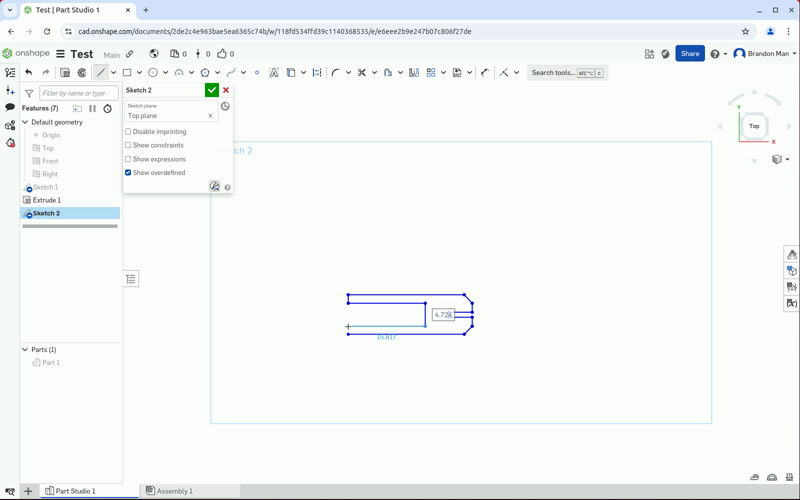
mouse_move(378, 326)
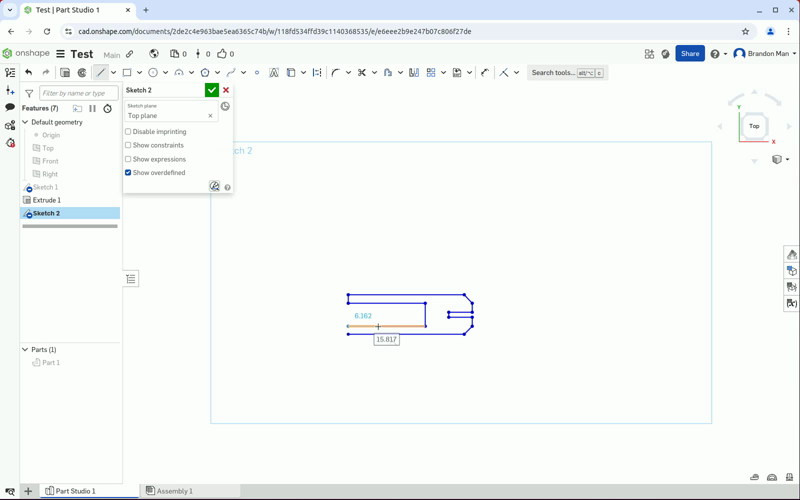
key_down(shift)
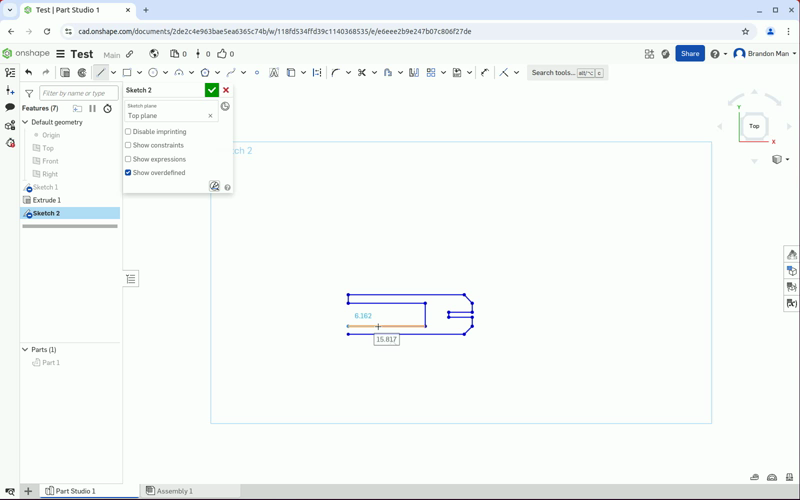
mouse_move(348, 334)
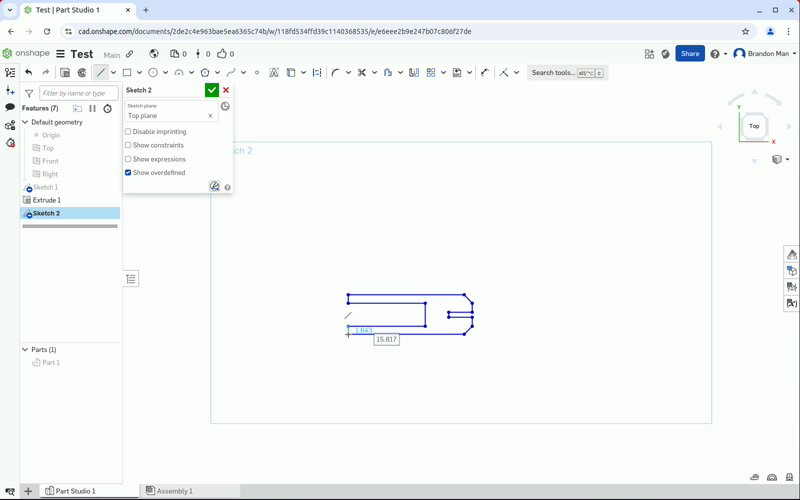
key_up(shift)
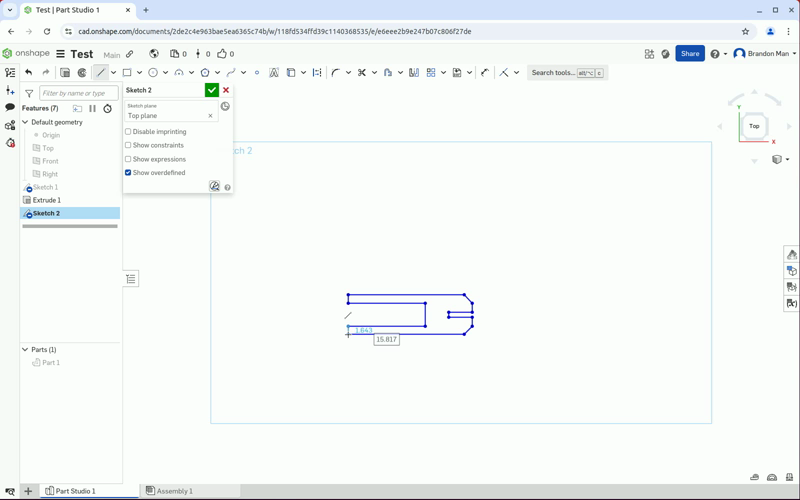
click(348, 334)
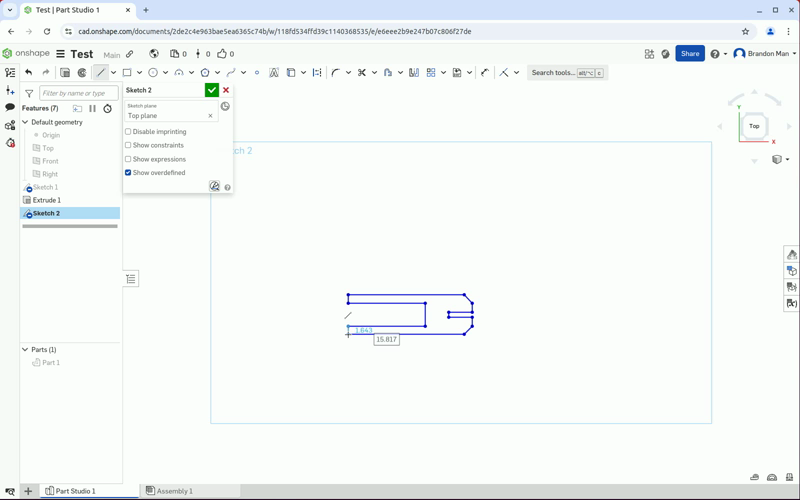
key(esc)
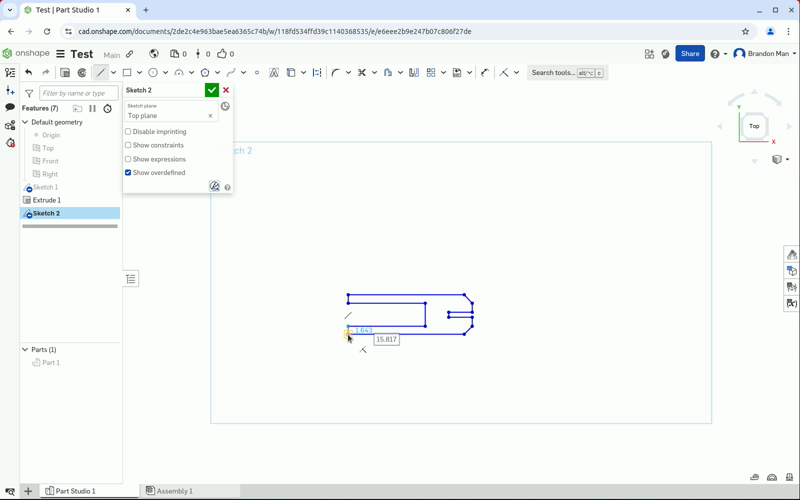
mouse_move(379, 298)
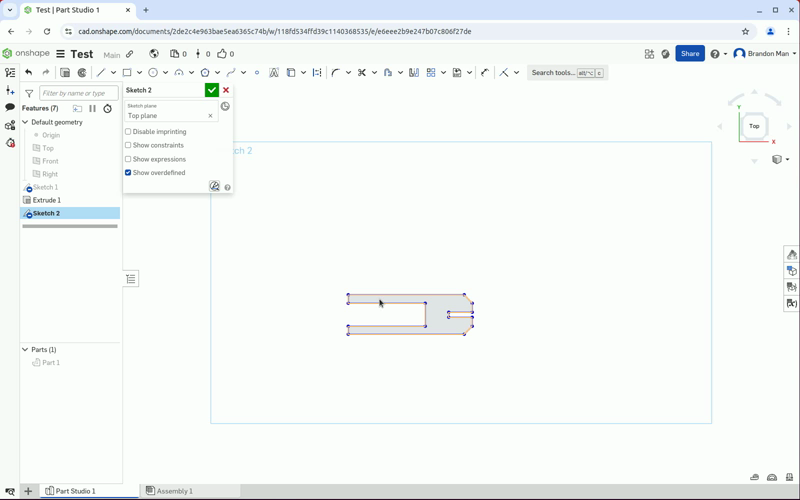
click(379, 298)
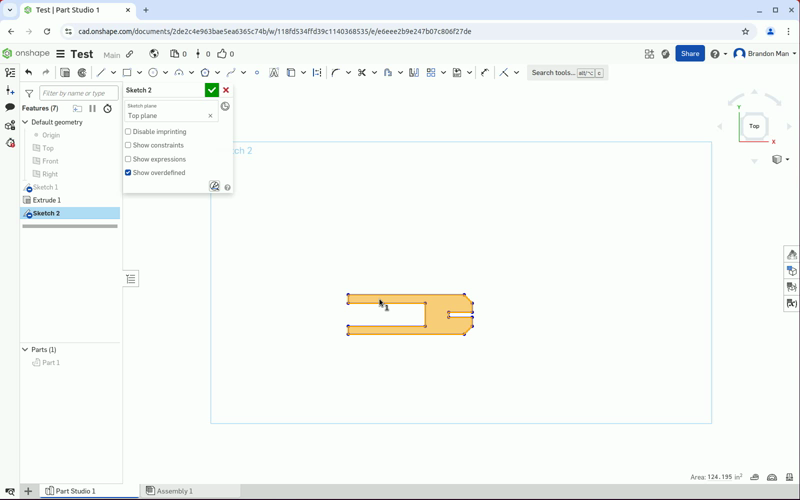
mouse_move(73, 352)
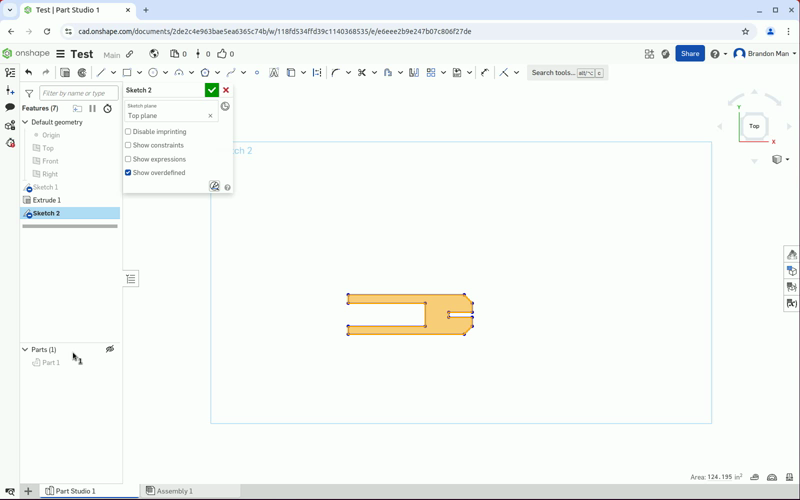
key(shift+y)
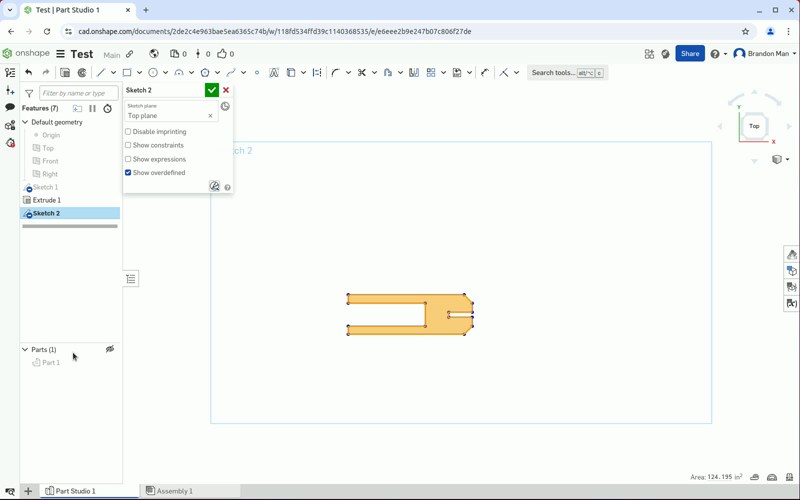
key(shift+e)
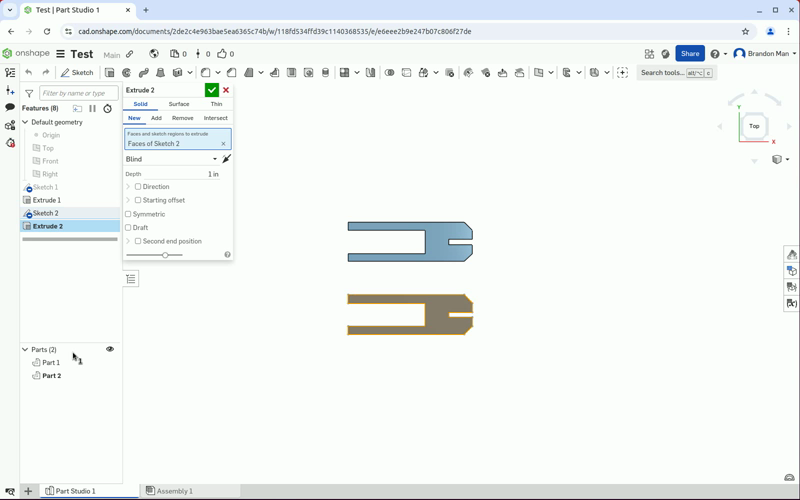
mouse_move(143, 106)
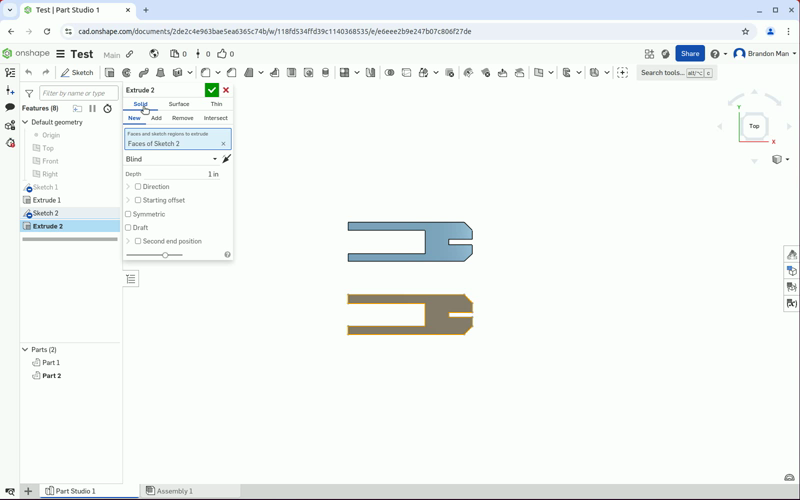
click(143, 106)
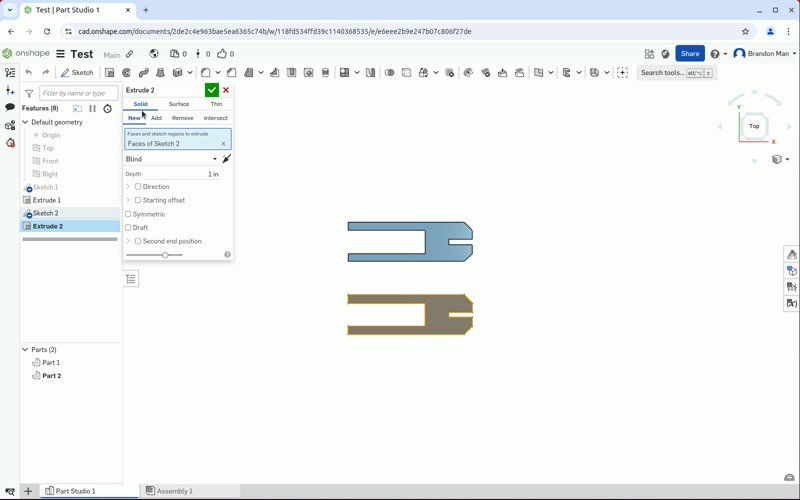
mouse_move(137, 120)
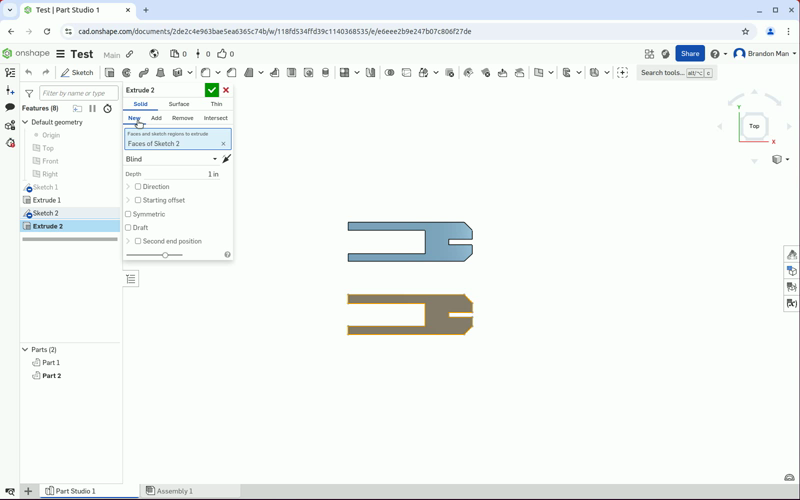
click(137, 120)
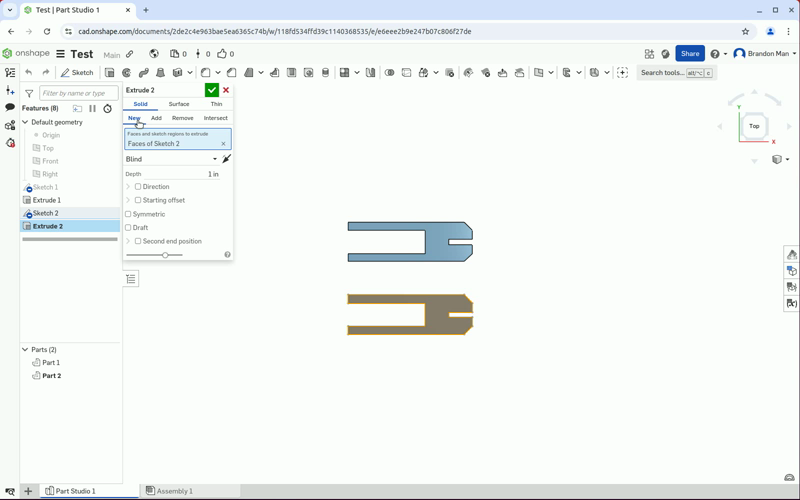
key(tab, 4)
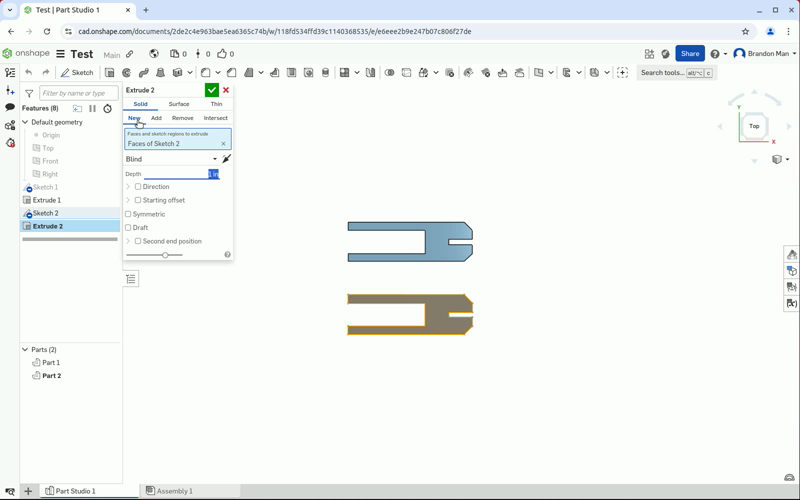
text(1.204)
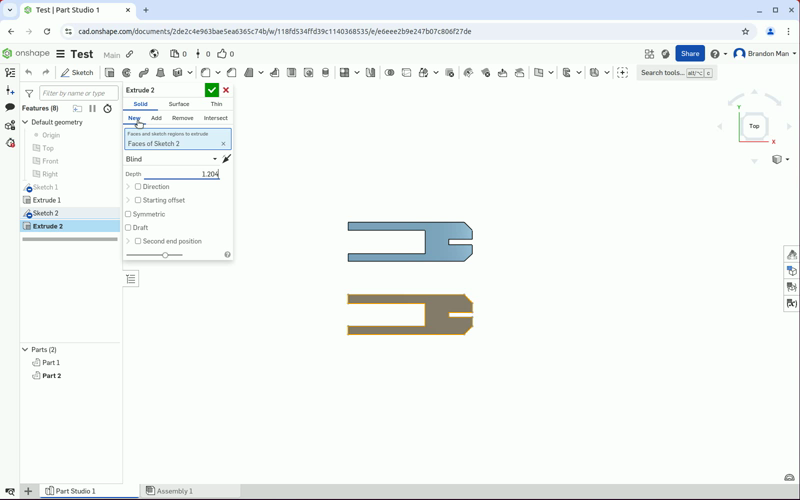
key(enter)
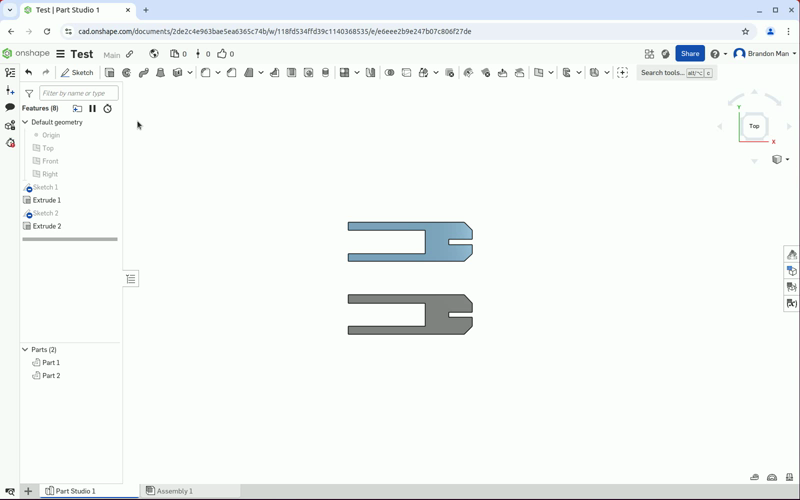
key(shift+h)
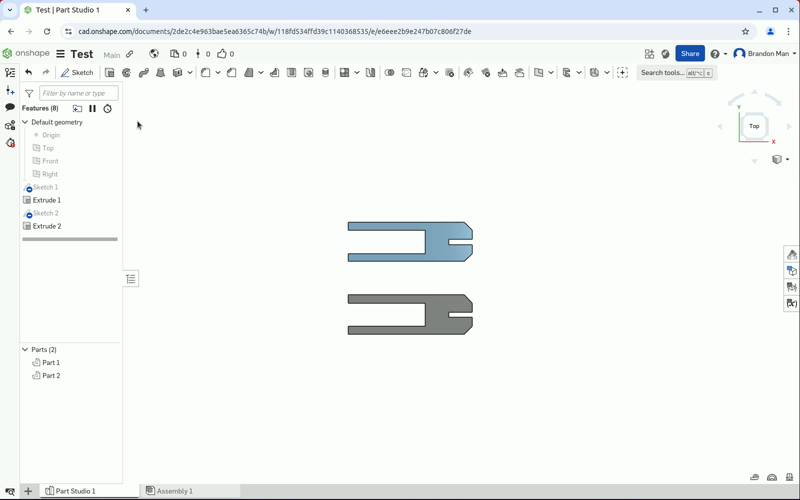
key(shift+h)
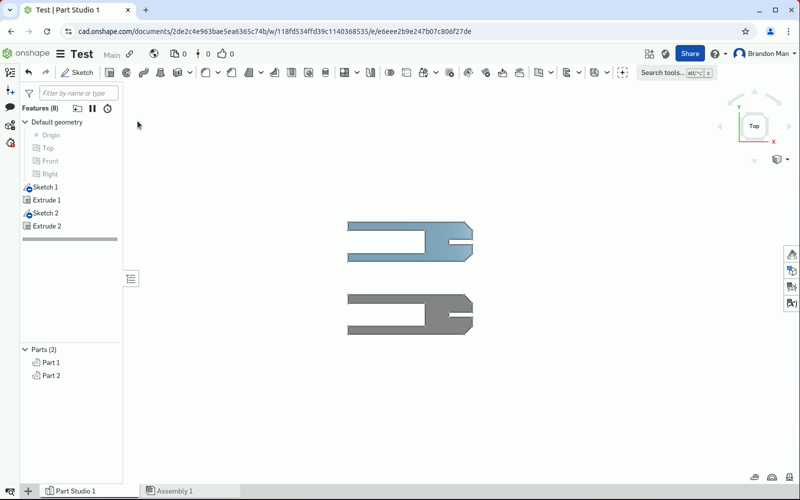
key(shift+7)
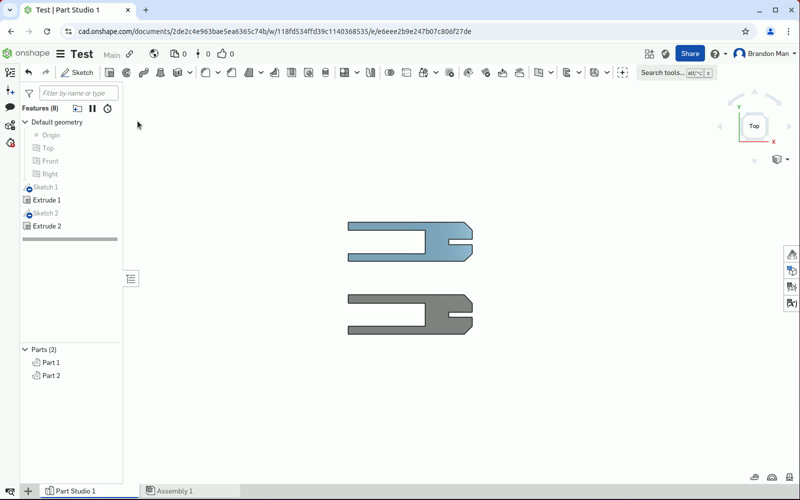
key(up, 3)
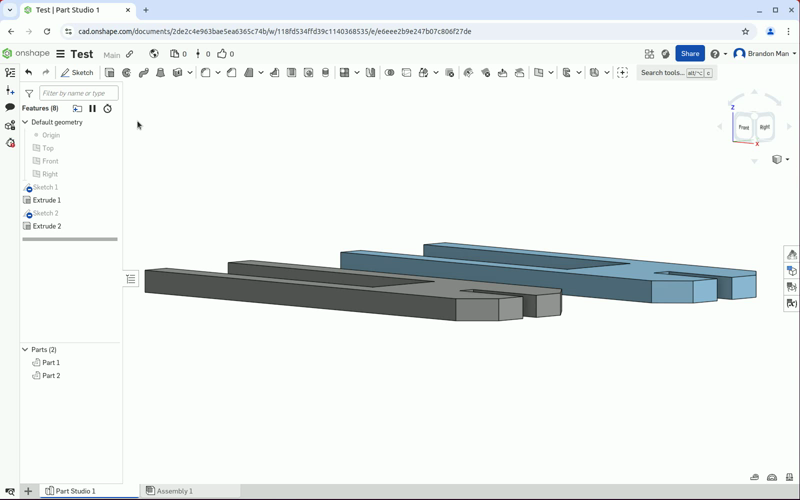
key(left, 3)
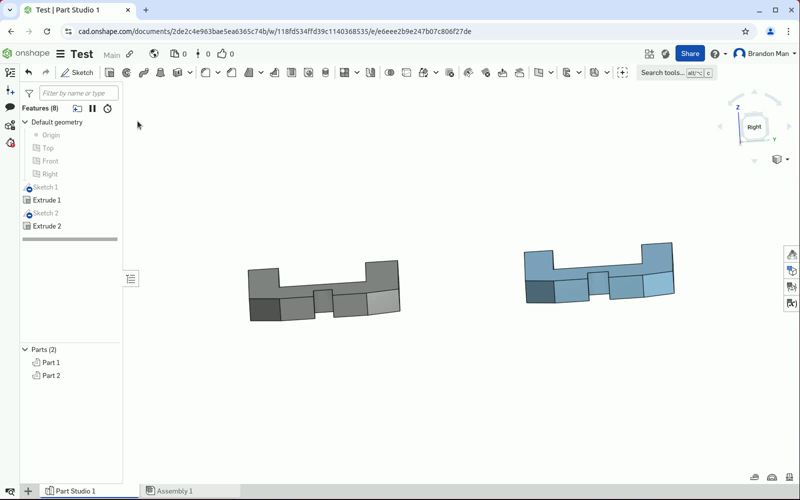
key(right, 3)
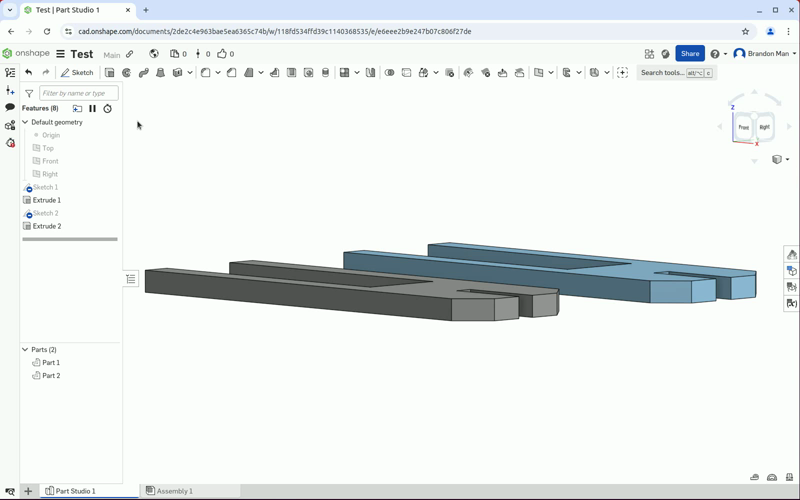
key(down, 3)
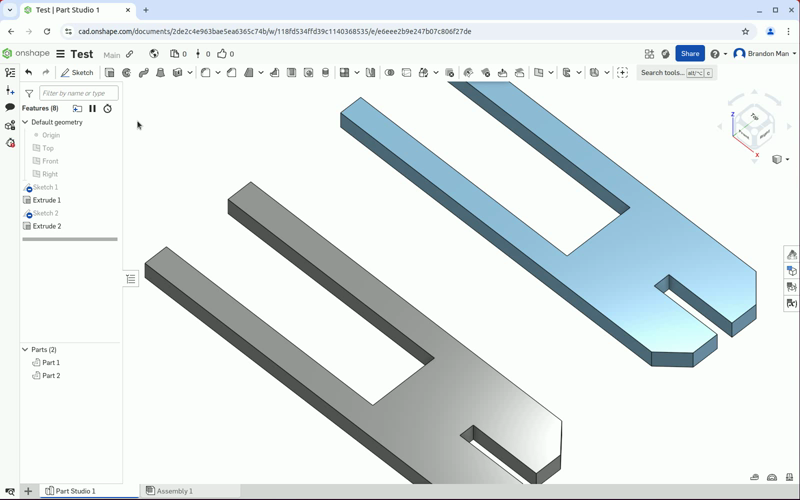
mouse_move(73, 189)
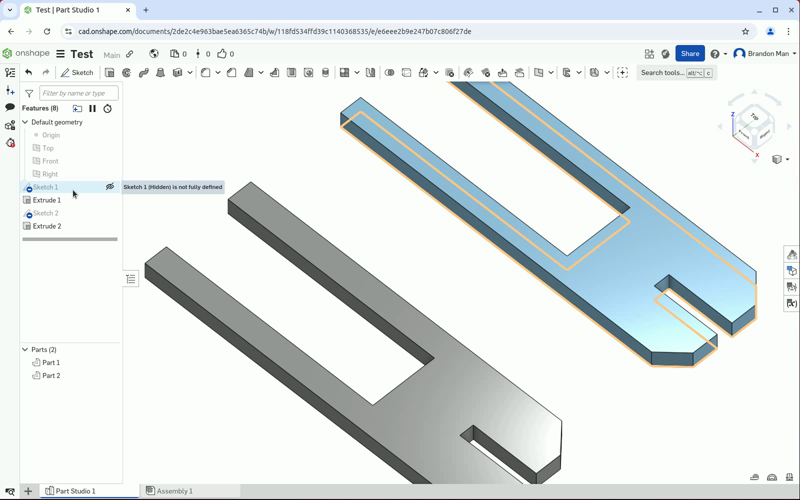
click(73, 189)